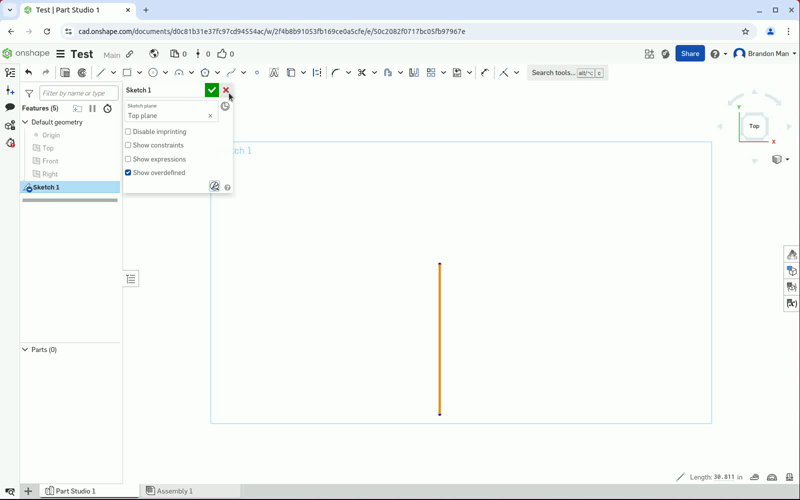
key(shift+h)
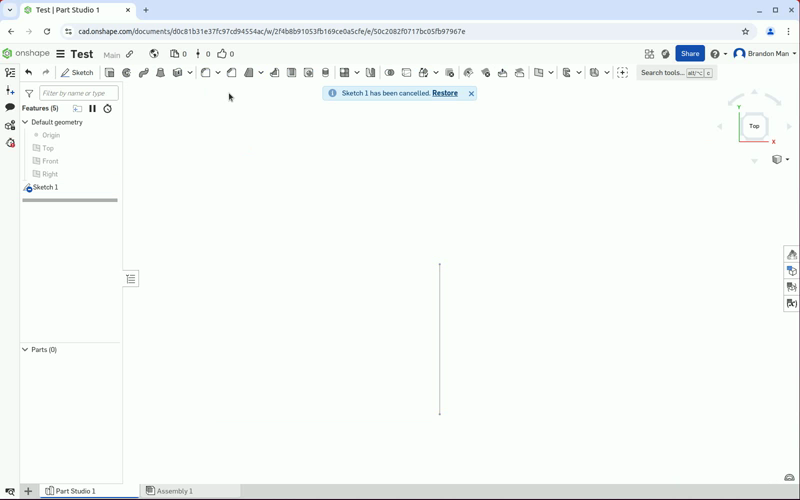
key(shift+s)
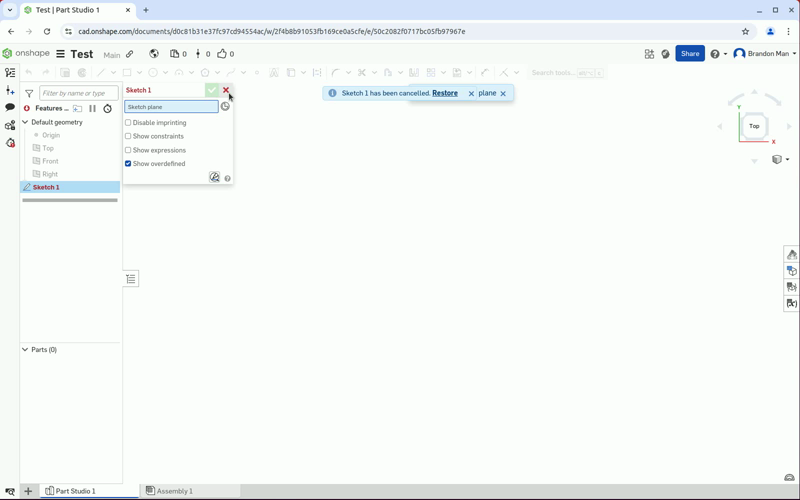
mouse_move(73, 150)
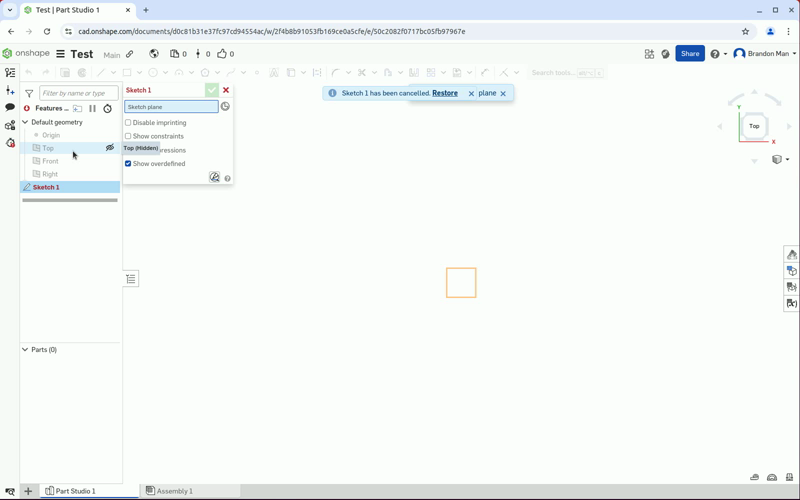
click(73, 150)
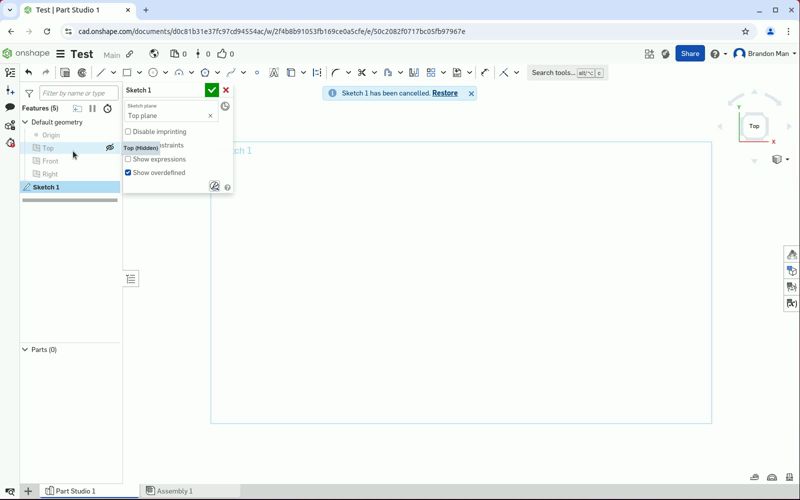
mouse_move(73, 352)
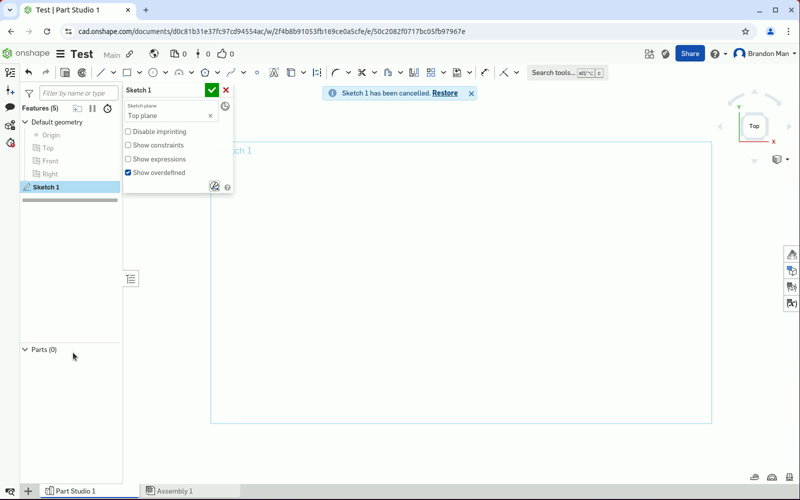
key(y)
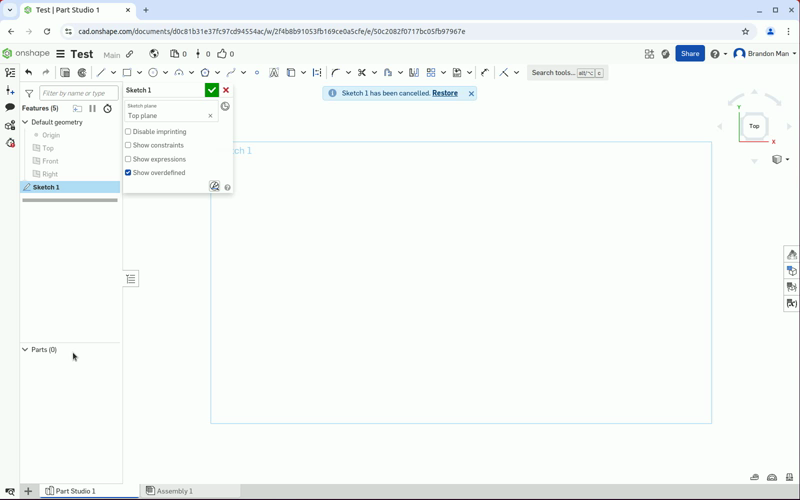
key(c)
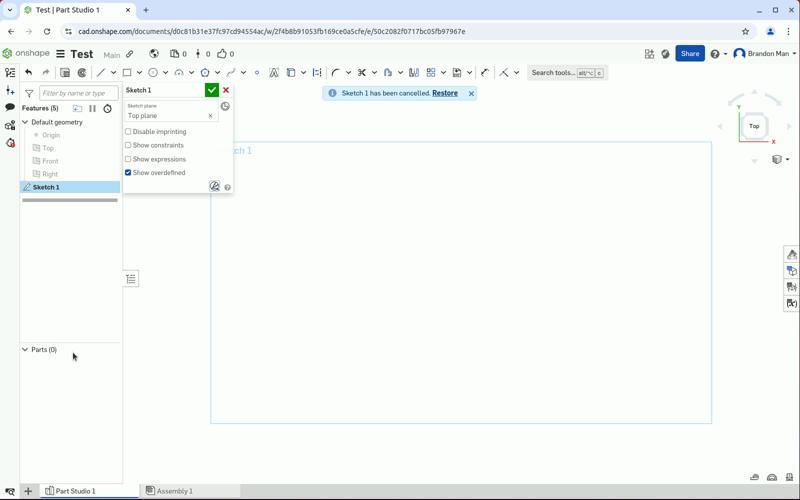
key_down(shift)
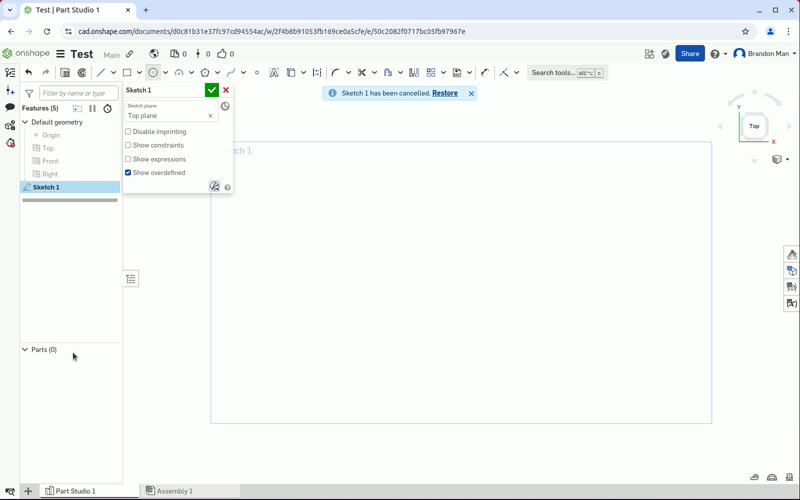
mouse_move(461, 282)
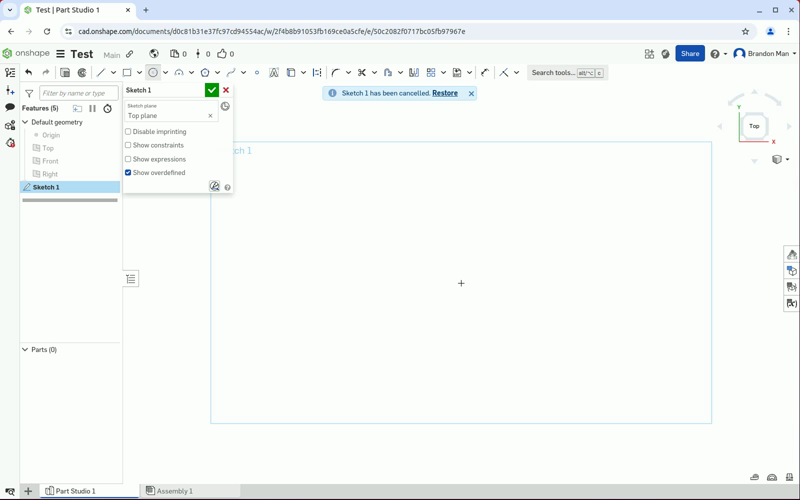
click(461, 282)
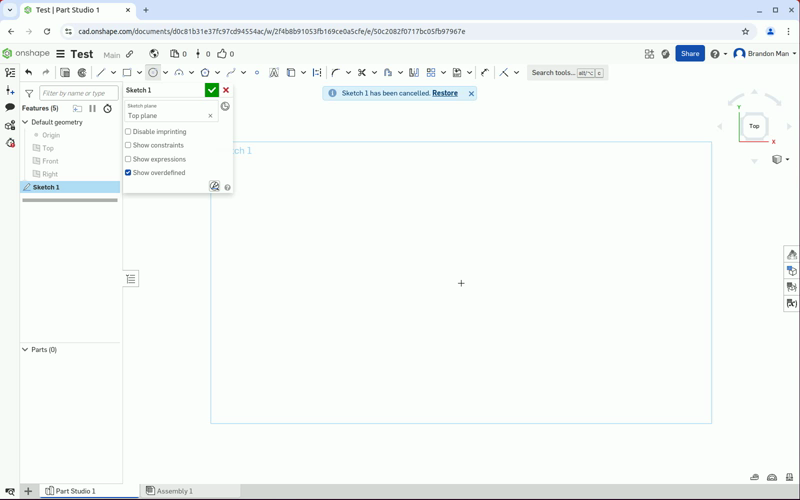
key_up(shift)
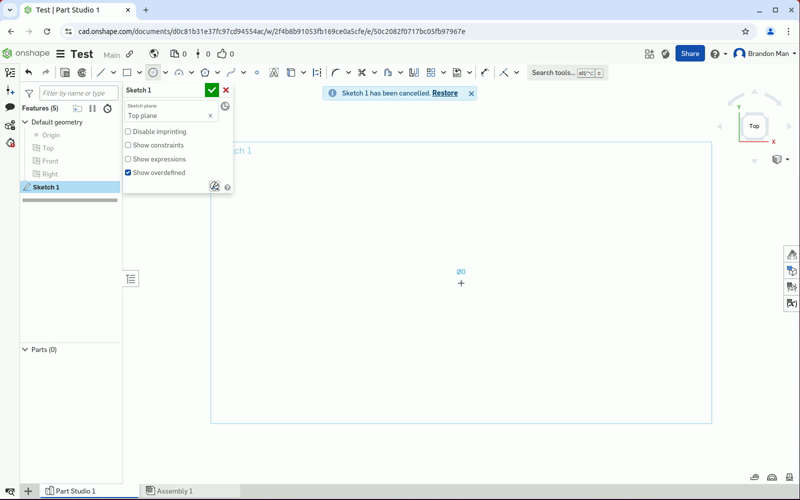
mouse_move(574, 282)
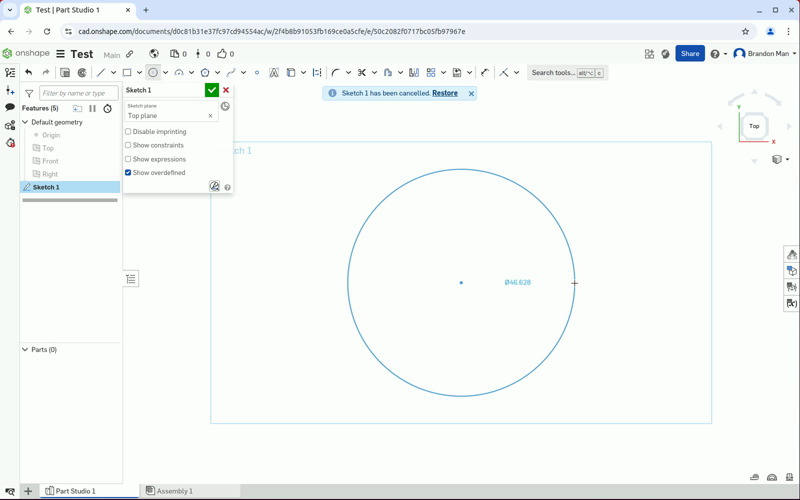
click(574, 282)
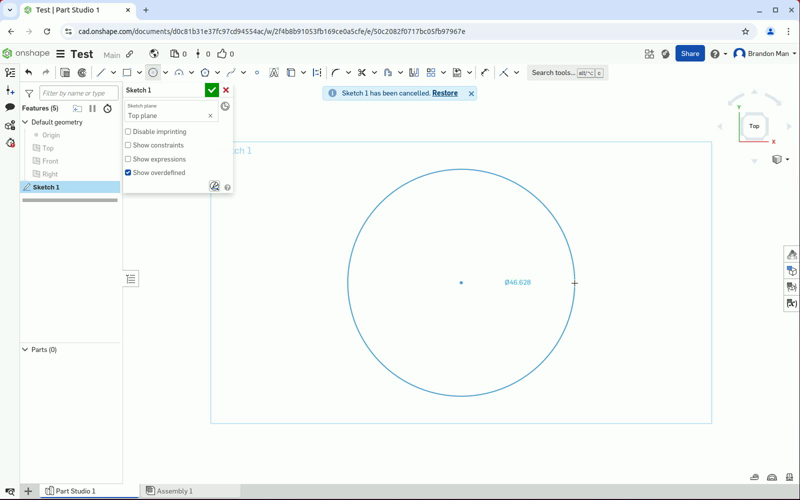
key(esc)
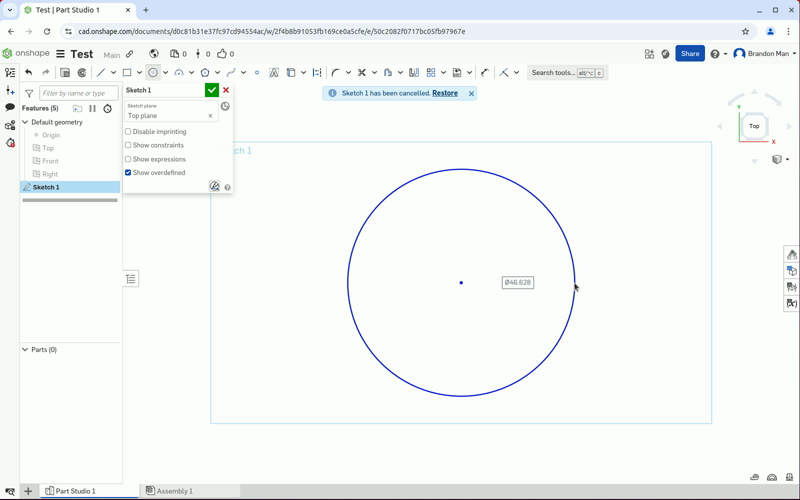
key(c)
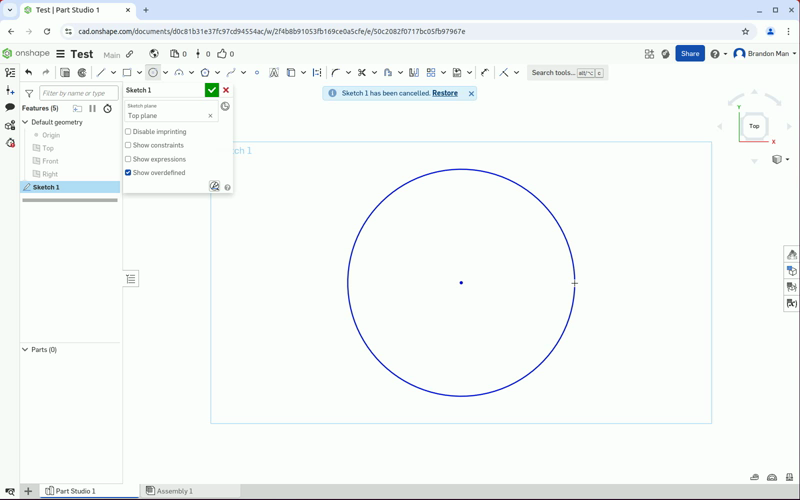
key_down(shift)
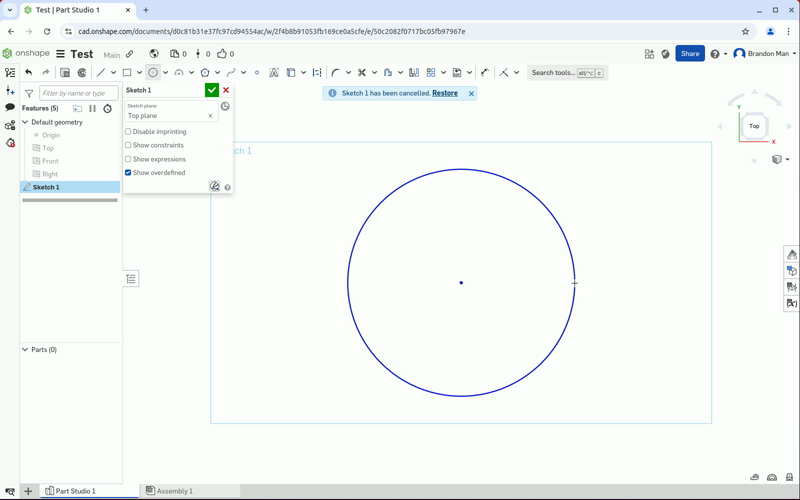
mouse_move(461, 282)
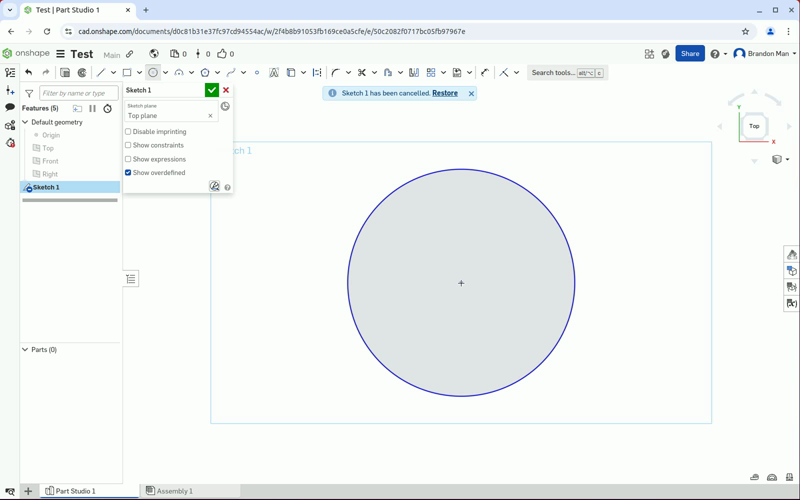
click(461, 282)
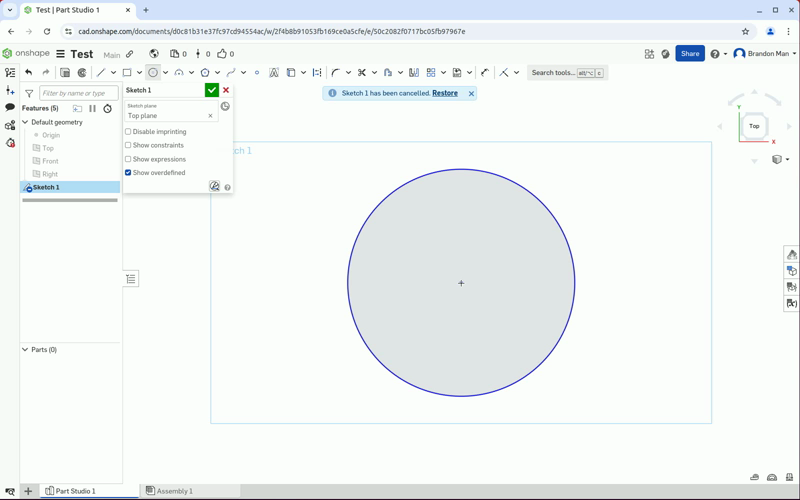
key_up(shift)
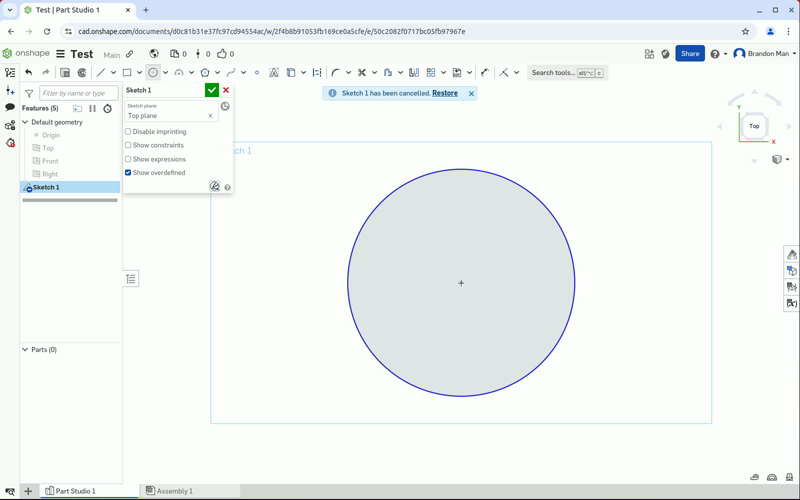
mouse_move(529, 282)
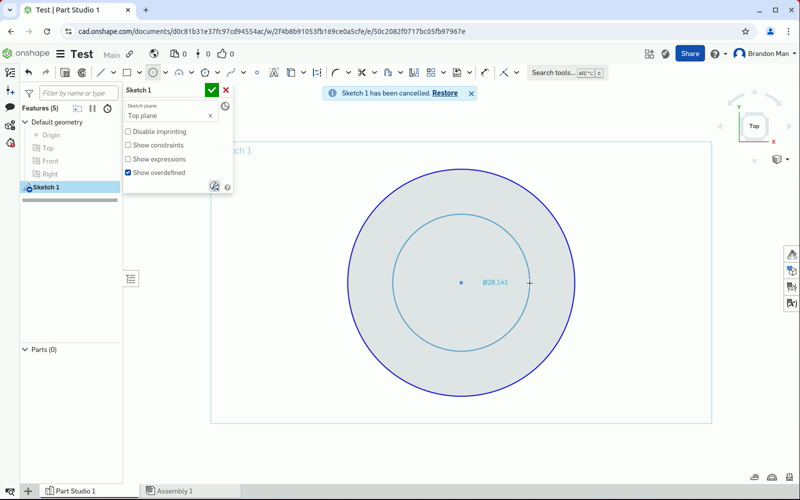
click(529, 282)
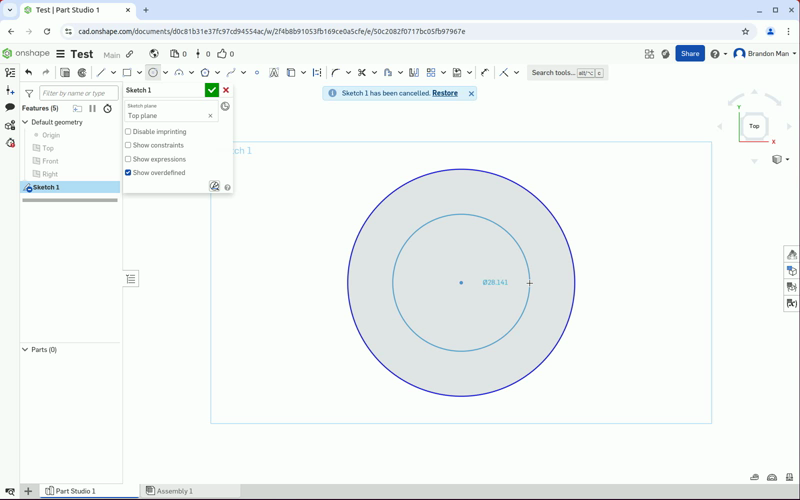
key(esc)
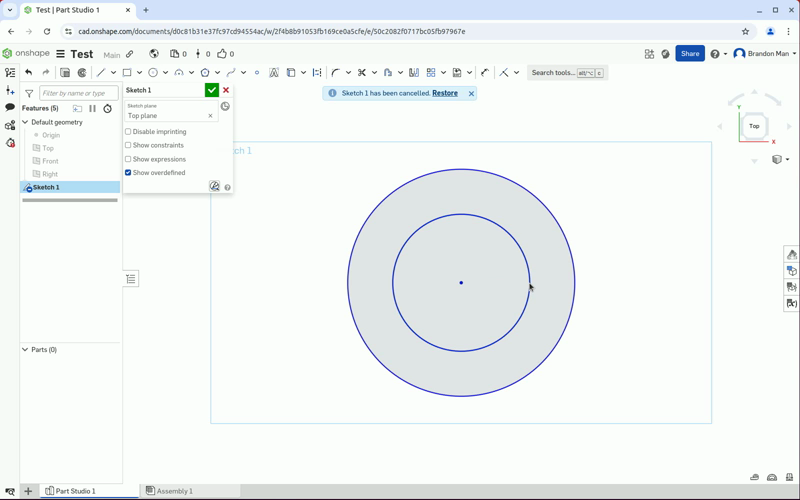
mouse_move(540, 336)
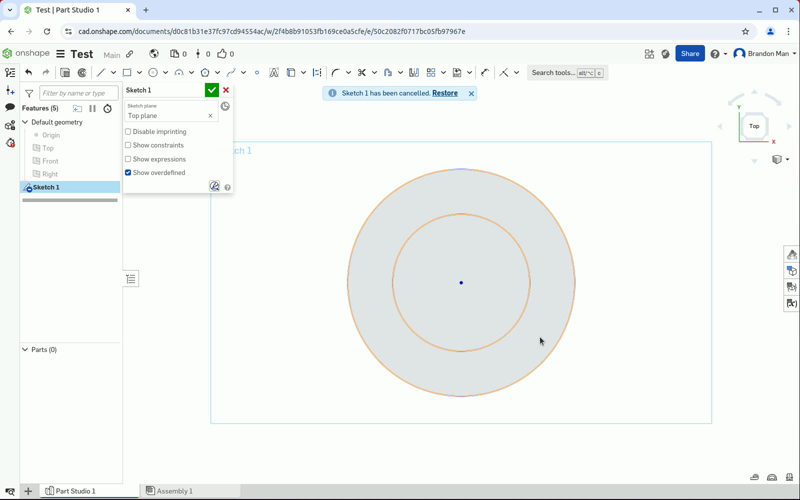
click(540, 336)
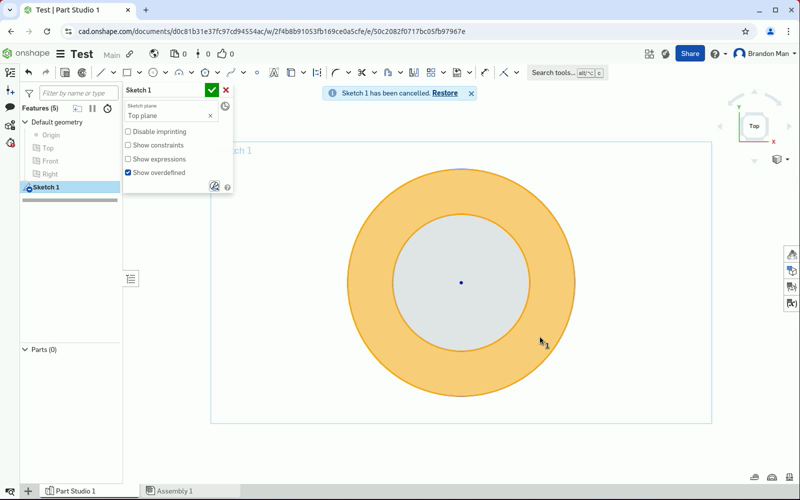
mouse_move(73, 352)
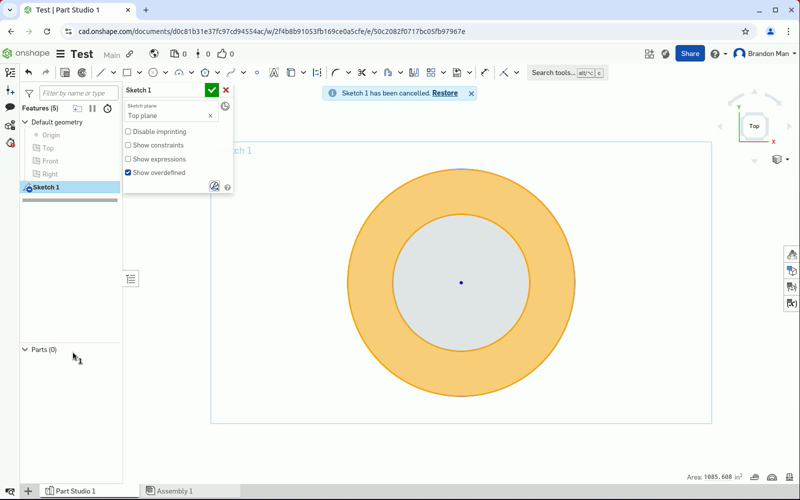
key(shift+y)
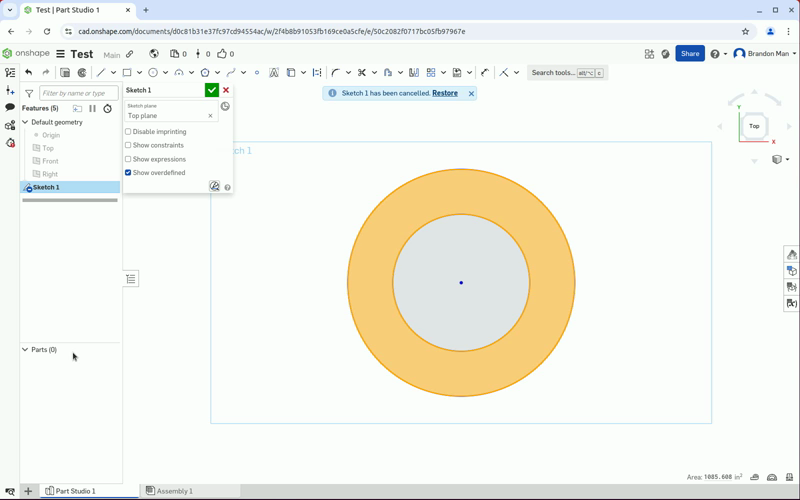
key(shift+e)
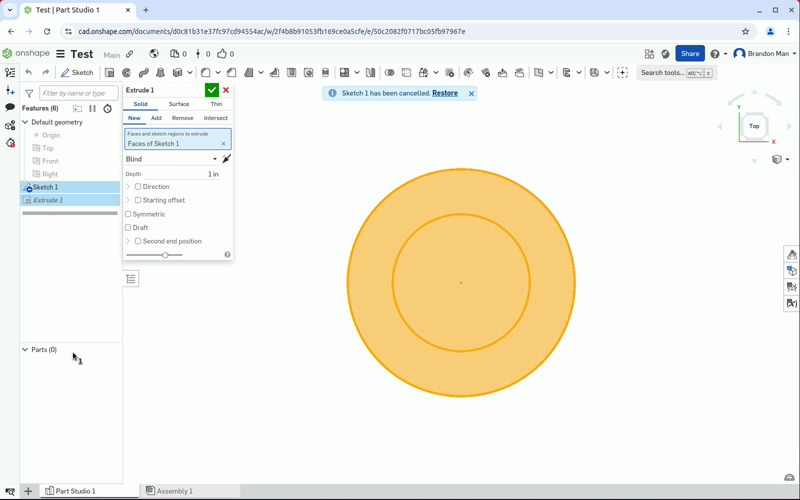
mouse_move(143, 106)
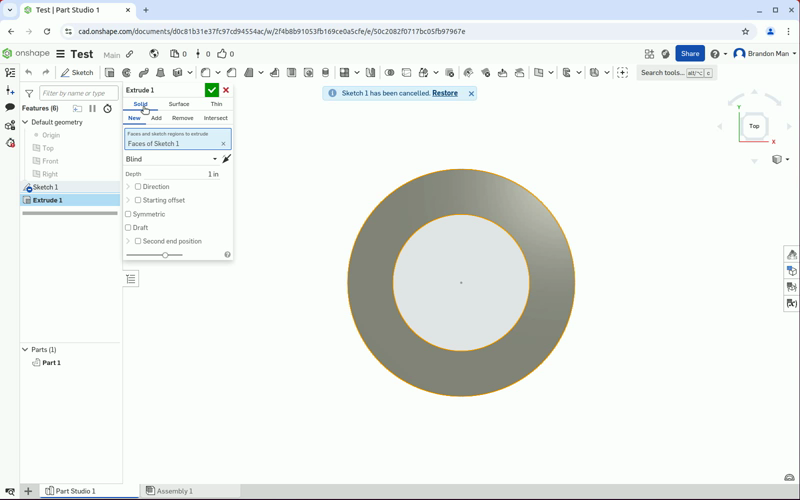
click(143, 106)
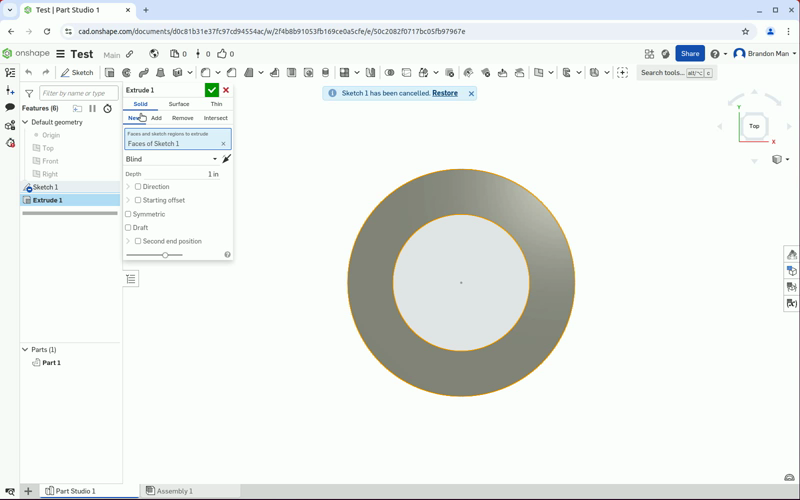
mouse_move(137, 120)
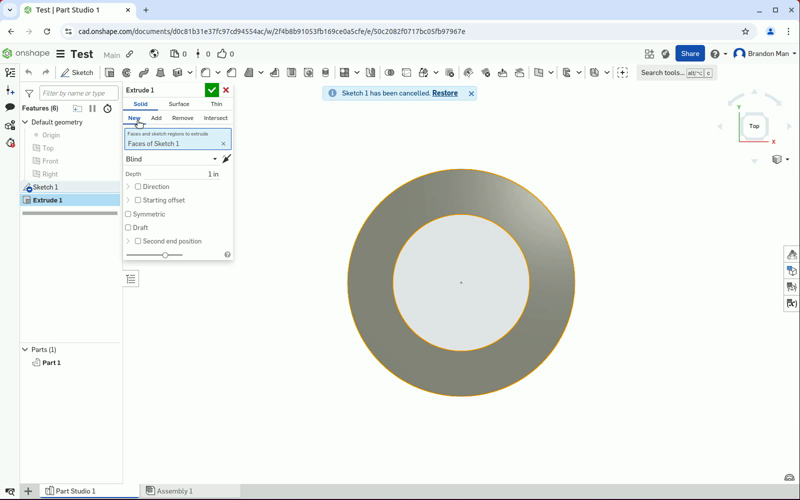
click(137, 120)
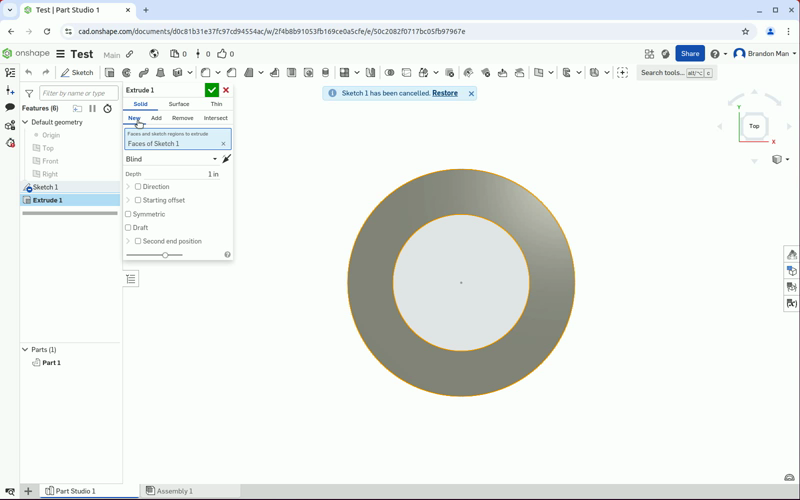
key(tab, 4)
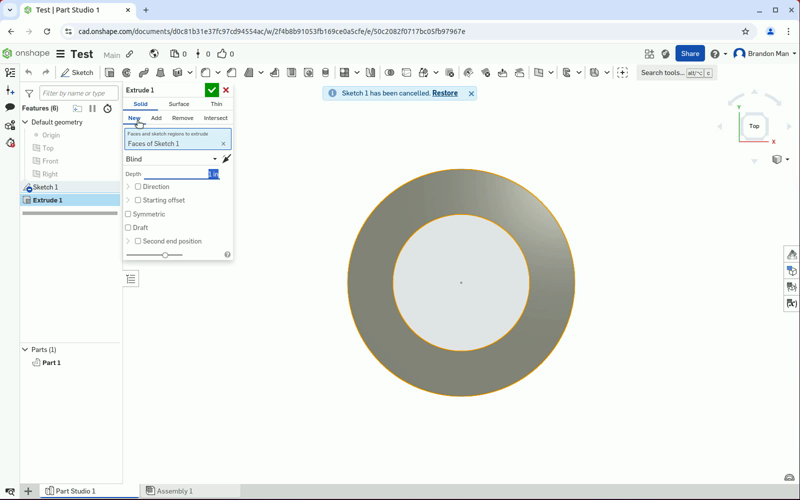
text(1.685)
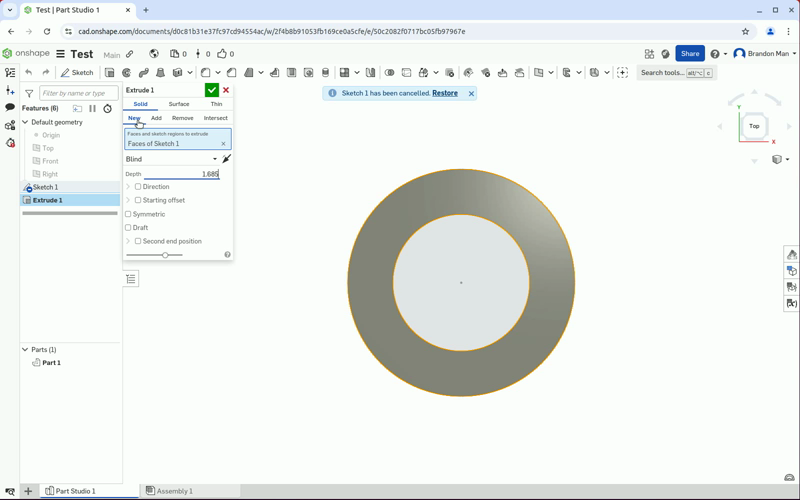
key(enter)
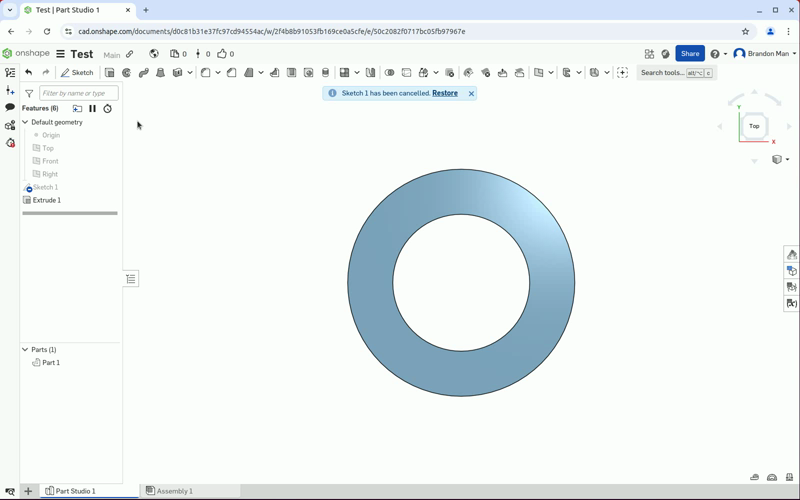
key(shift+h)
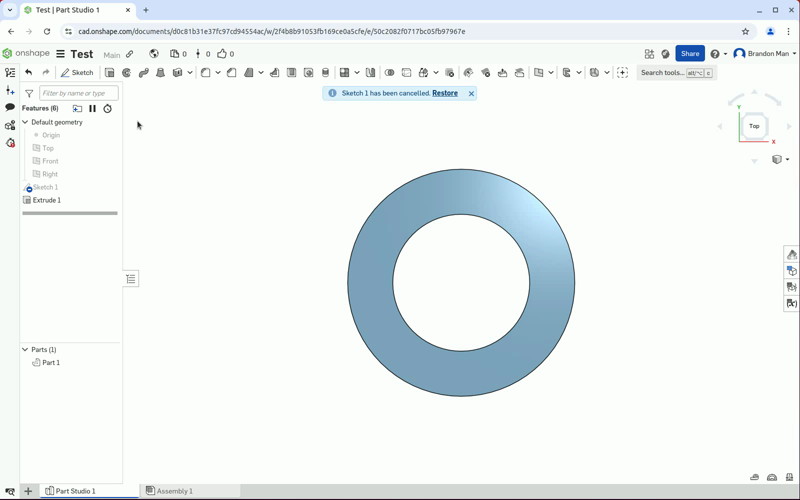
key(shift+h)
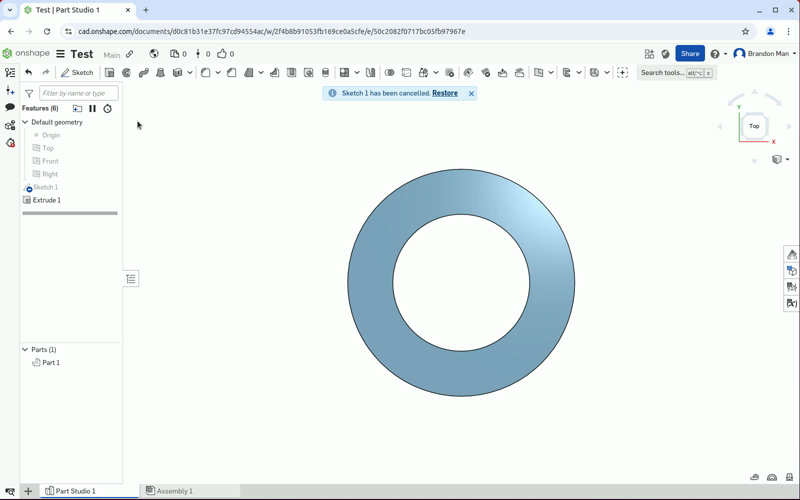
mouse_move(73, 189)
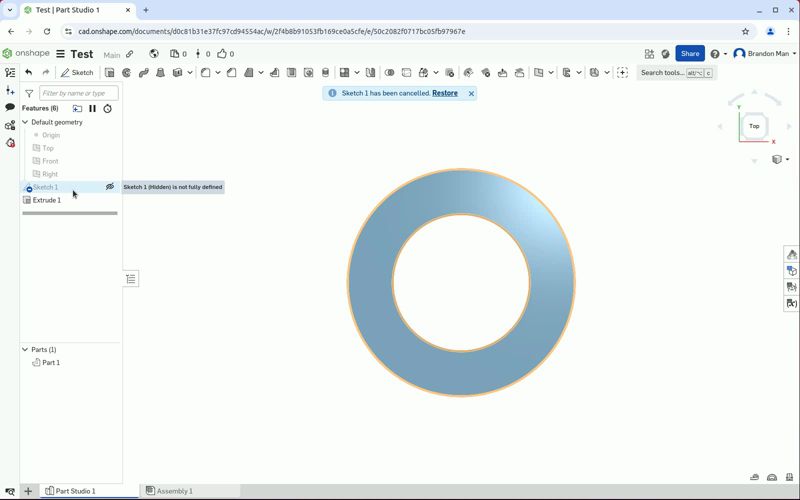
click(73, 189)
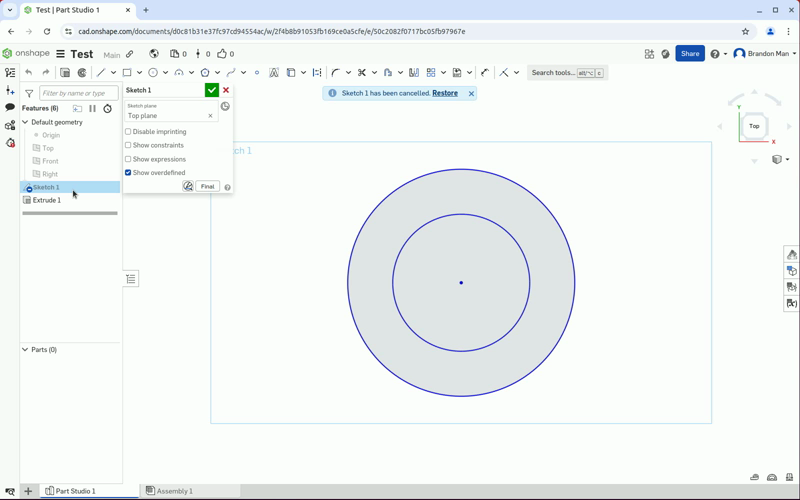
mouse_move(229, 92)
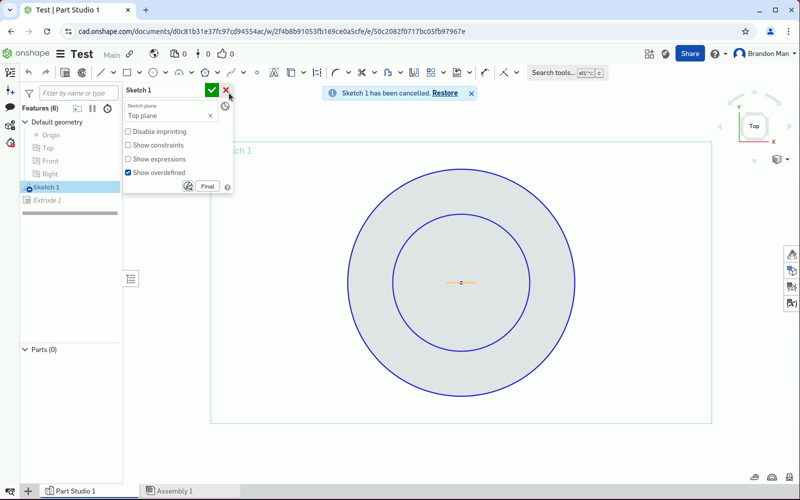
click(229, 92)
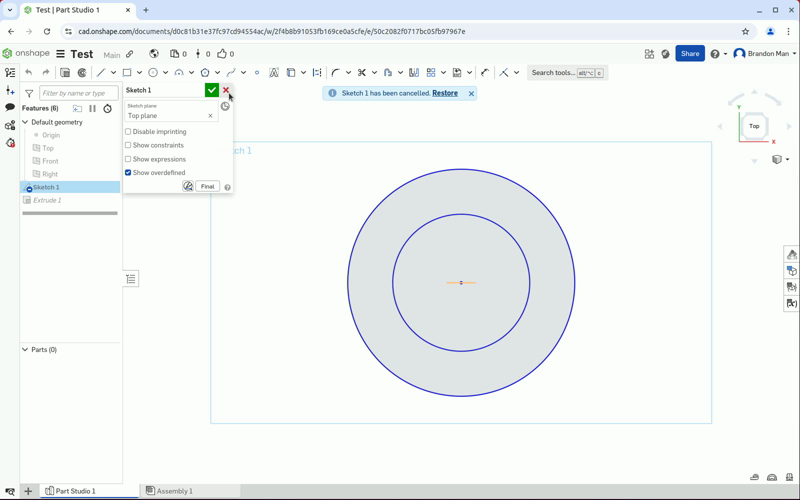
key(shift+s)
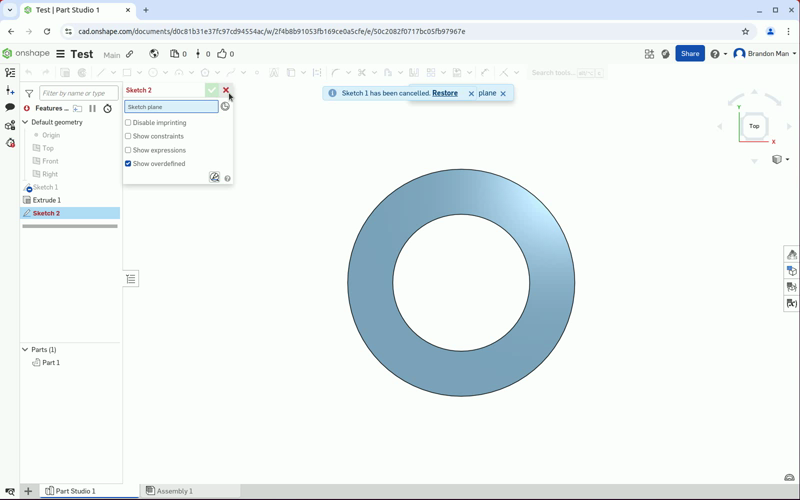
mouse_move(73, 150)
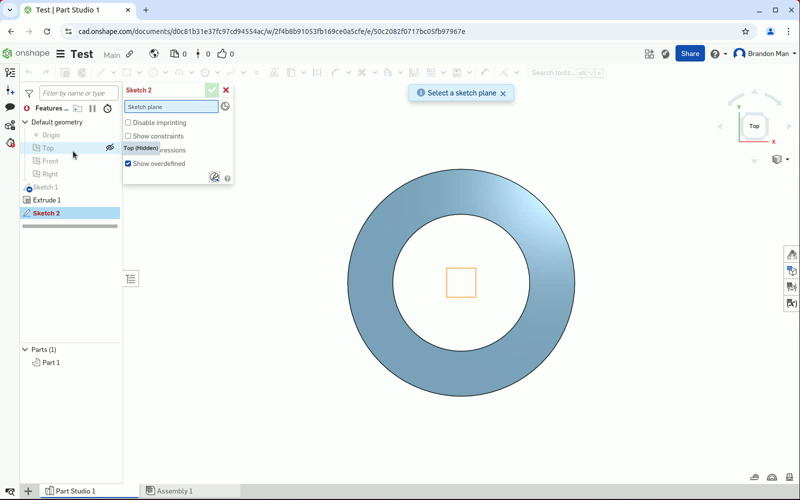
click(73, 150)
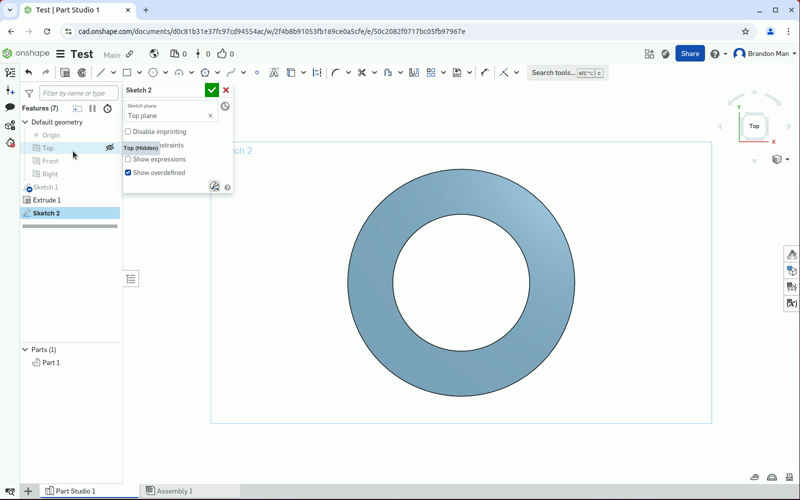
mouse_move(73, 352)
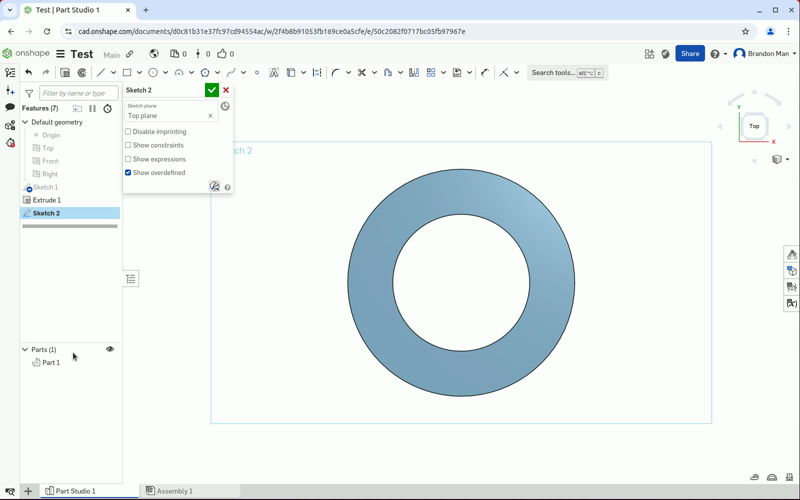
key(y)
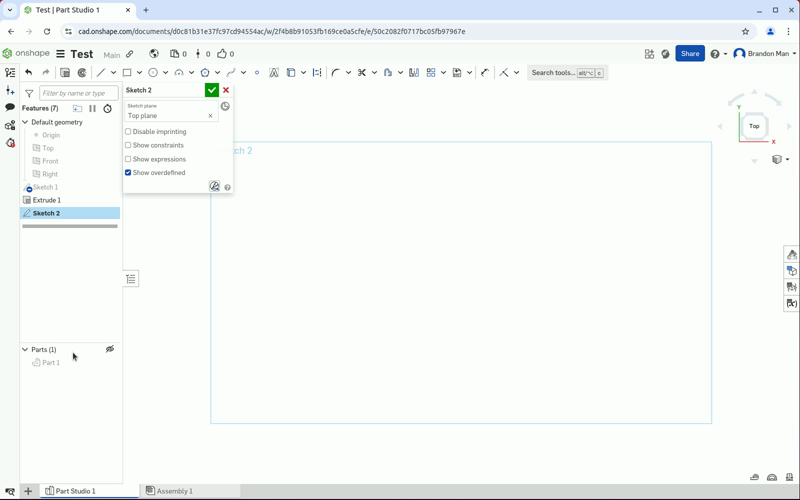
key(c)
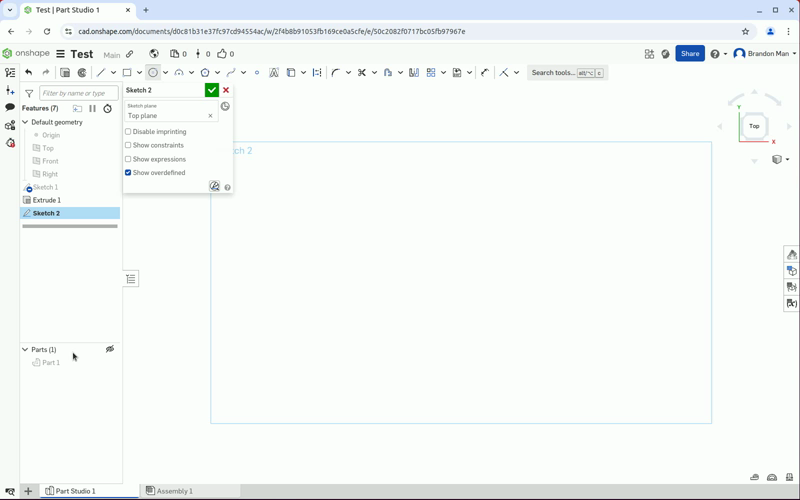
key_down(shift)
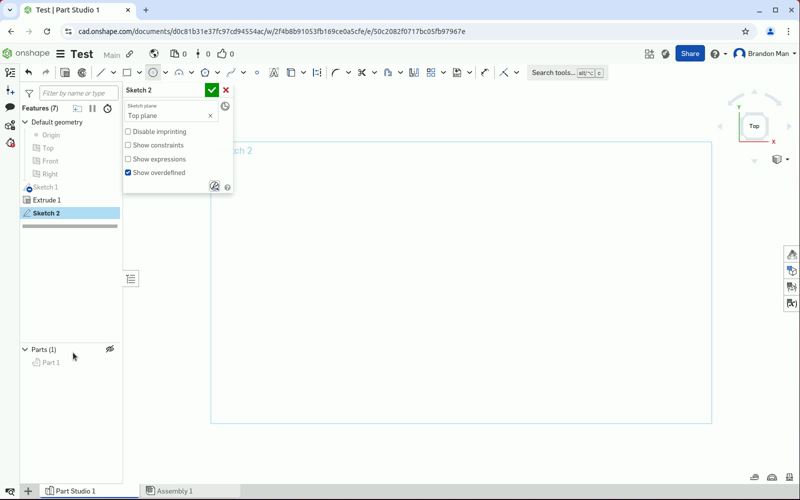
mouse_move(461, 282)
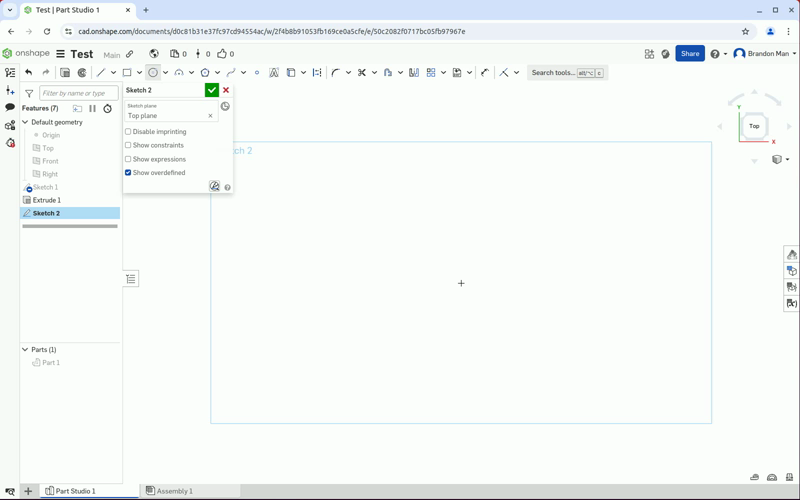
click(461, 282)
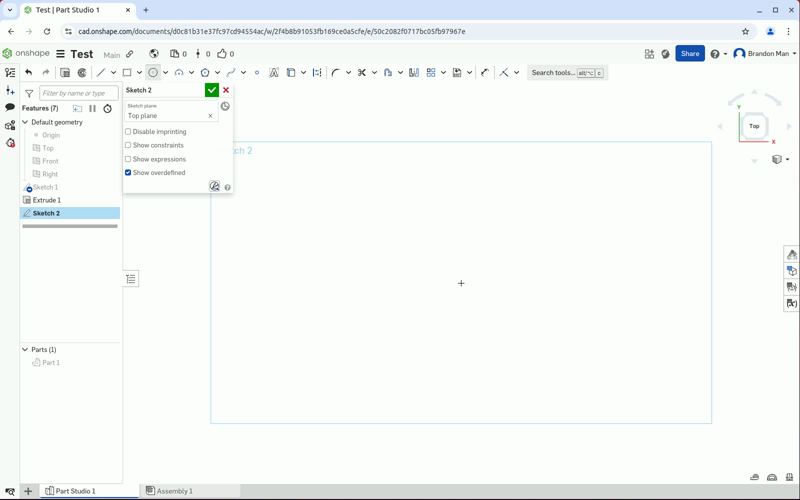
key_up(shift)
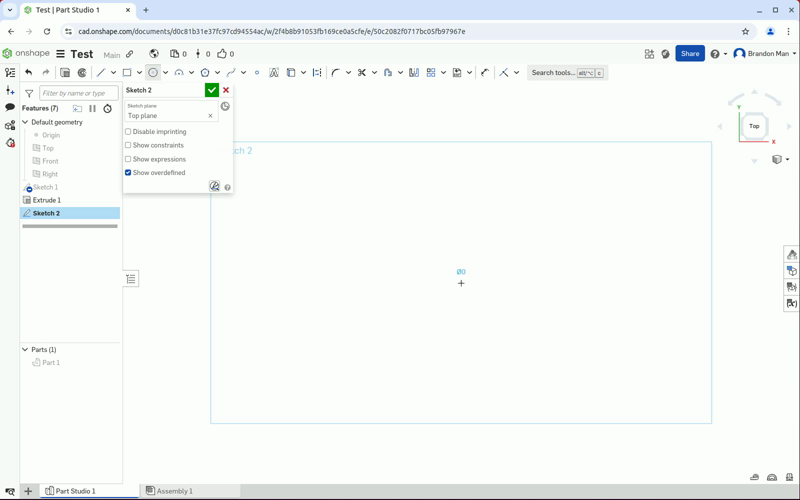
mouse_move(522, 282)
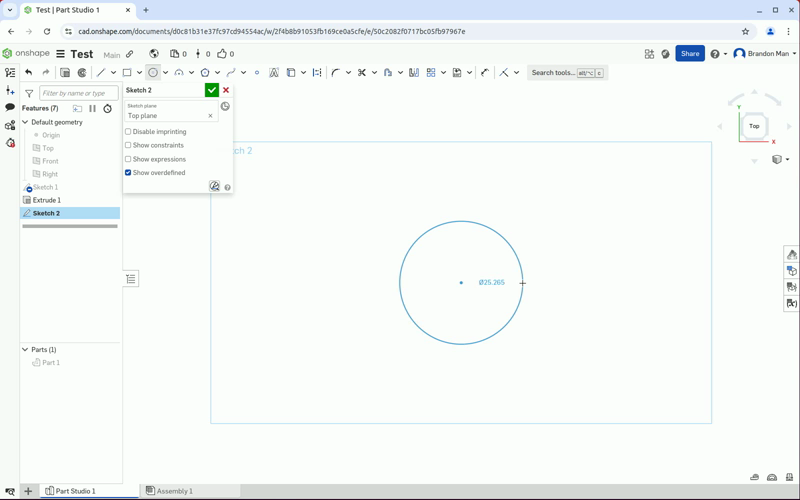
click(522, 282)
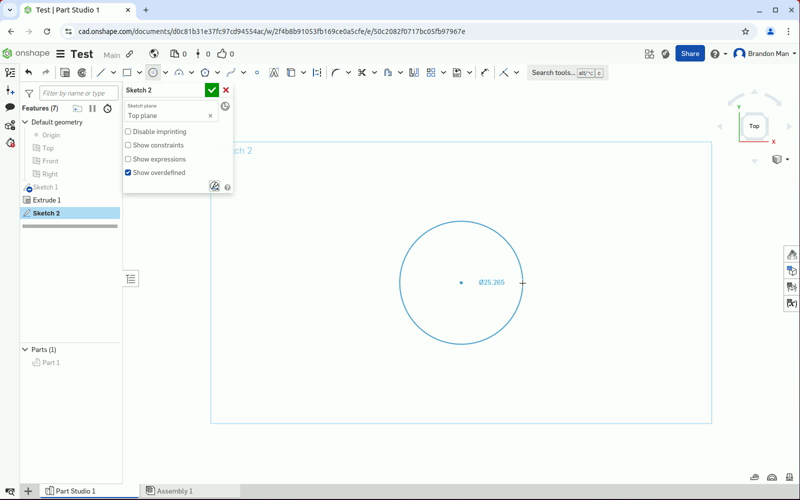
key(esc)
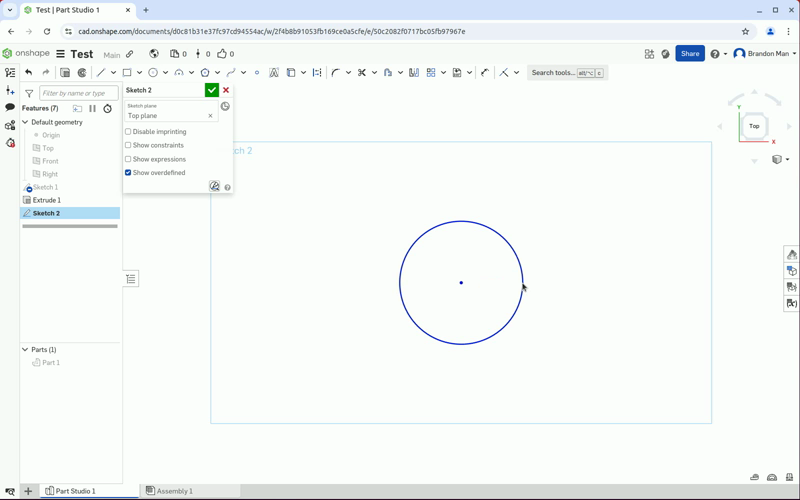
key(c)
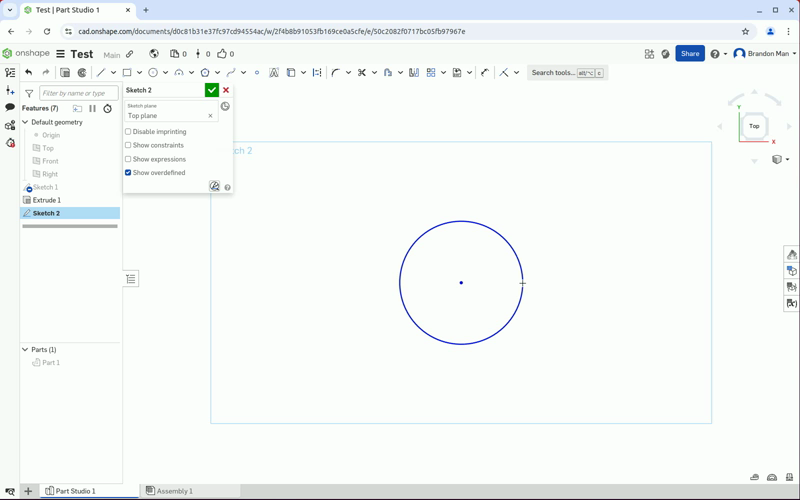
key_down(shift)
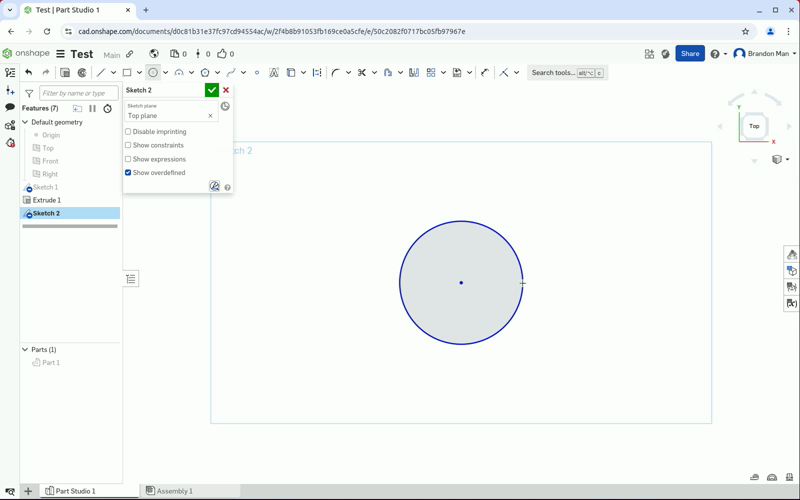
mouse_move(461, 282)
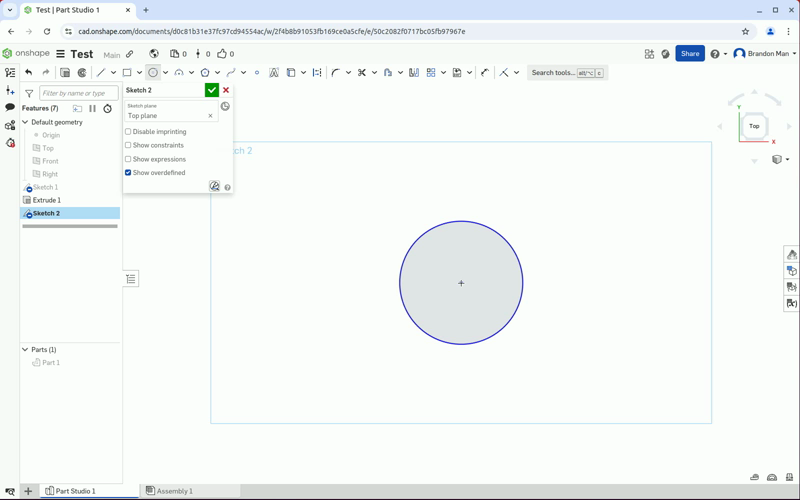
click(461, 282)
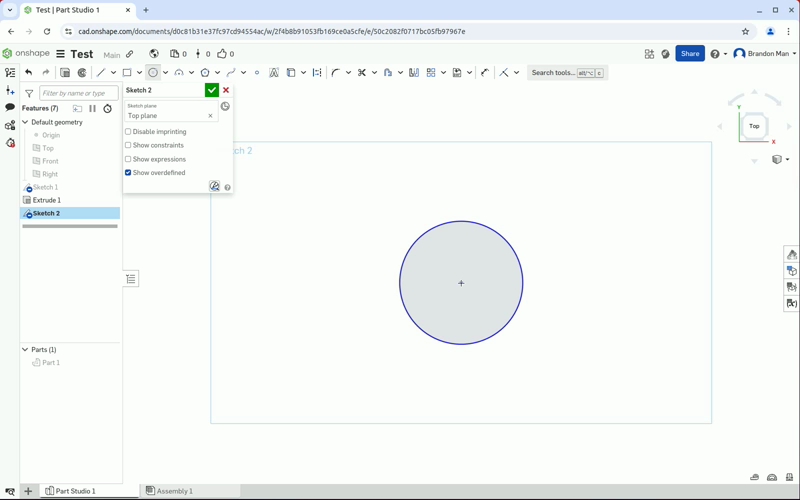
key_up(shift)
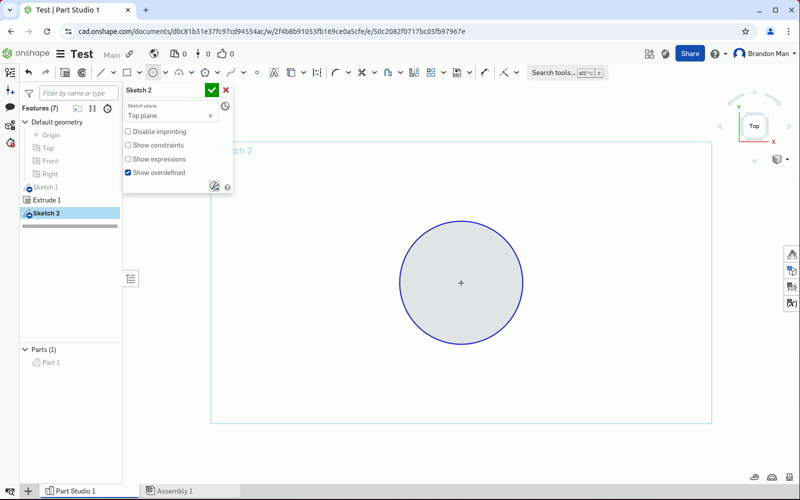
mouse_move(467, 282)
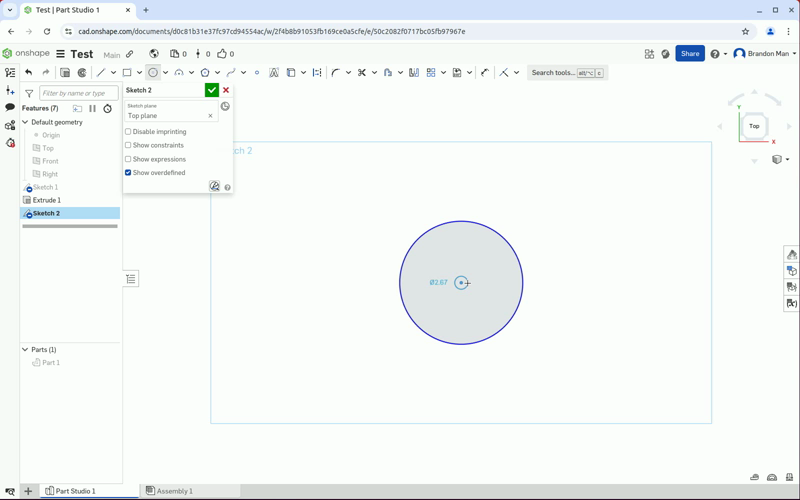
click(467, 282)
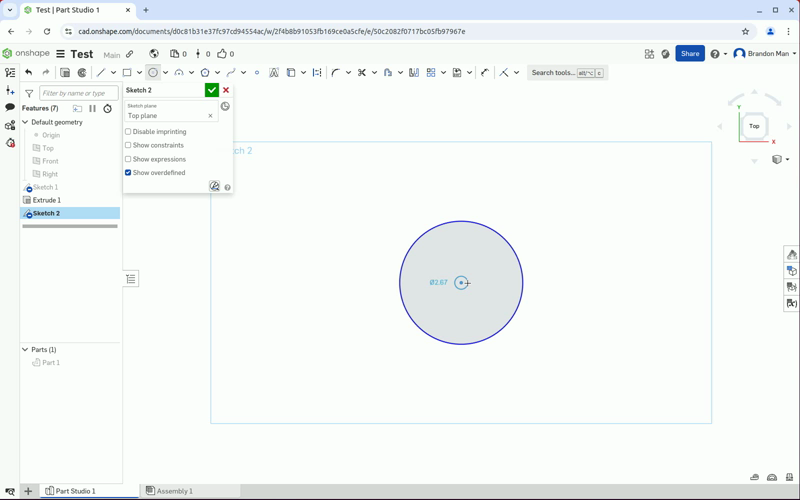
key(esc)
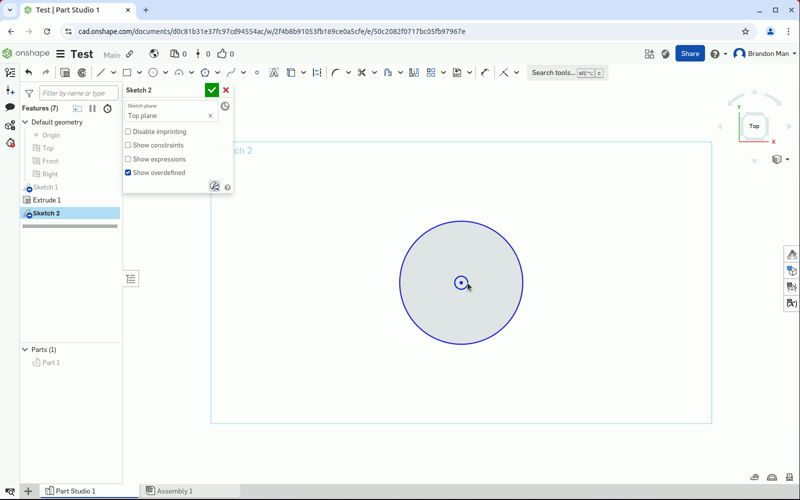
mouse_move(484, 319)
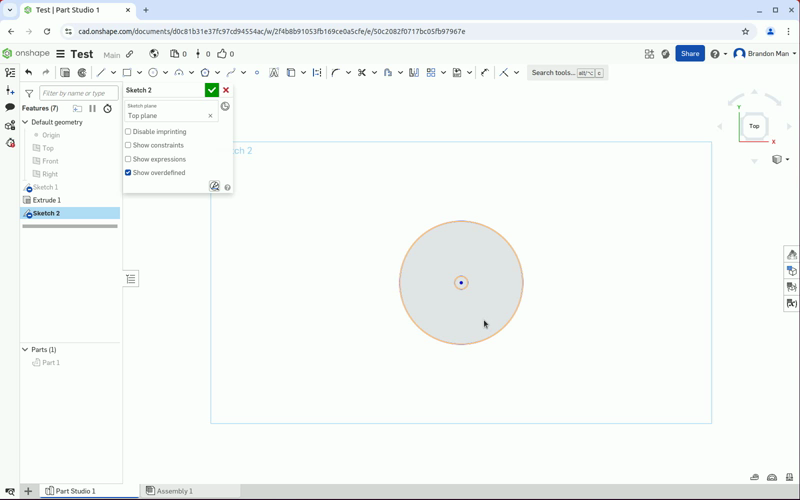
click(484, 319)
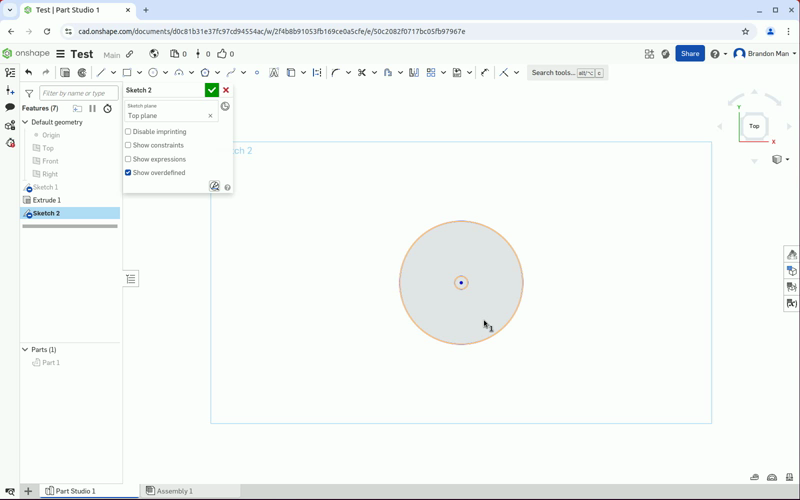
mouse_move(73, 352)
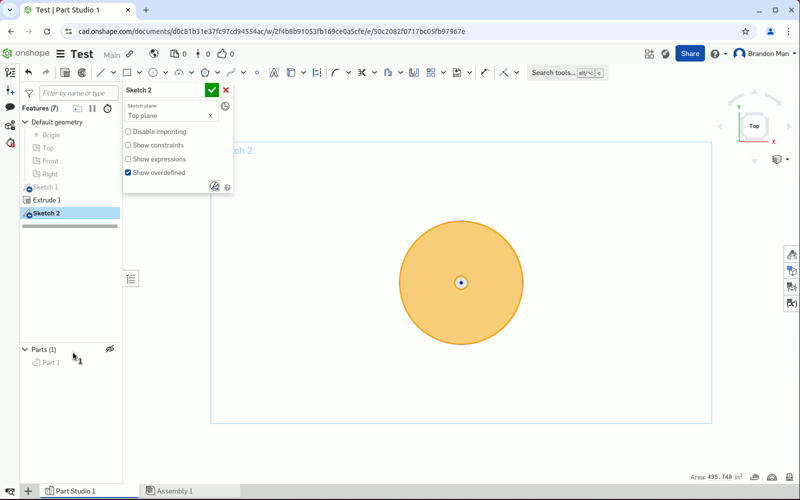
key(shift+y)
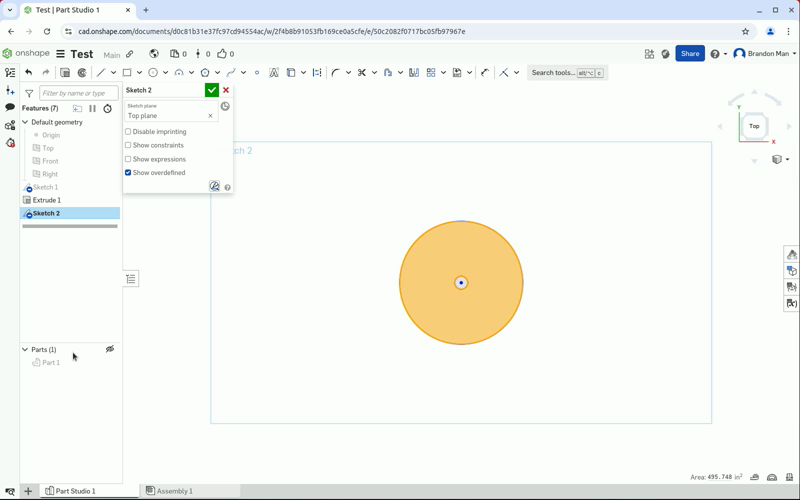
key(shift+e)
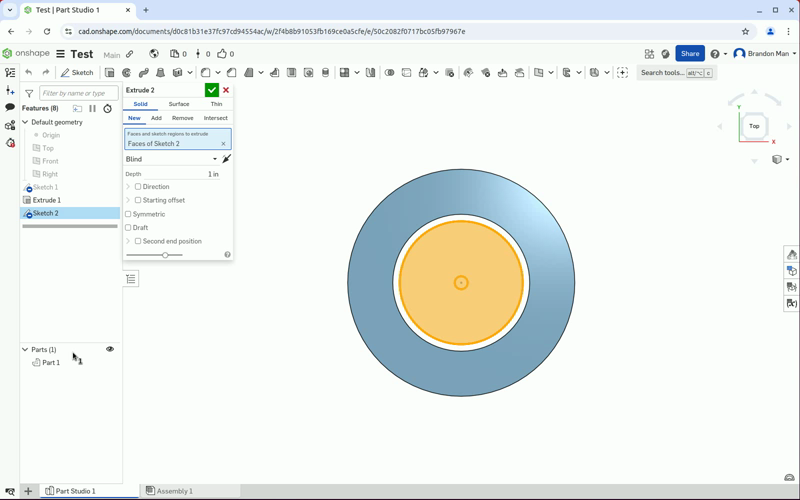
mouse_move(143, 106)
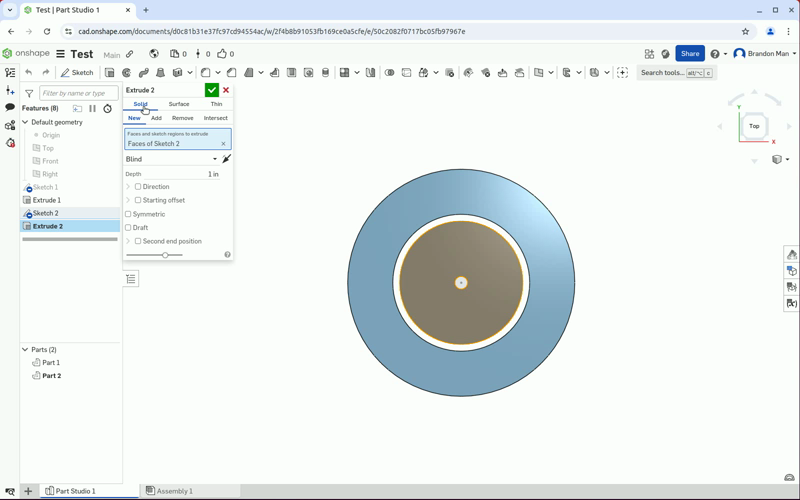
click(143, 106)
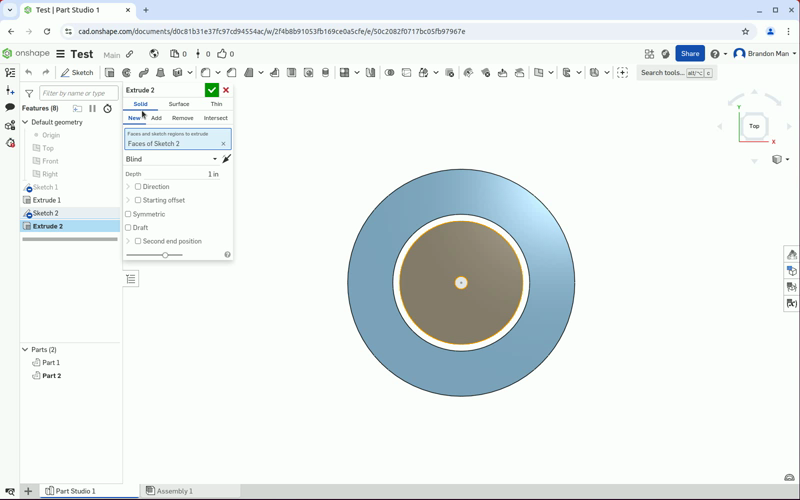
mouse_move(137, 120)
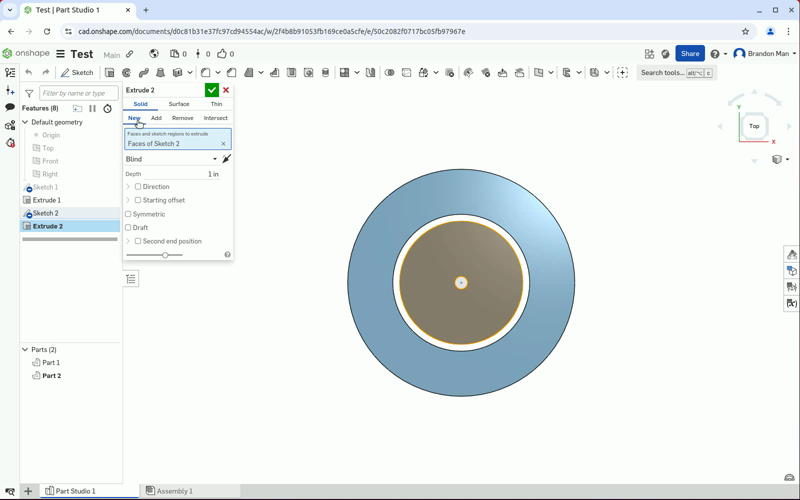
click(137, 120)
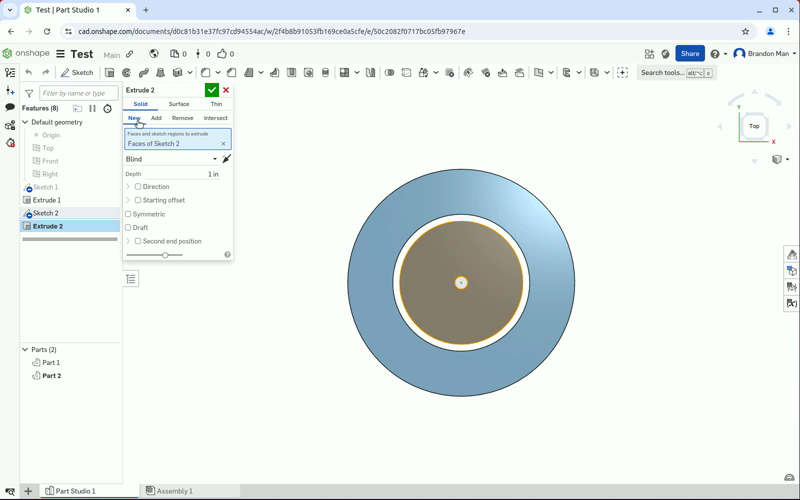
key(tab, 4)
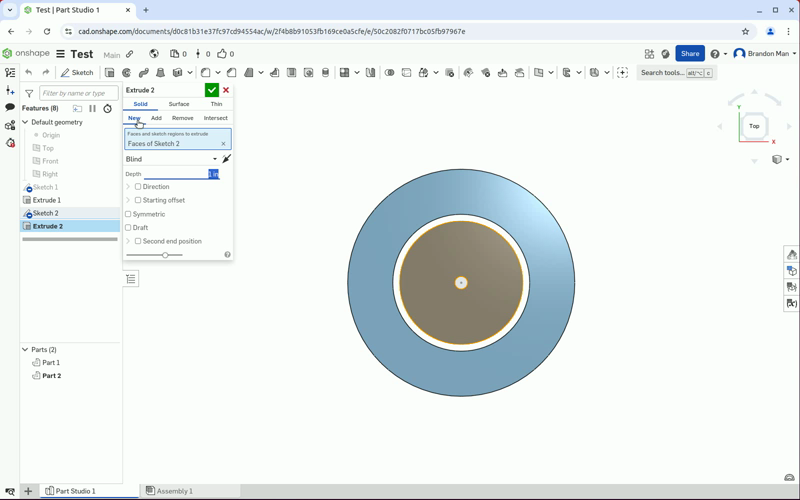
text(1.685)
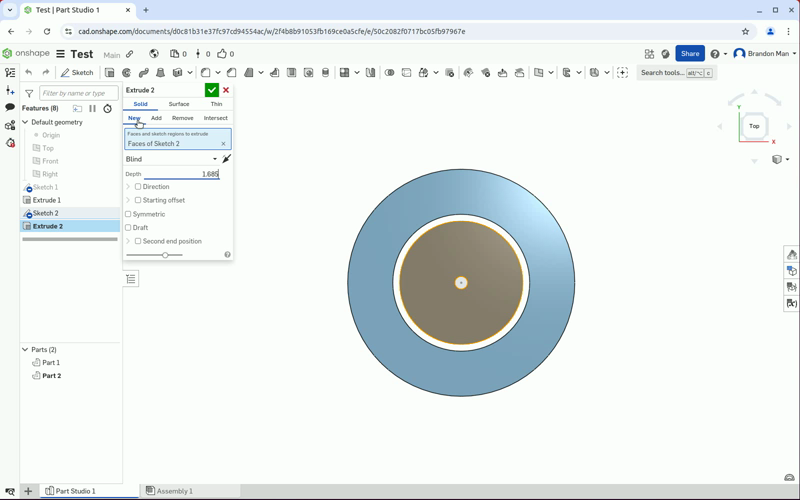
key(enter)
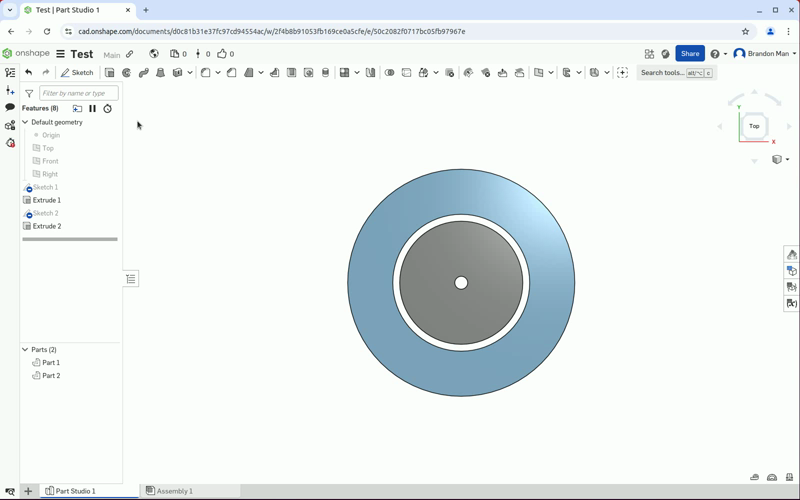
key(shift+h)
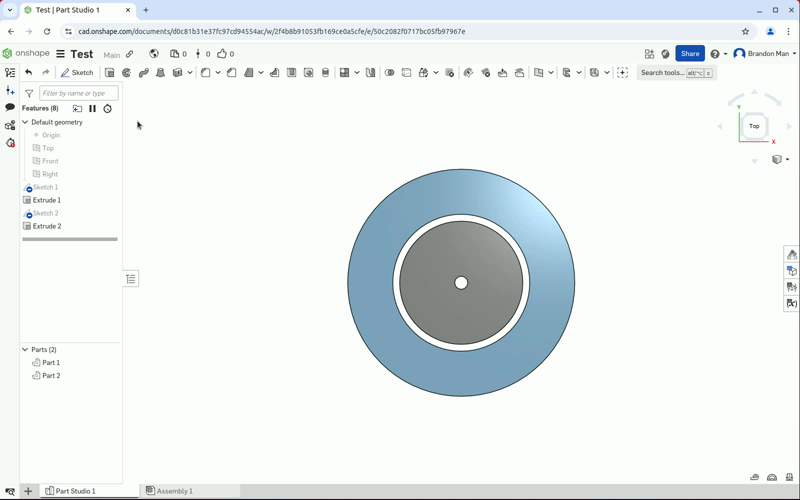
key(shift+h)
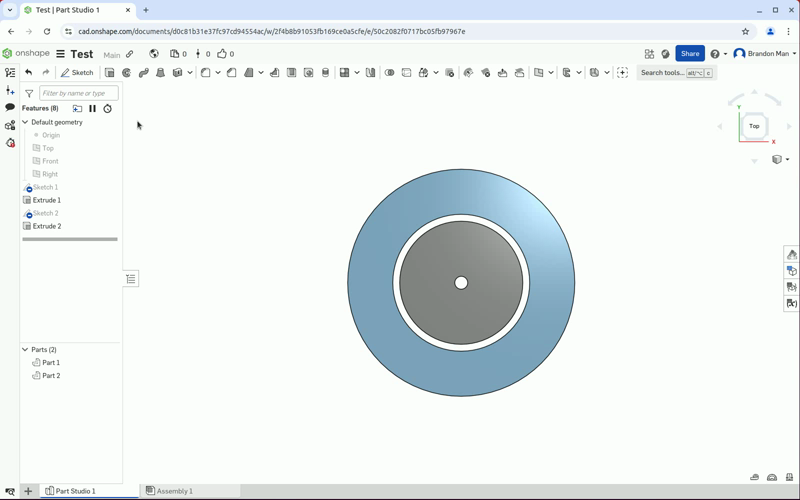
mouse_move(73, 189)
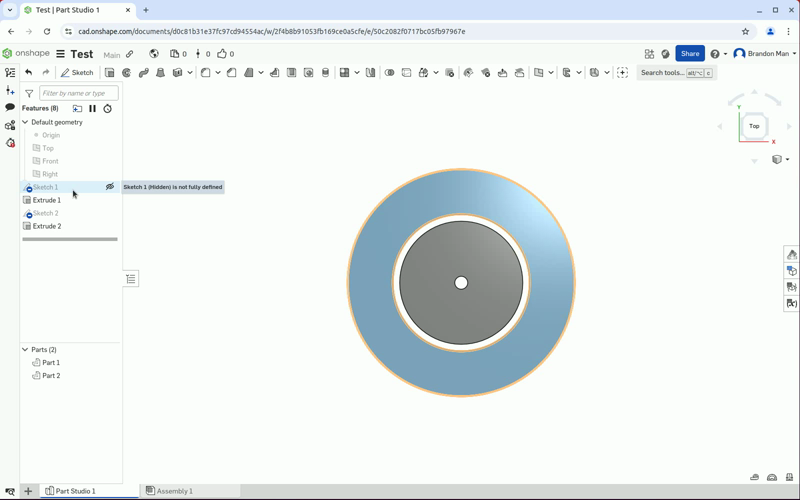
click(73, 189)
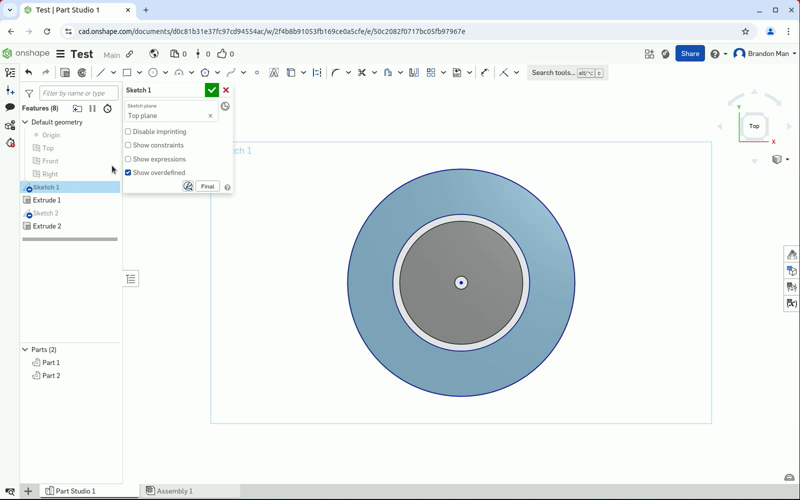
mouse_move(229, 92)
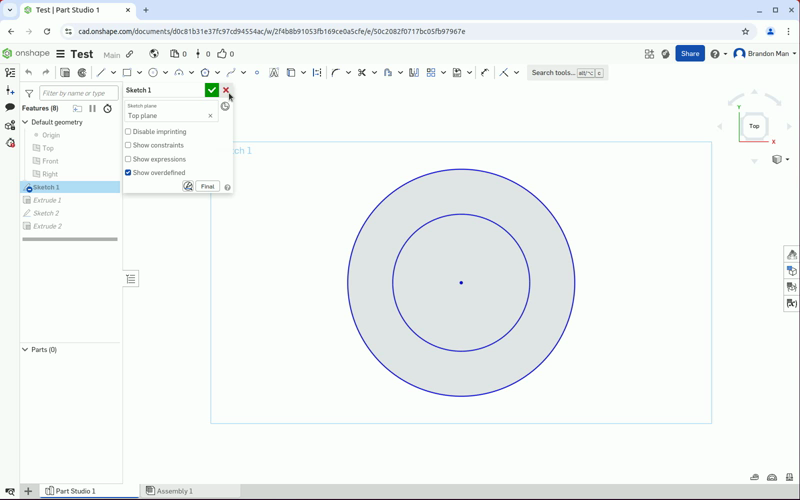
click(229, 92)
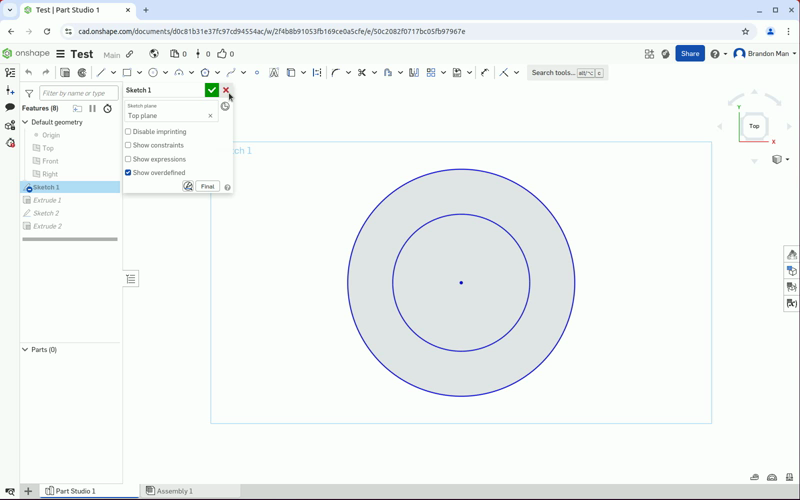
key(shift+s)
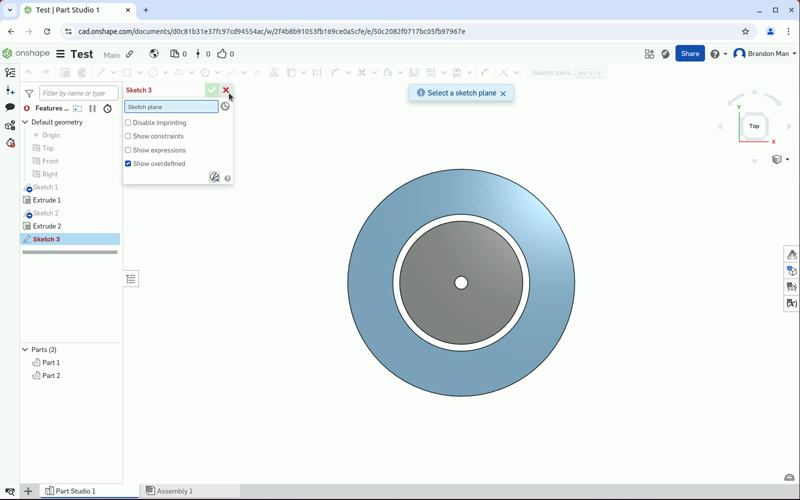
mouse_move(73, 150)
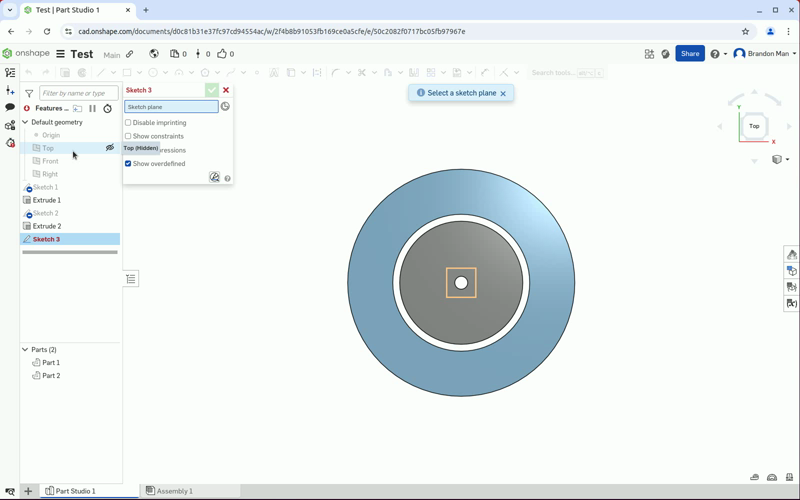
click(73, 150)
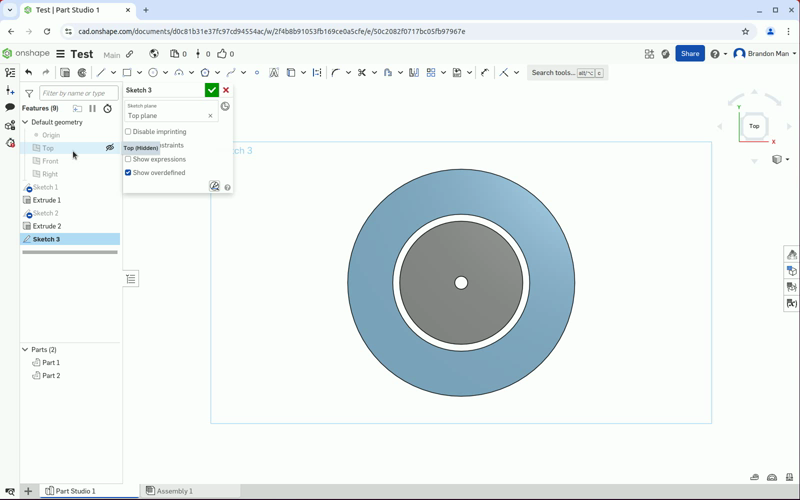
mouse_move(73, 352)
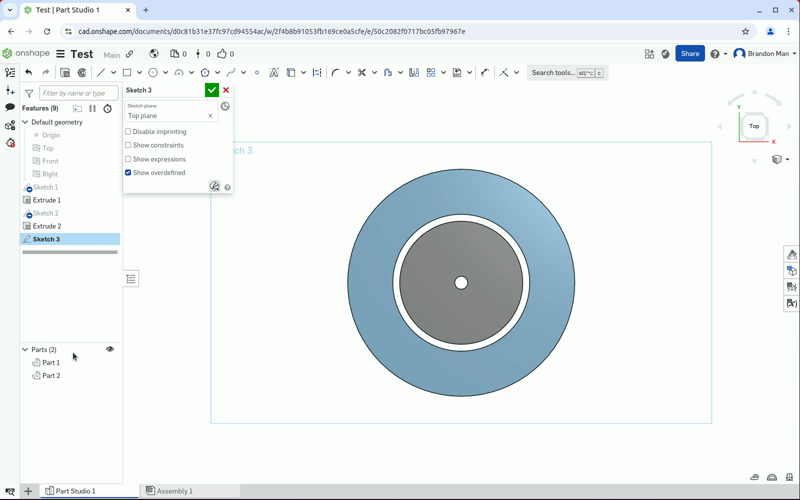
key(y)
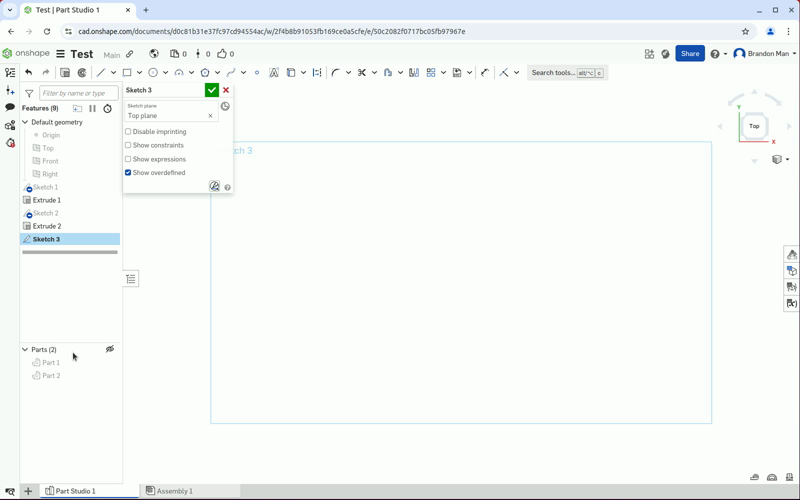
key(c)
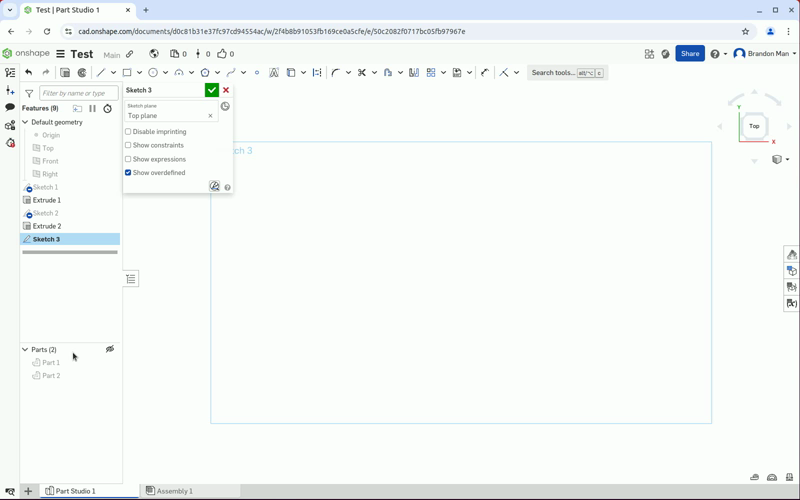
key_down(shift)
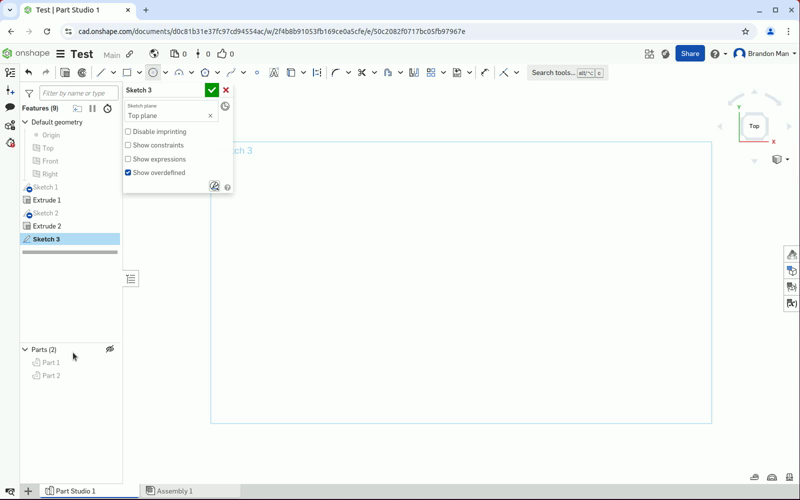
mouse_move(461, 282)
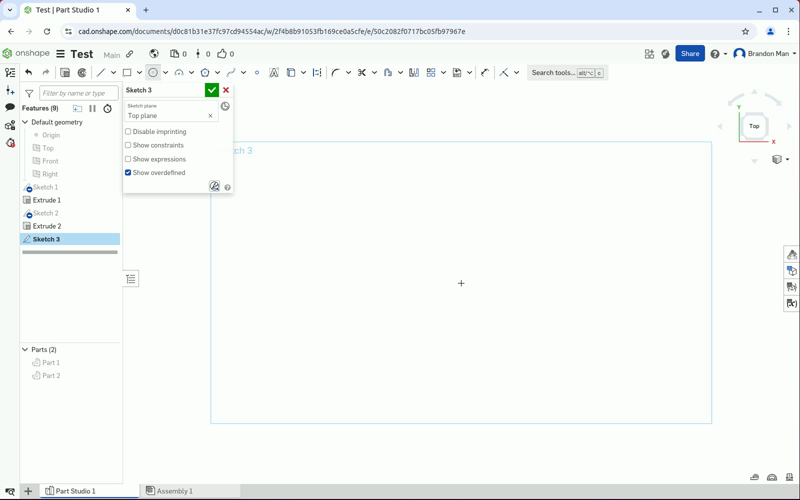
click(461, 282)
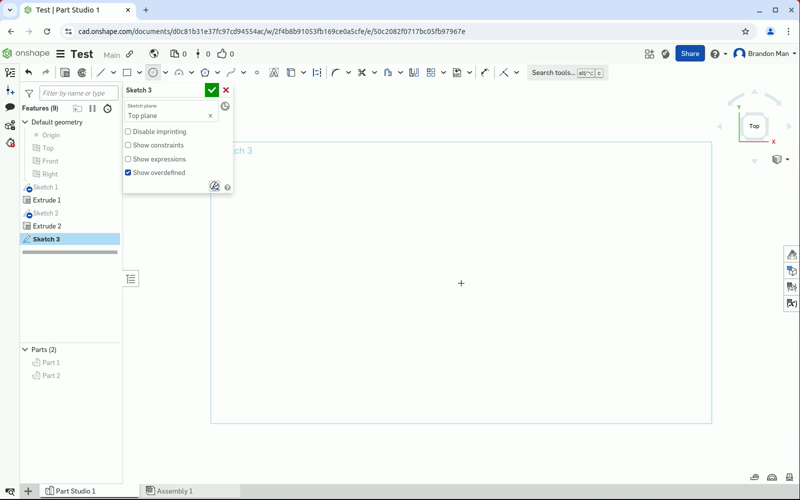
key_up(shift)
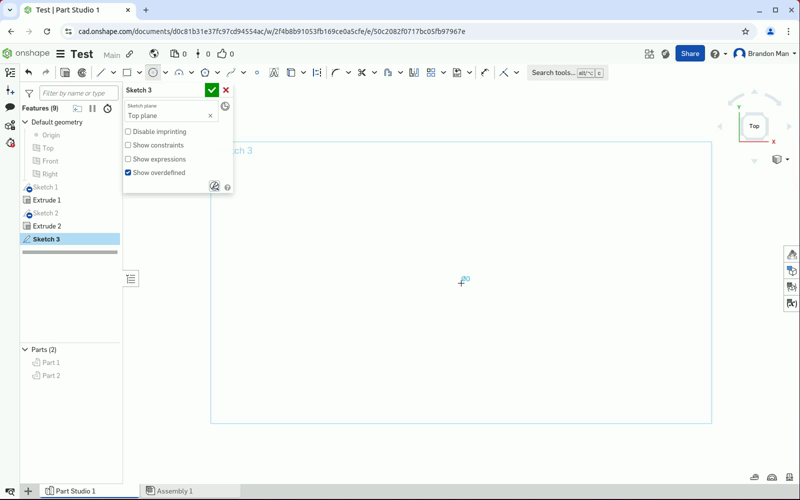
mouse_move(531, 282)
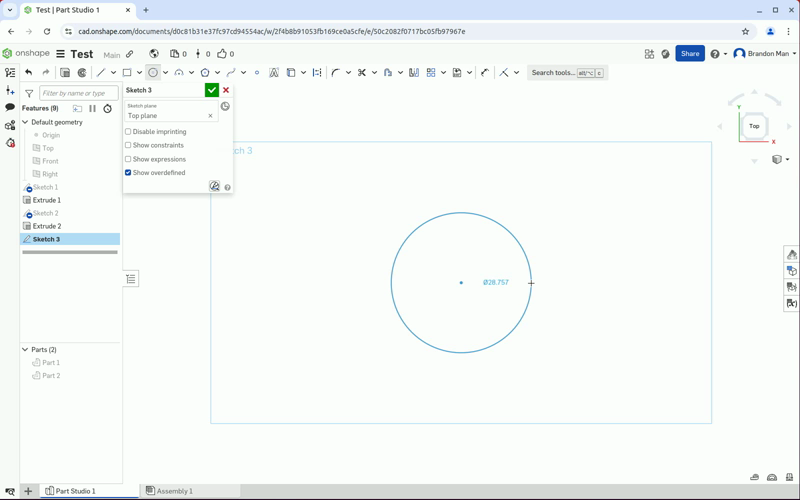
click(531, 282)
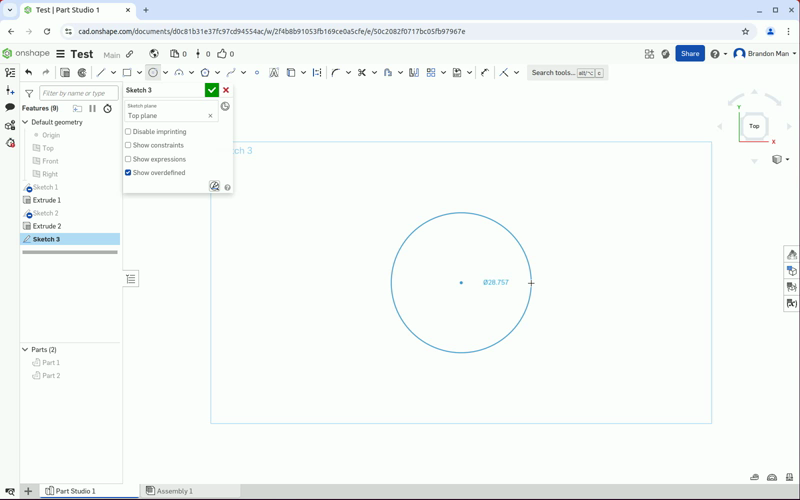
key(esc)
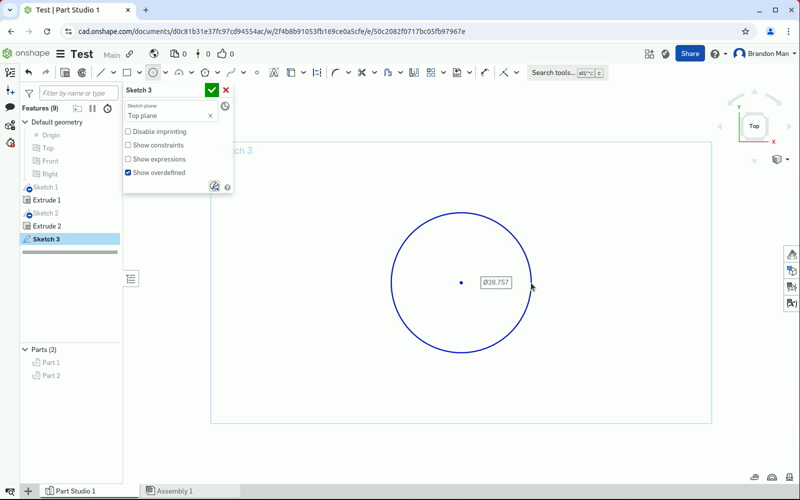
key(c)
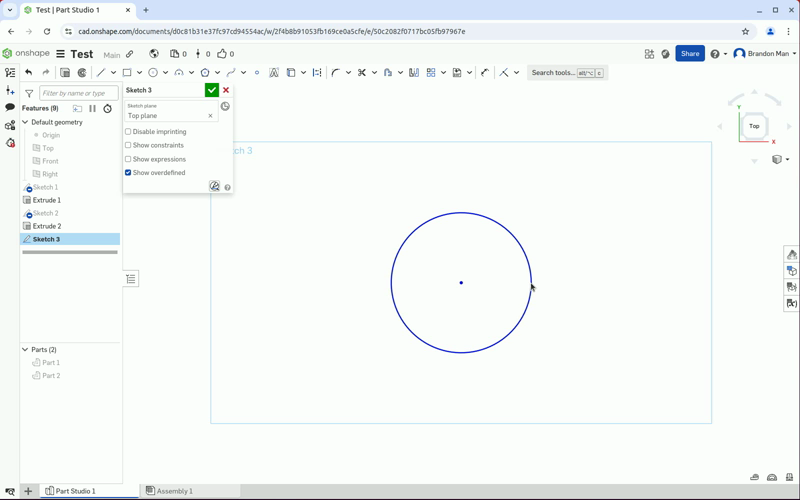
key_down(shift)
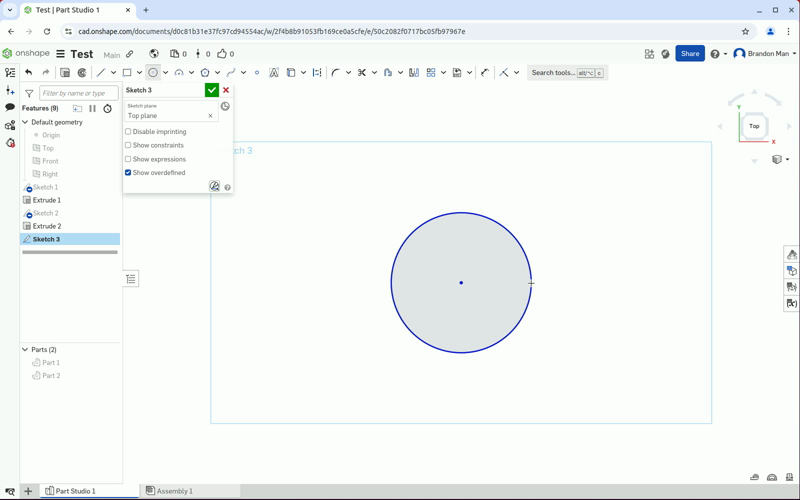
mouse_move(461, 282)
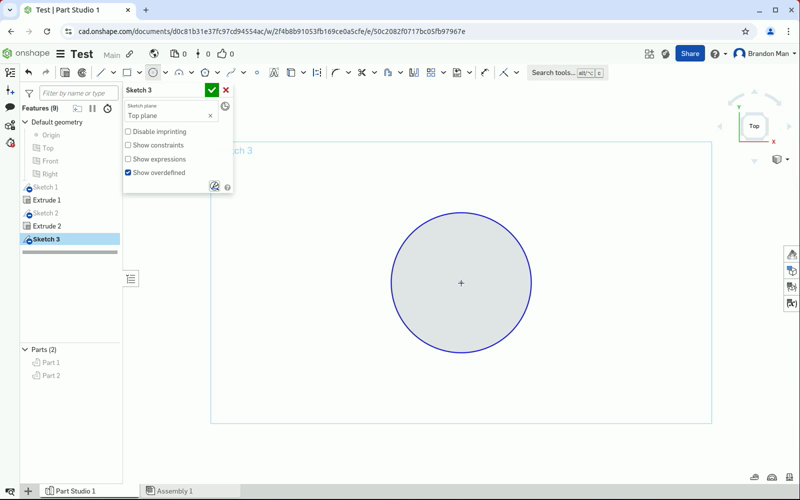
click(461, 282)
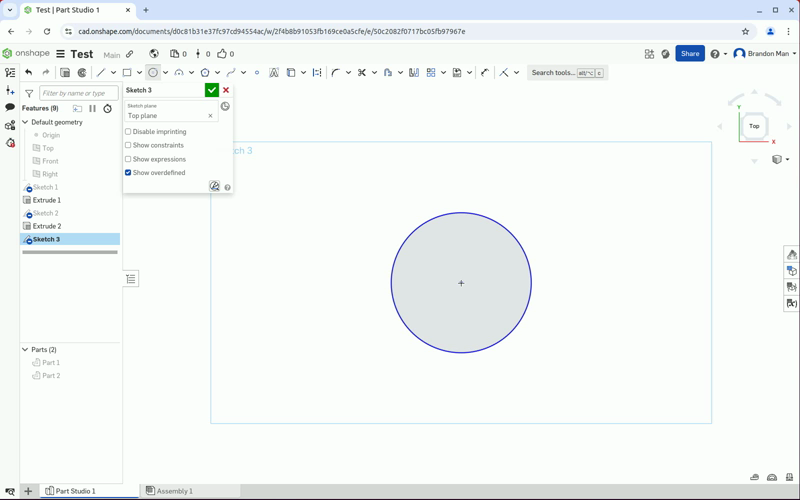
key_up(shift)
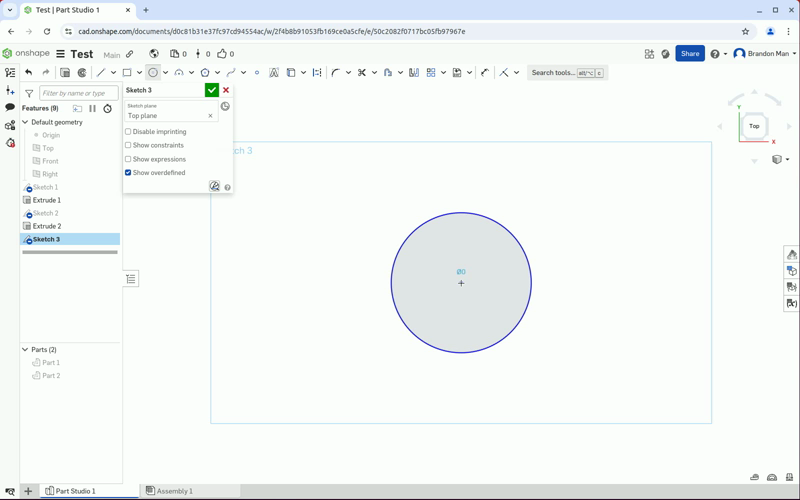
mouse_move(523, 282)
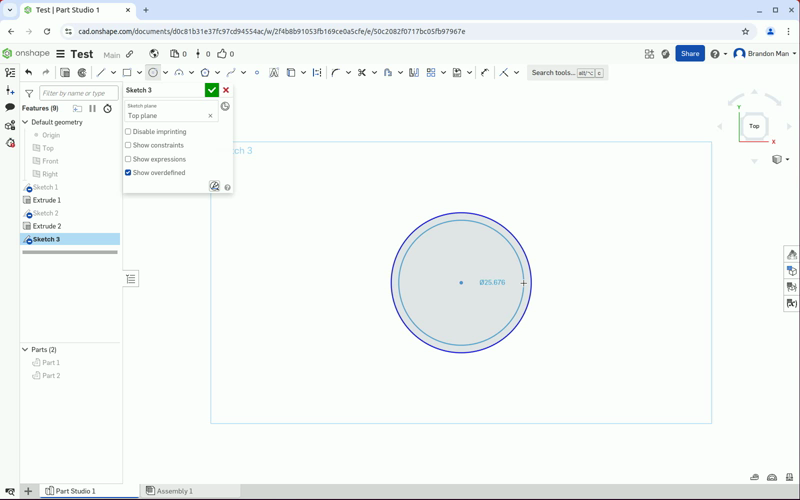
click(523, 282)
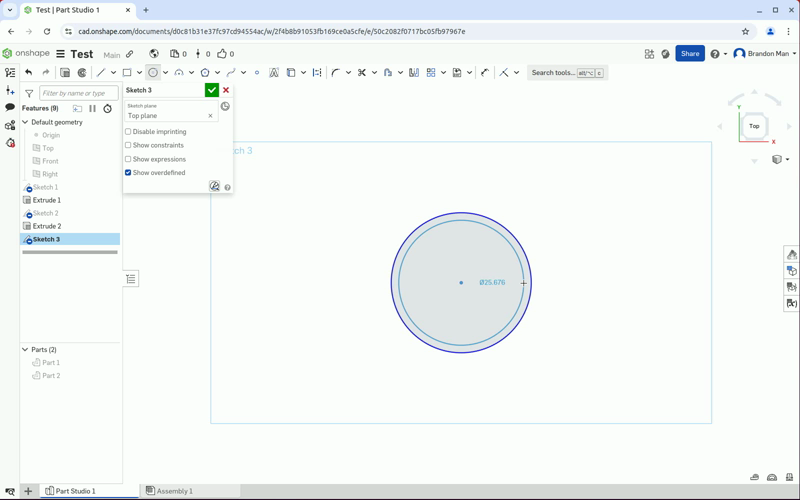
key(esc)
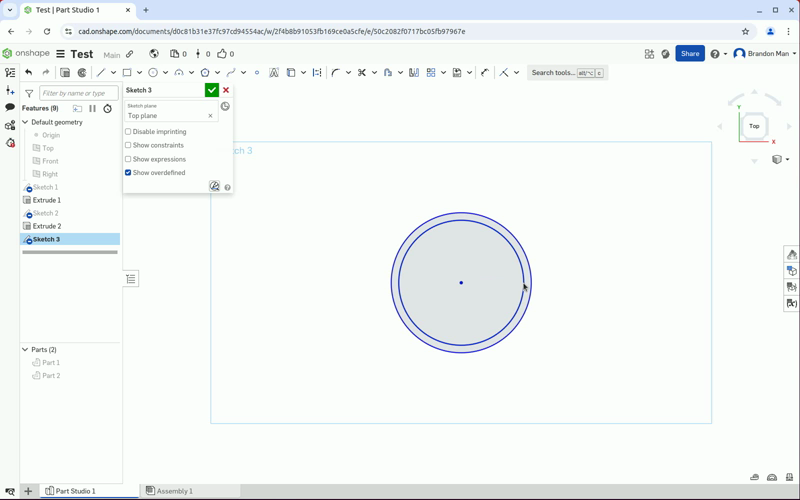
mouse_move(400, 257)
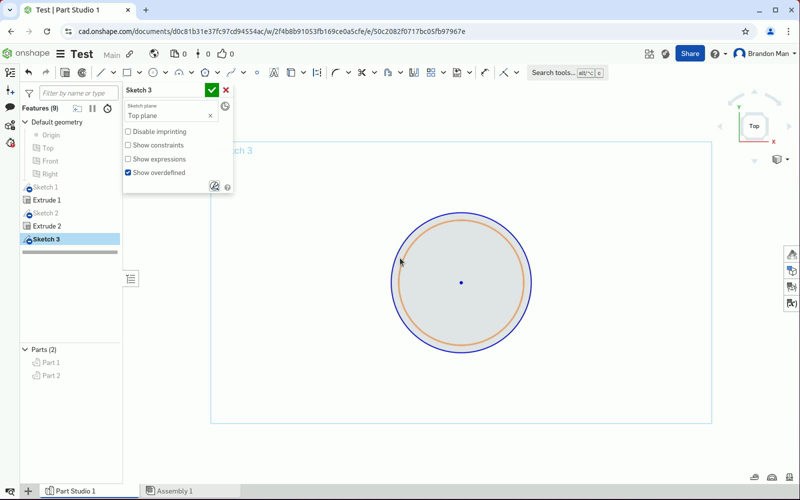
click(400, 257)
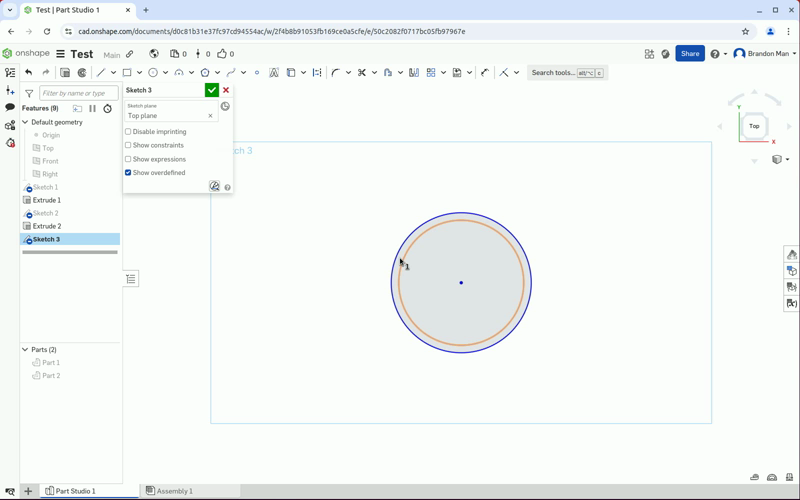
mouse_move(73, 352)
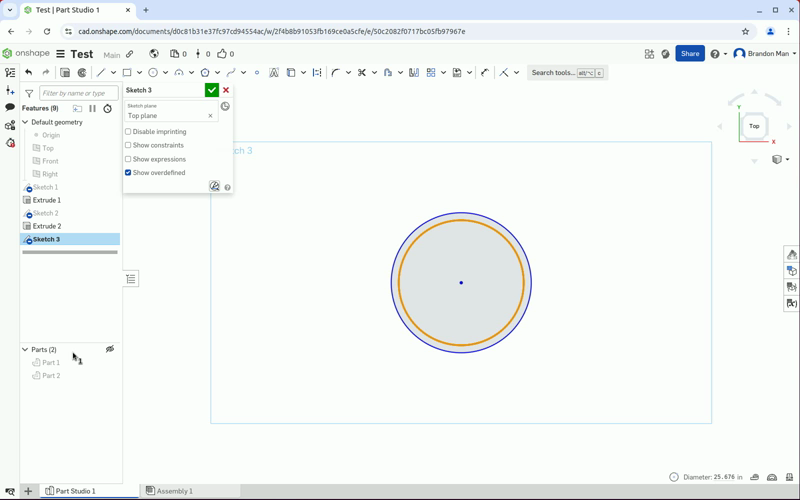
key(shift+y)
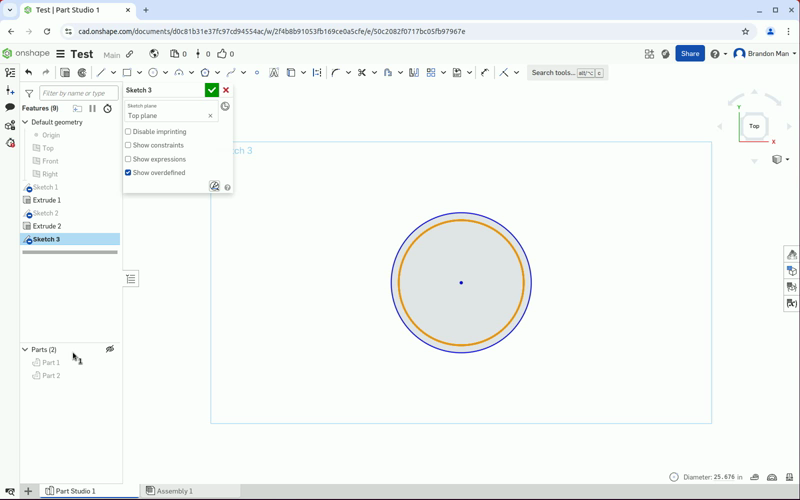
key(shift+e)
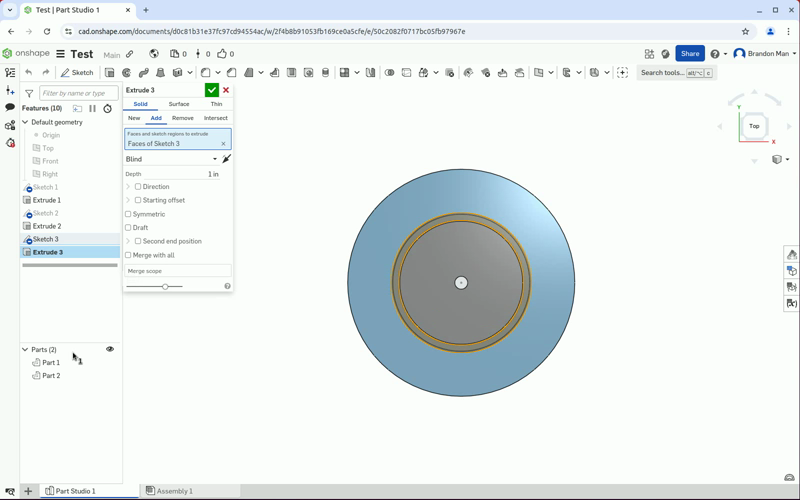
mouse_move(143, 106)
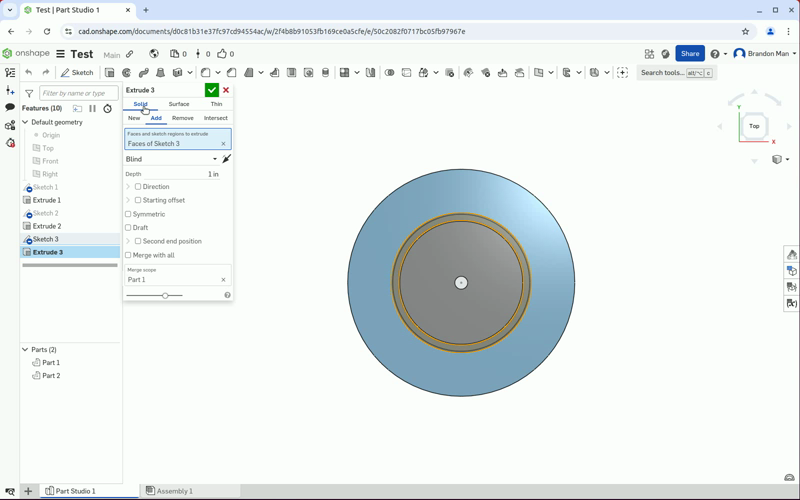
click(143, 106)
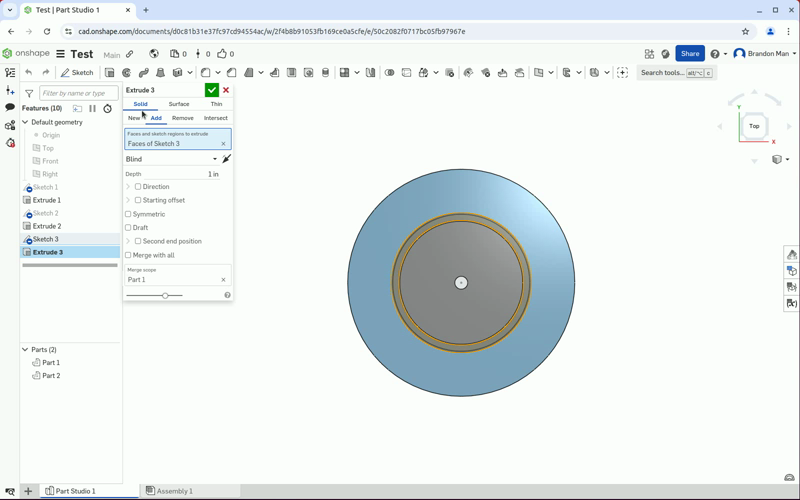
mouse_move(137, 120)
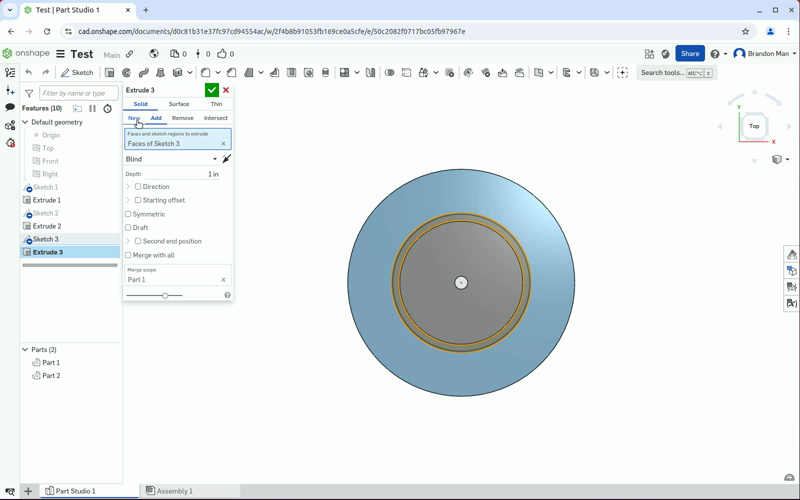
click(137, 120)
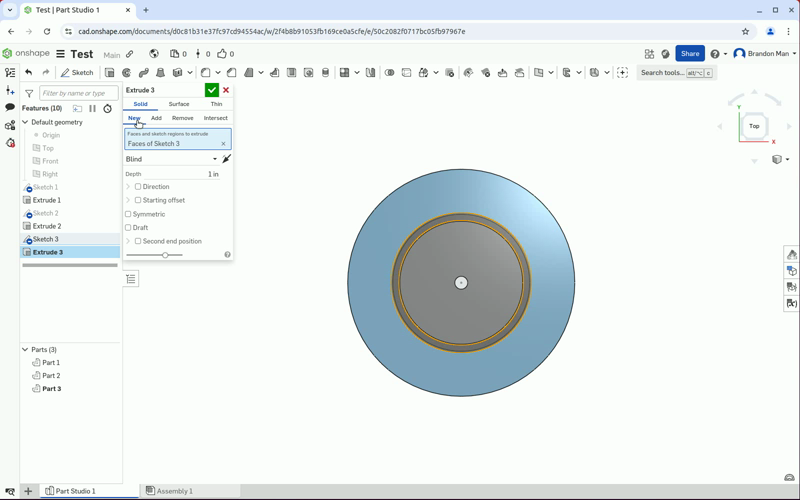
key(tab, 4)
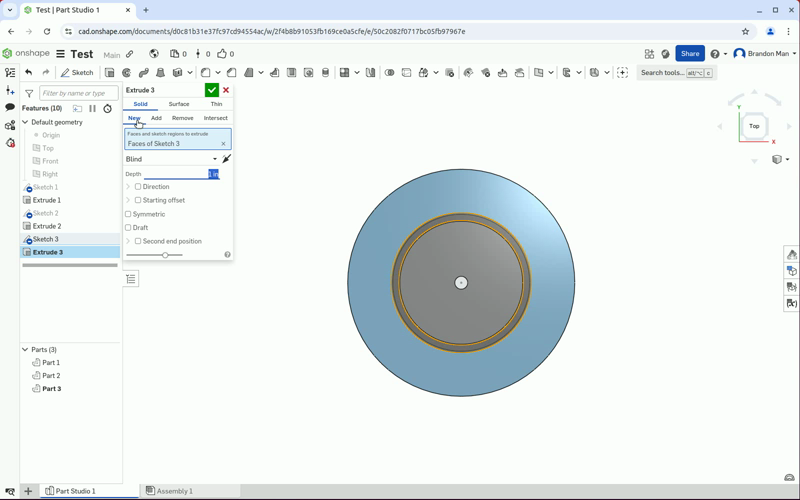
text(1.685)
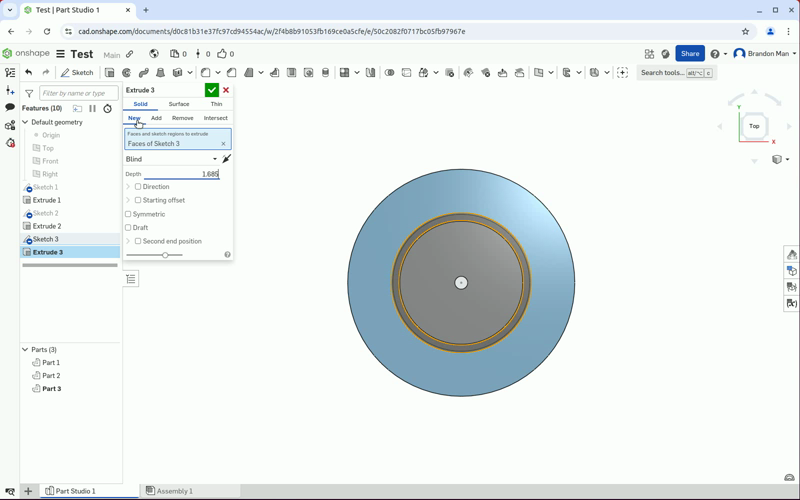
key(enter)
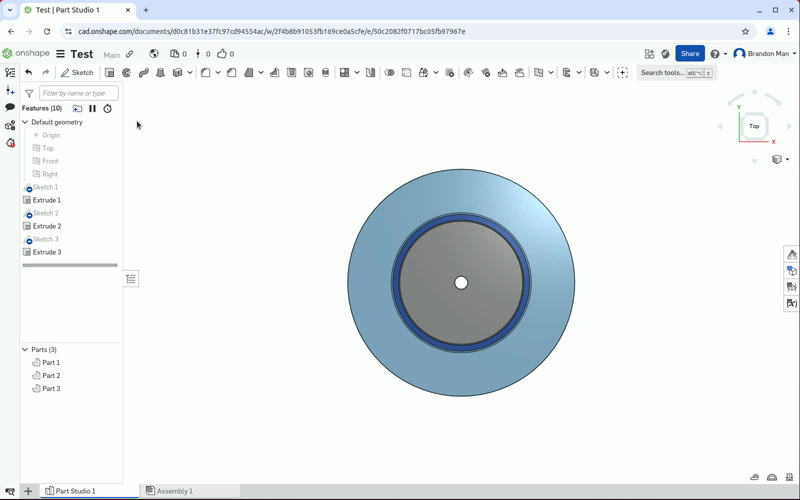
key(shift+h)
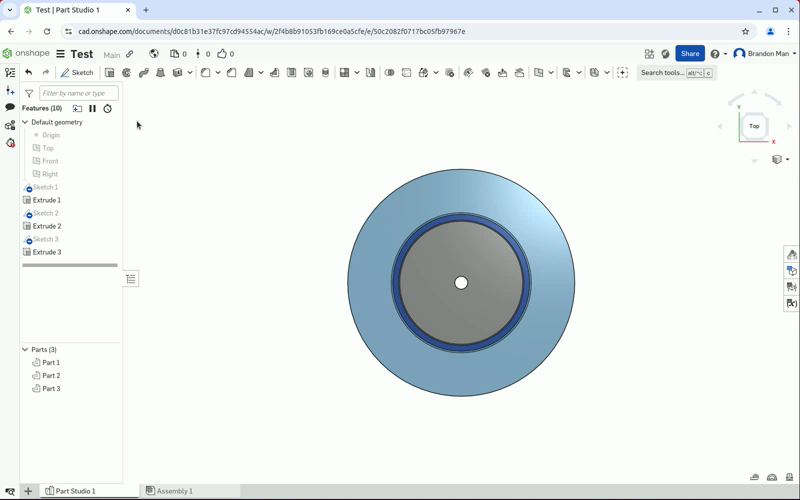
key(shift+h)
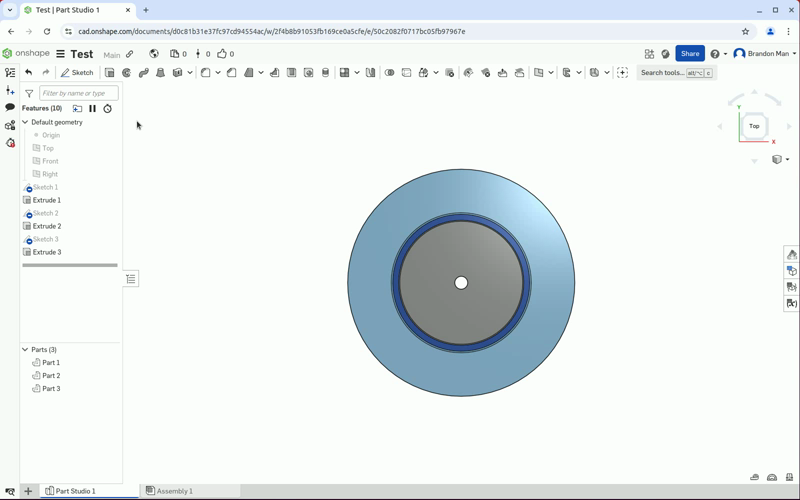
mouse_move(73, 189)
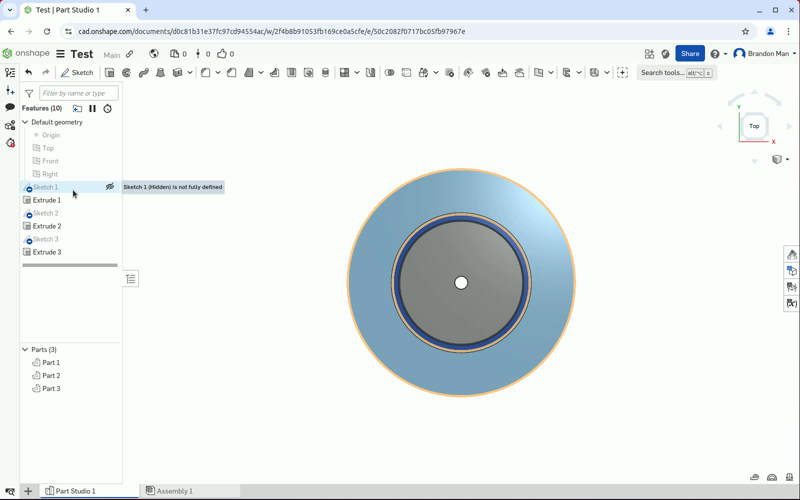
click(73, 189)
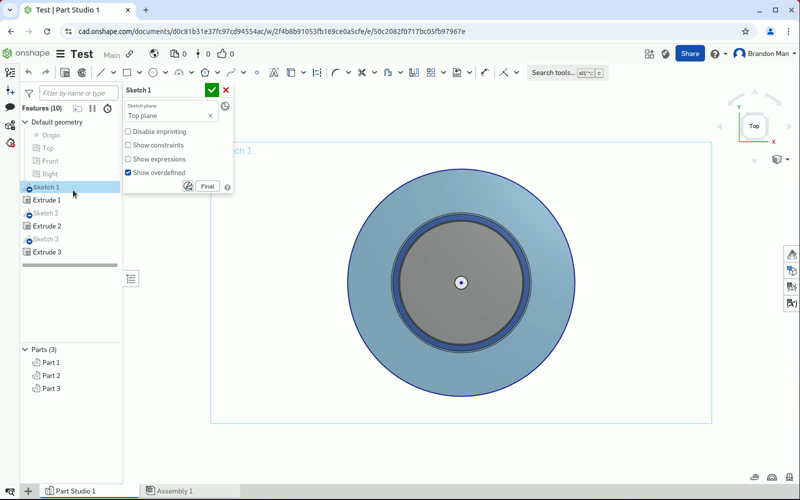
mouse_move(229, 92)
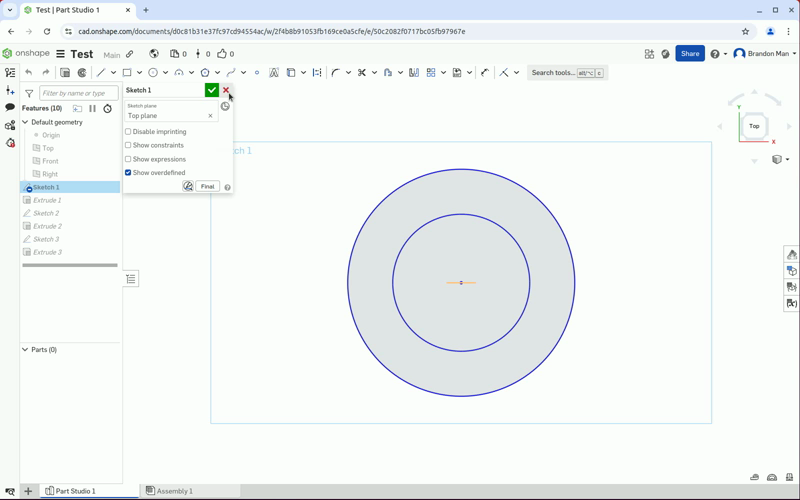
click(229, 92)
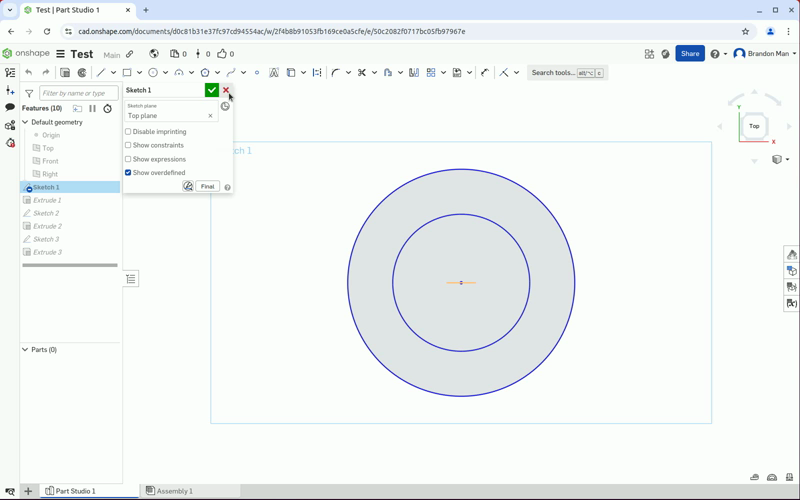
key(shift+s)
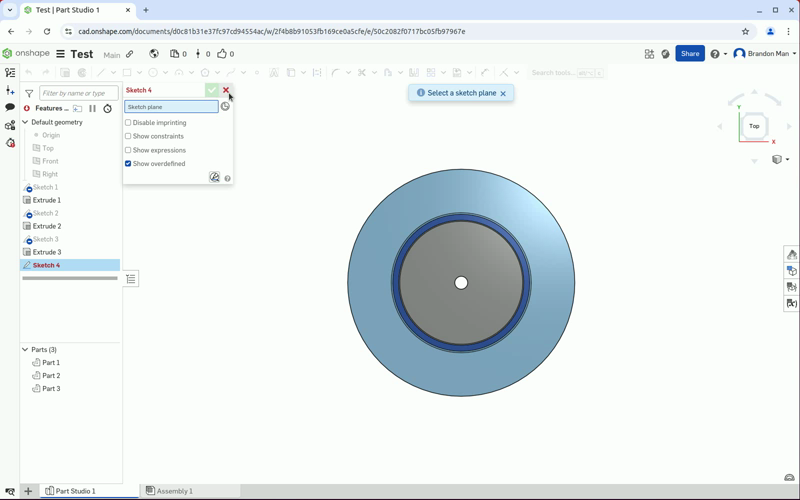
mouse_move(73, 150)
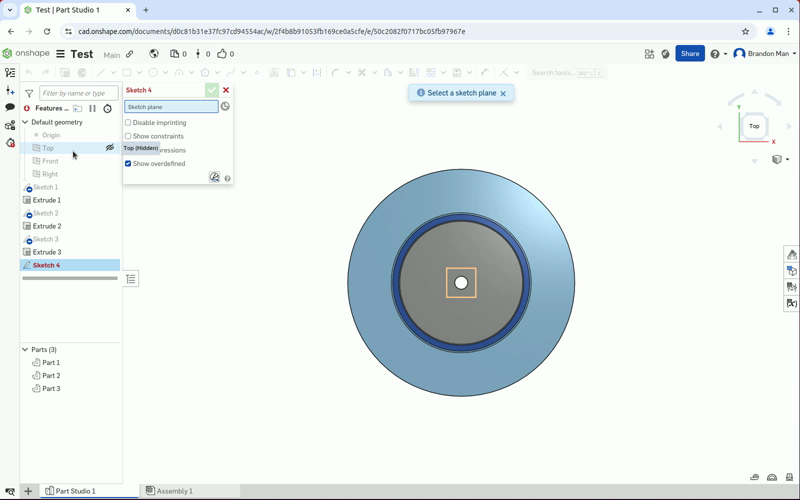
click(73, 150)
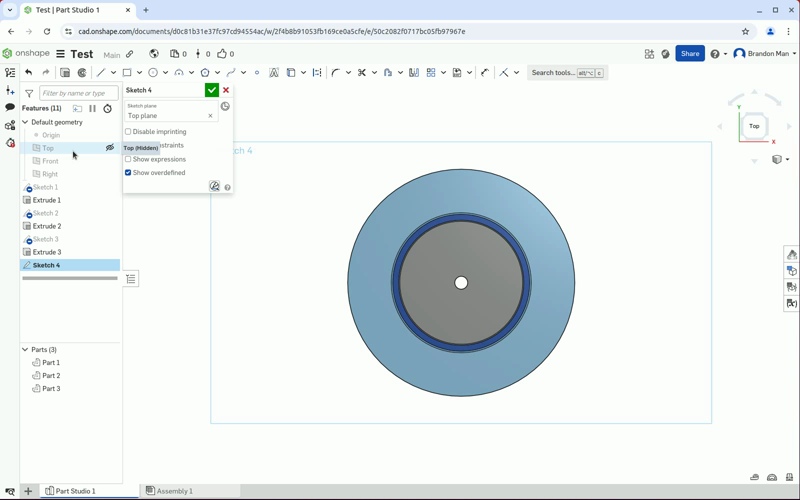
mouse_move(73, 352)
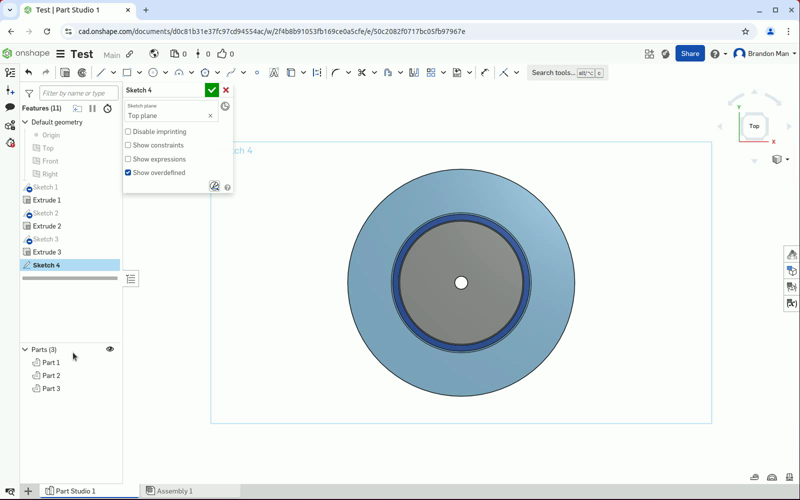
key(y)
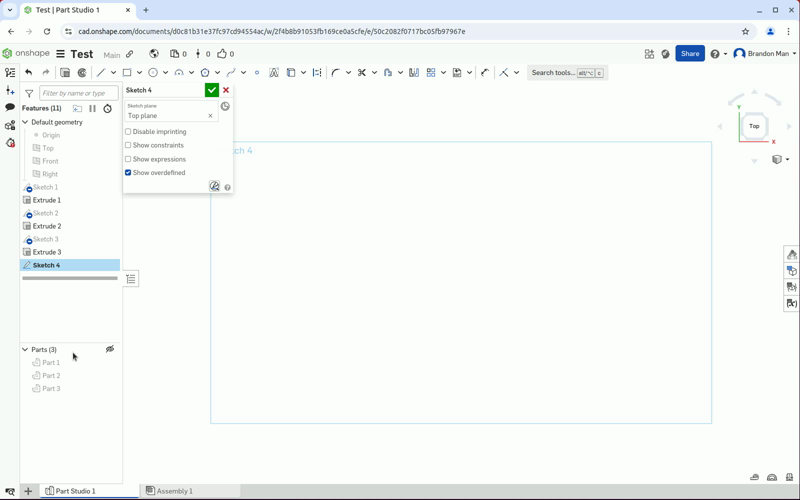
key(c)
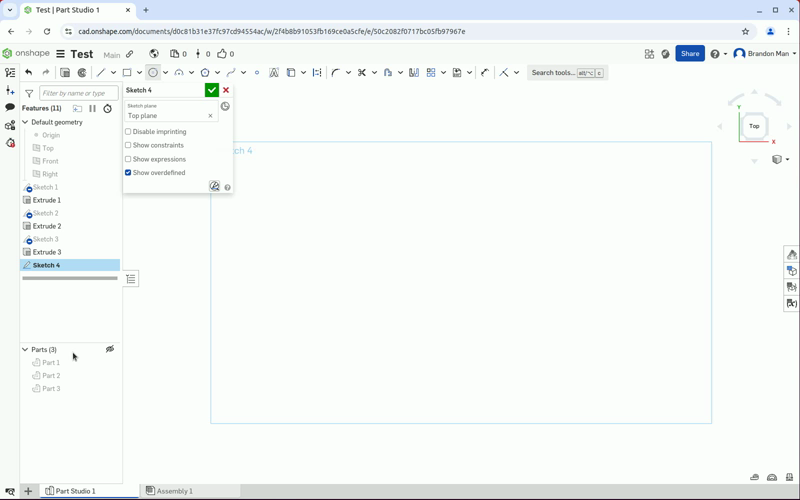
key_down(shift)
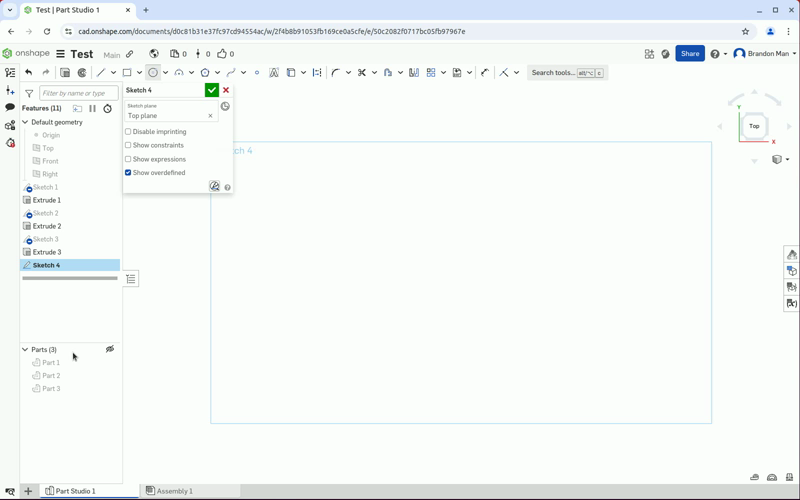
mouse_move(461, 282)
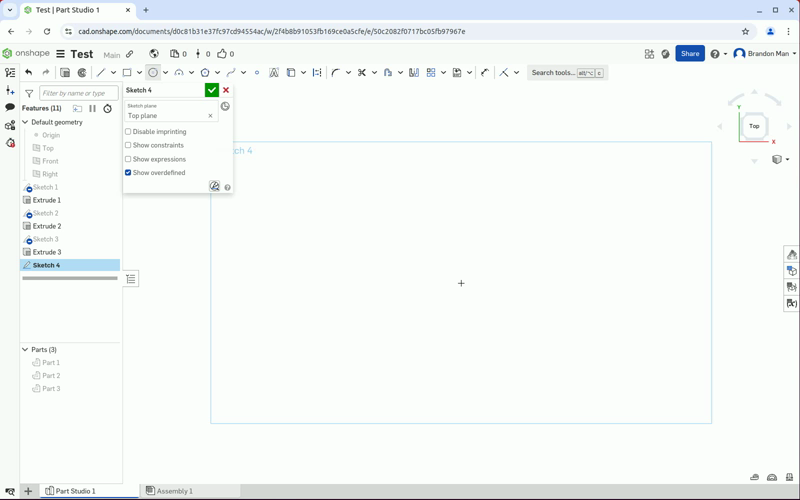
click(461, 282)
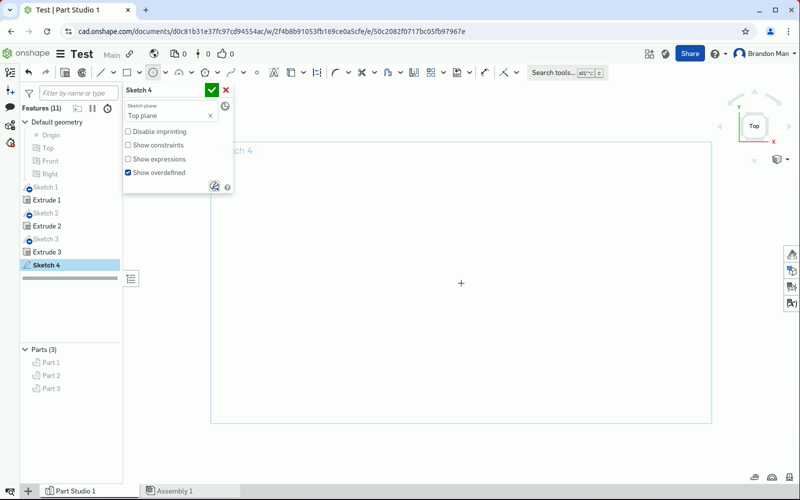
key_up(shift)
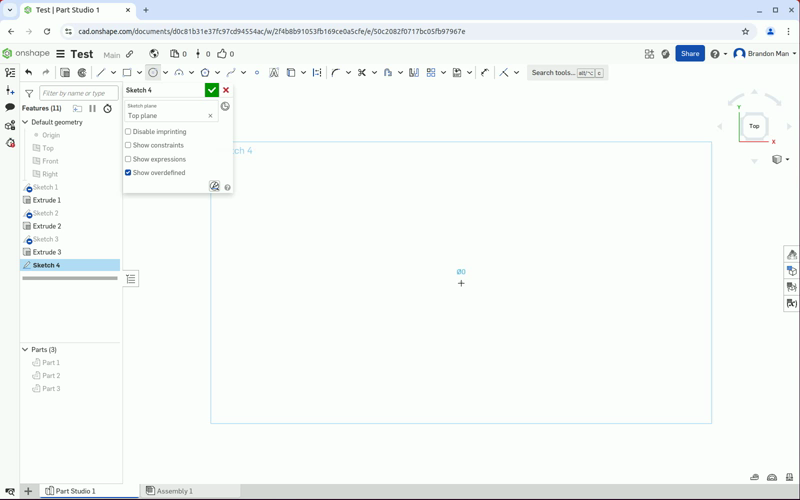
mouse_move(531, 282)
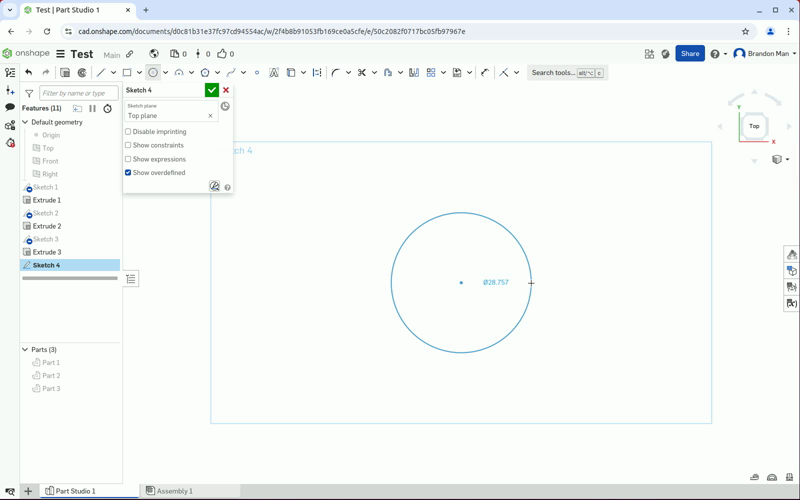
click(531, 282)
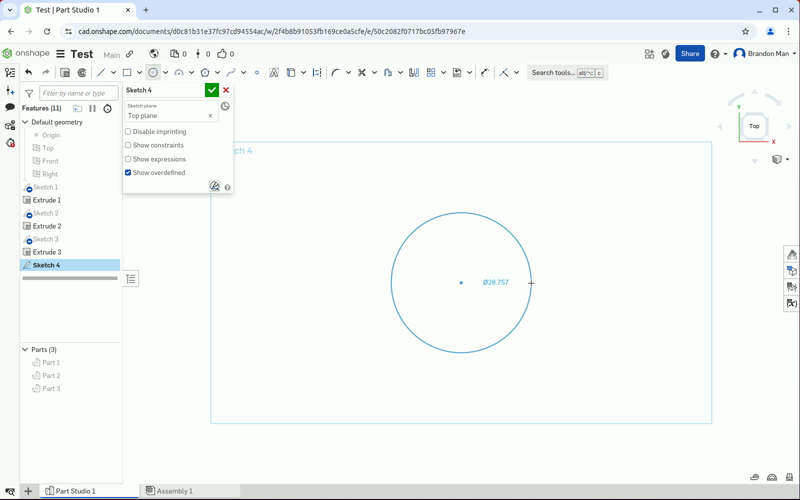
key(esc)
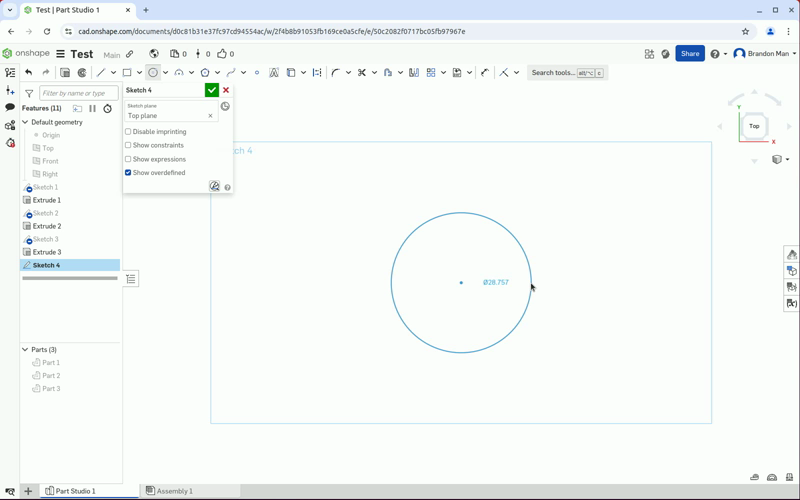
key(c)
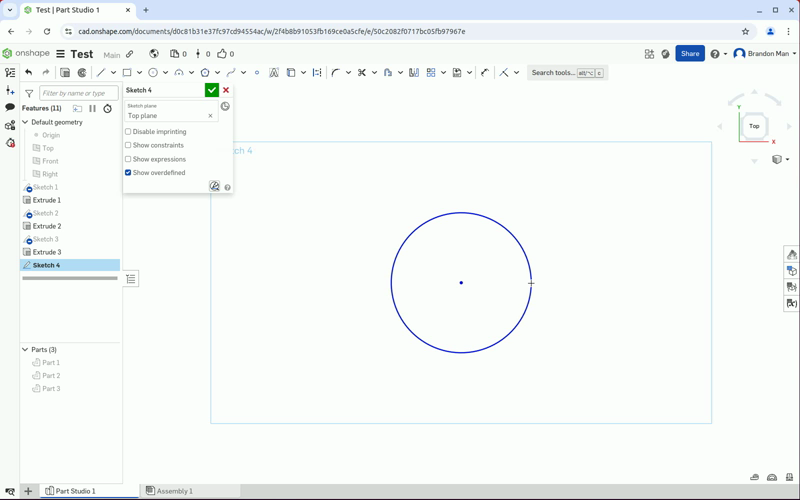
key_down(shift)
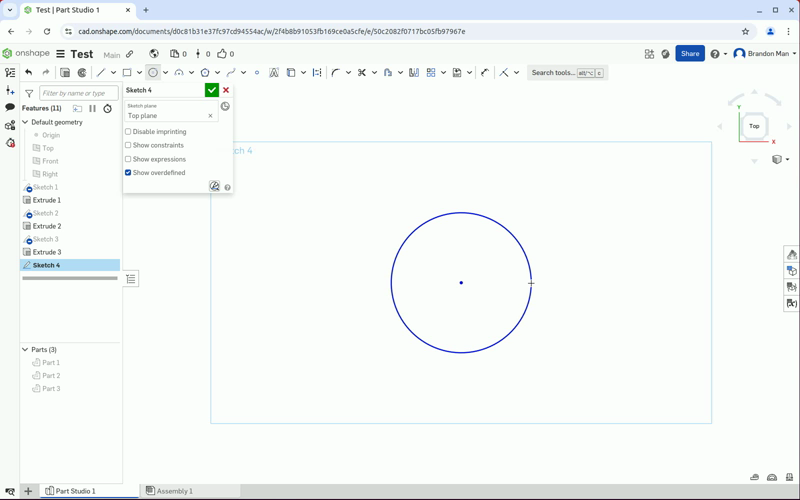
mouse_move(461, 282)
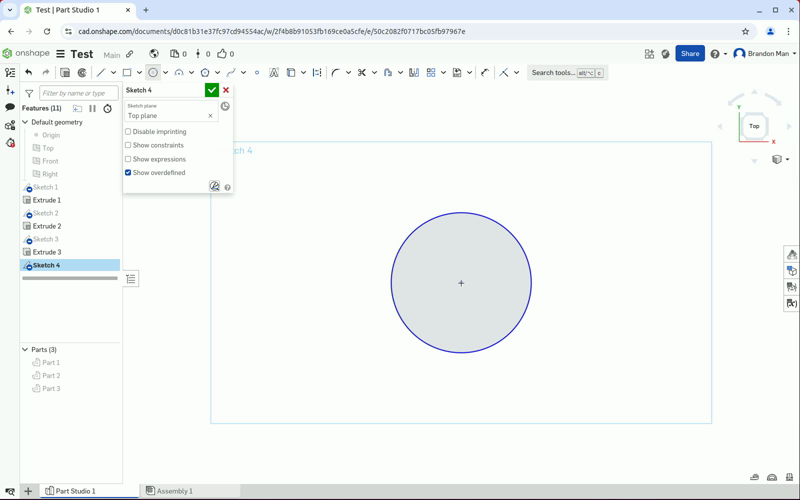
click(461, 282)
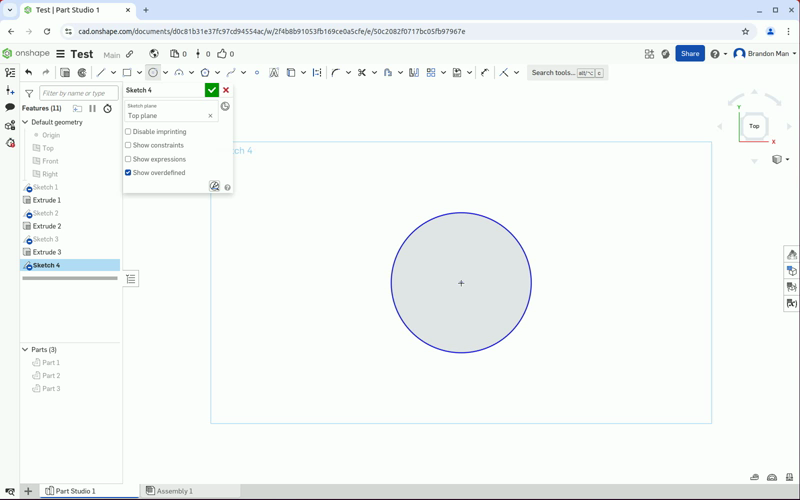
key_up(shift)
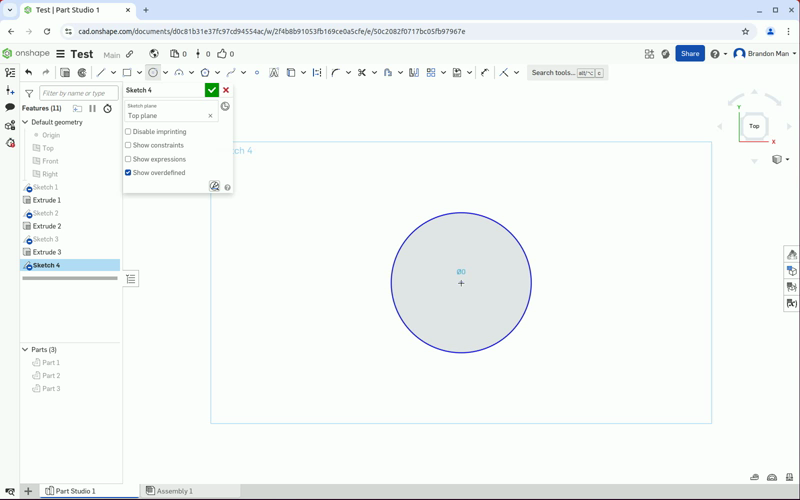
mouse_move(523, 282)
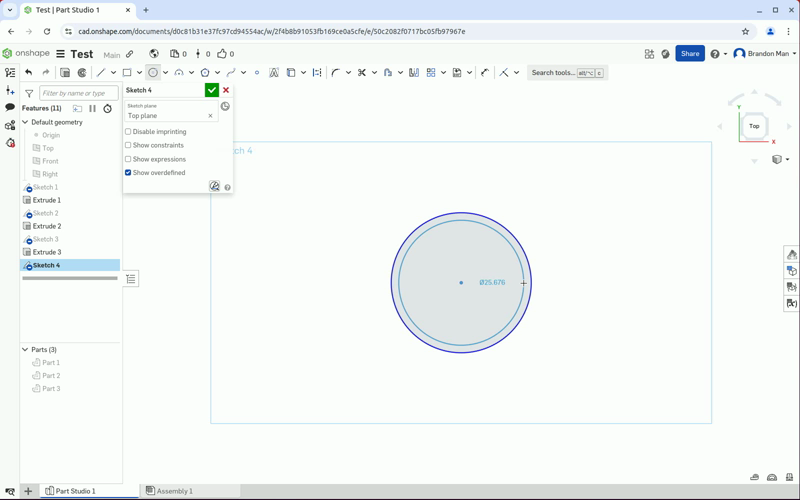
click(523, 282)
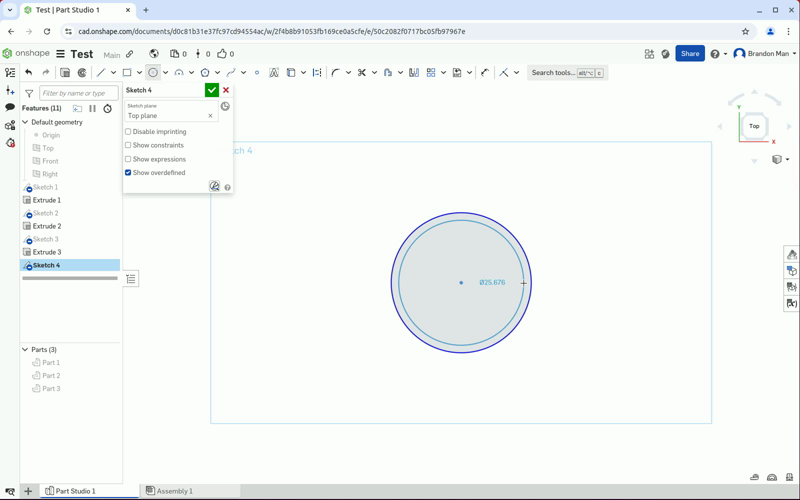
key(esc)
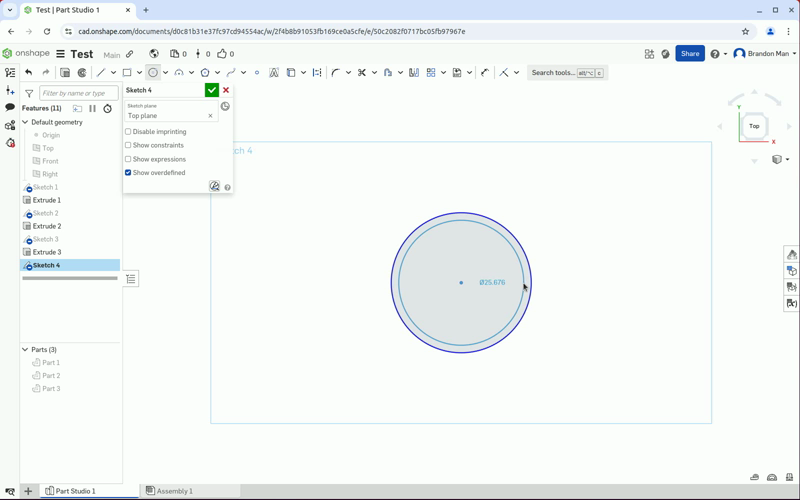
mouse_move(454, 216)
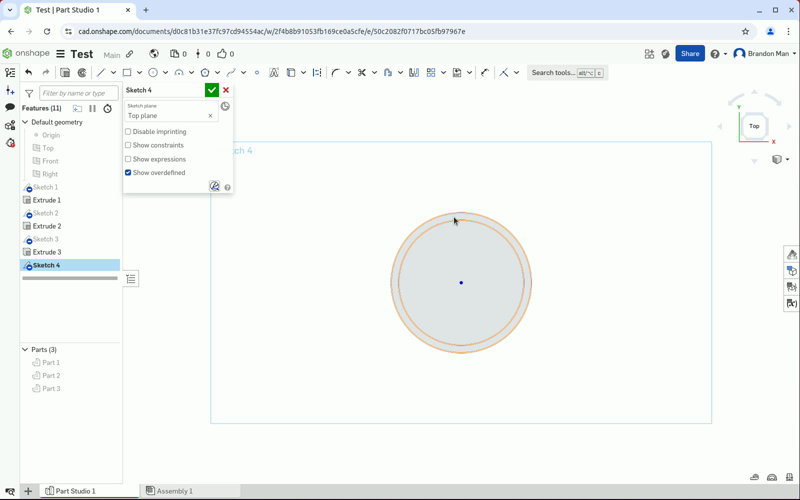
click(454, 216)
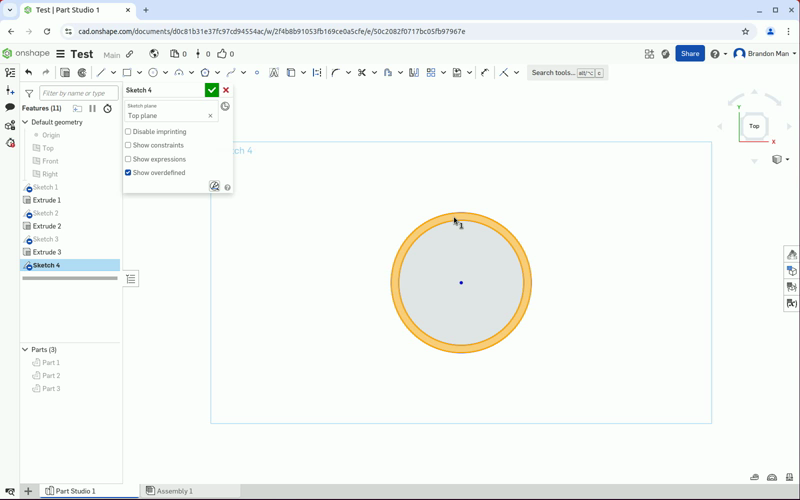
mouse_move(73, 352)
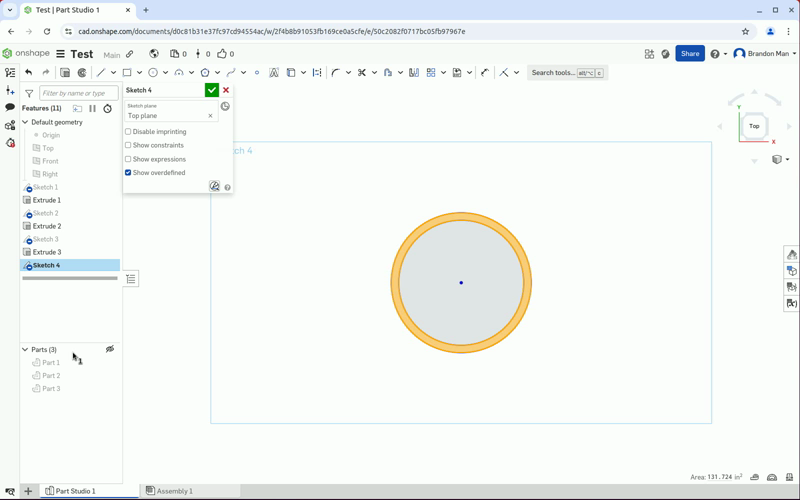
key(shift+y)
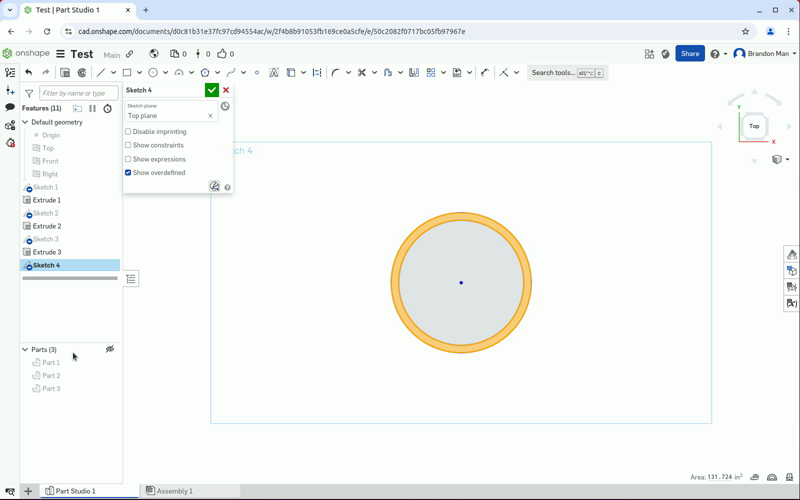
key(shift+e)
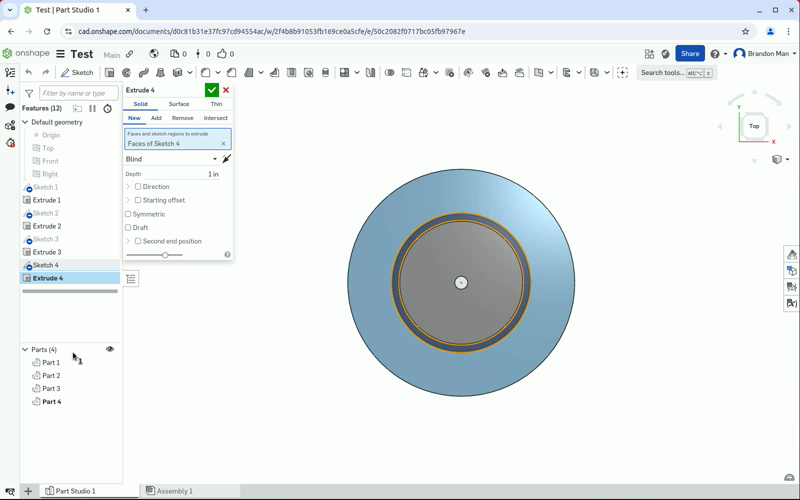
mouse_move(143, 106)
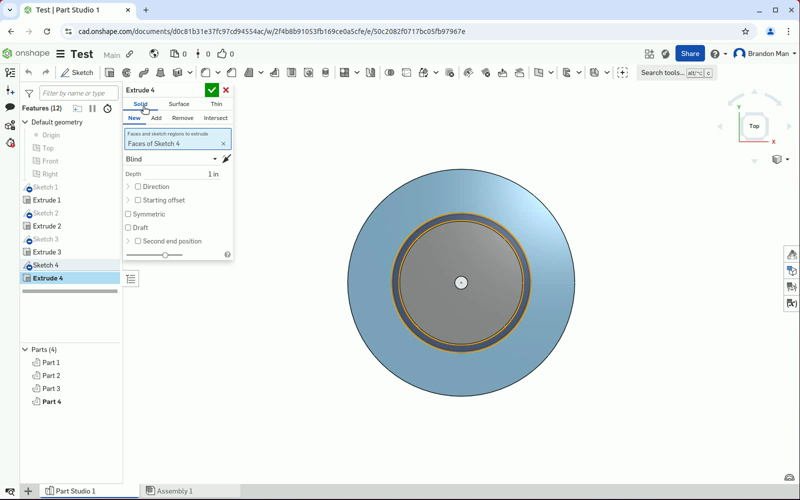
click(143, 106)
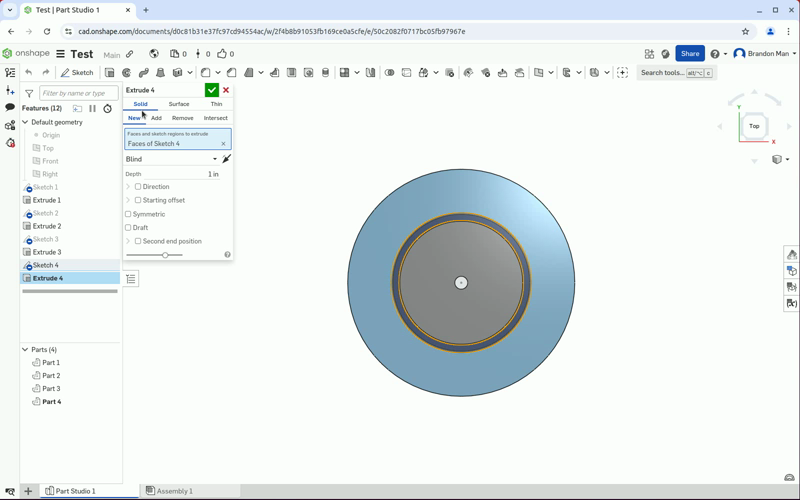
mouse_move(137, 120)
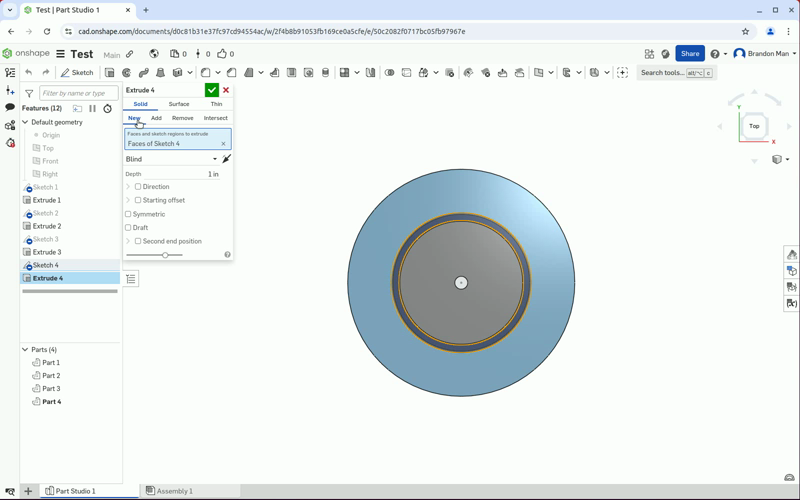
click(137, 120)
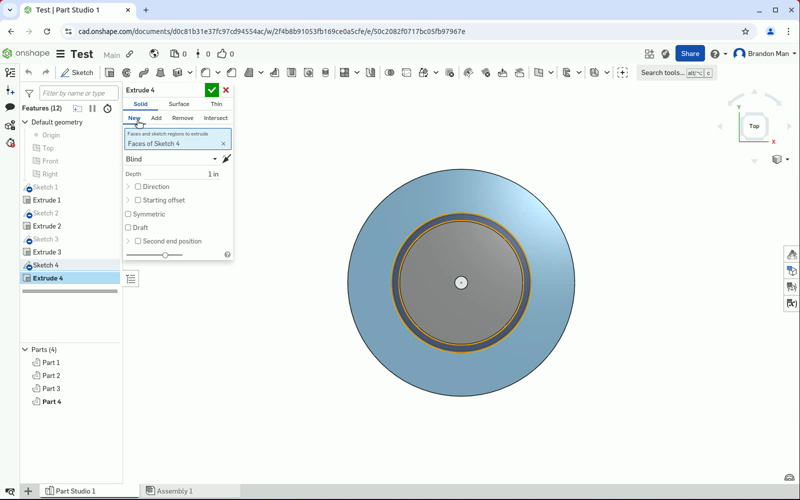
key(tab, 4)
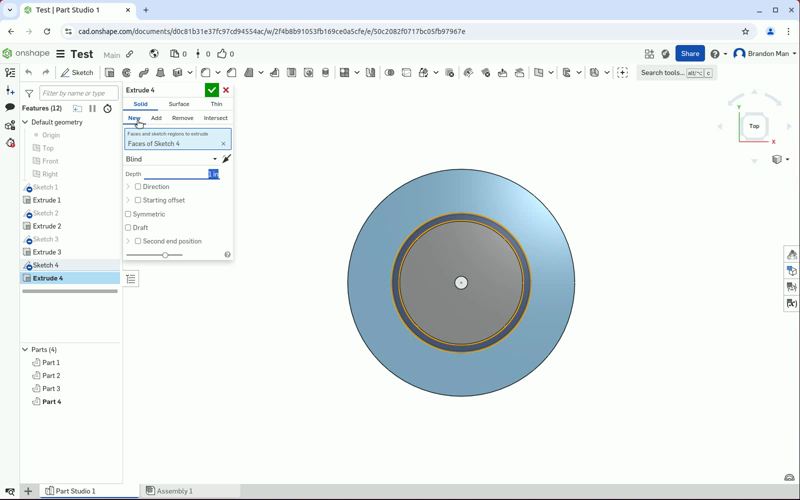
text(17.331)
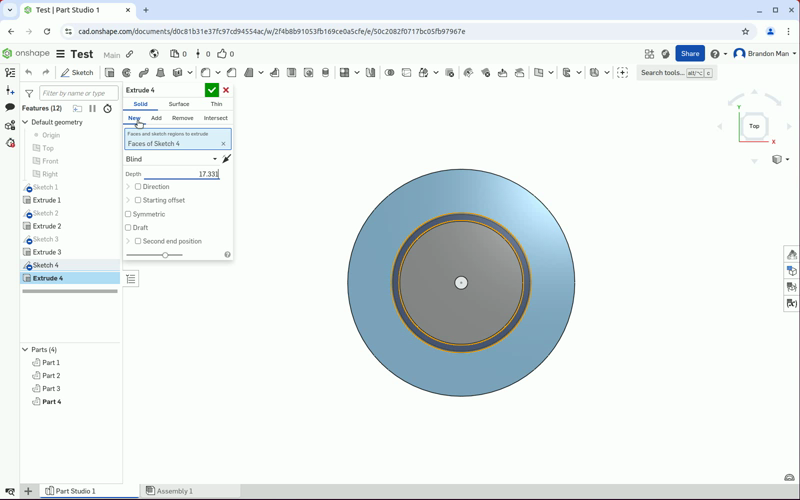
key(enter)
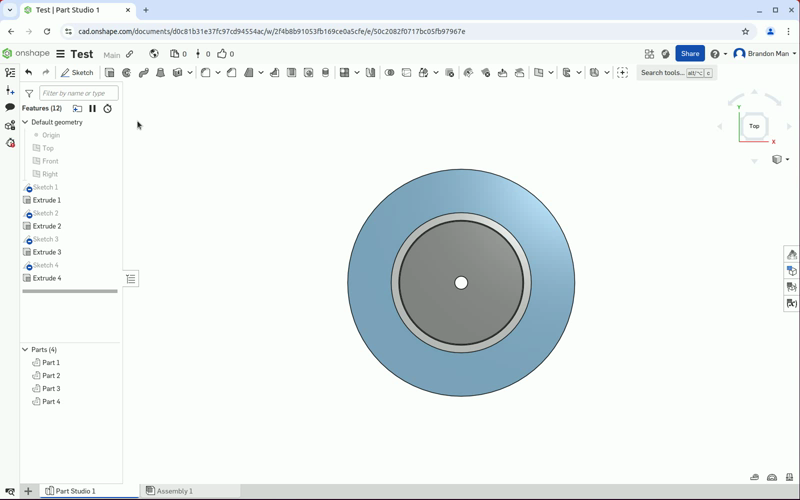
key(shift+h)
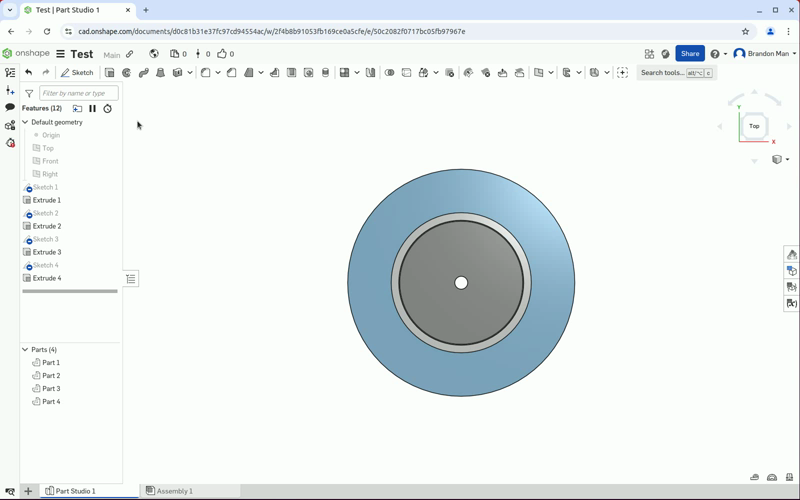
key(shift+h)
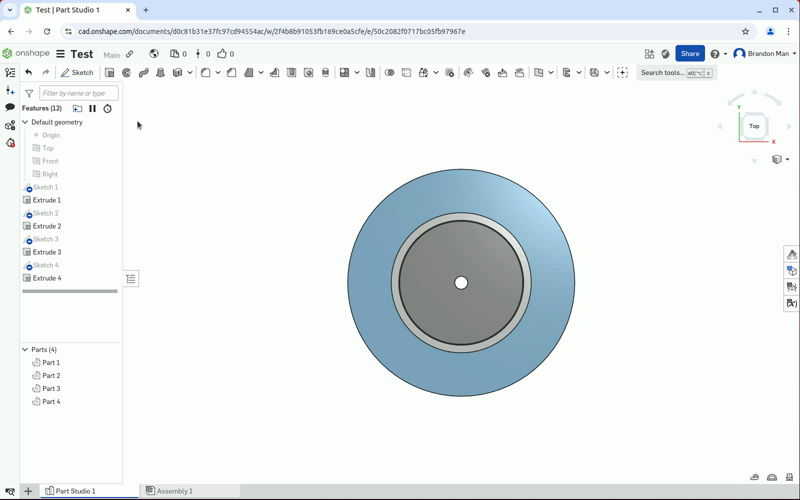
mouse_move(73, 189)
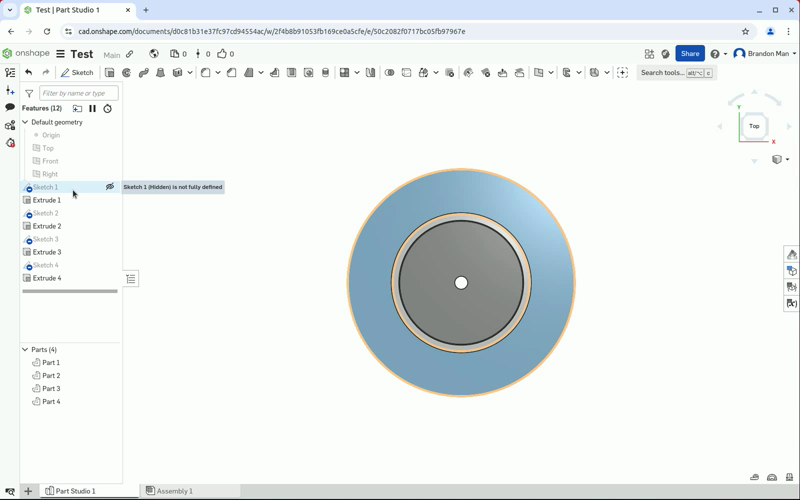
click(73, 189)
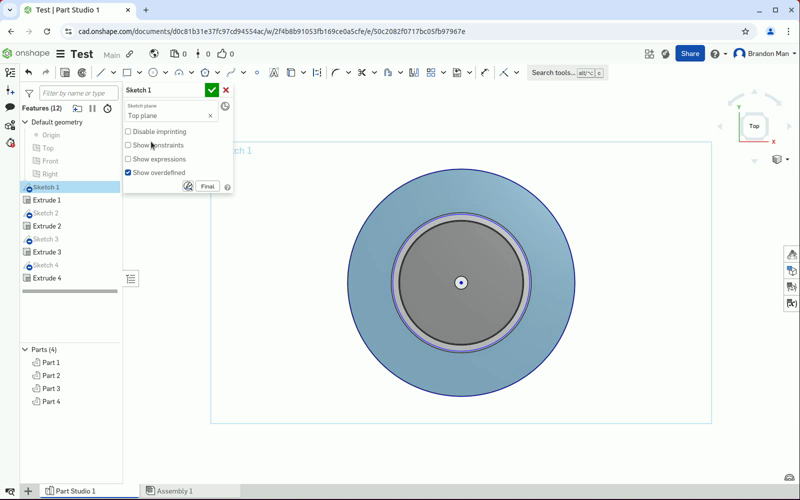
mouse_move(229, 92)
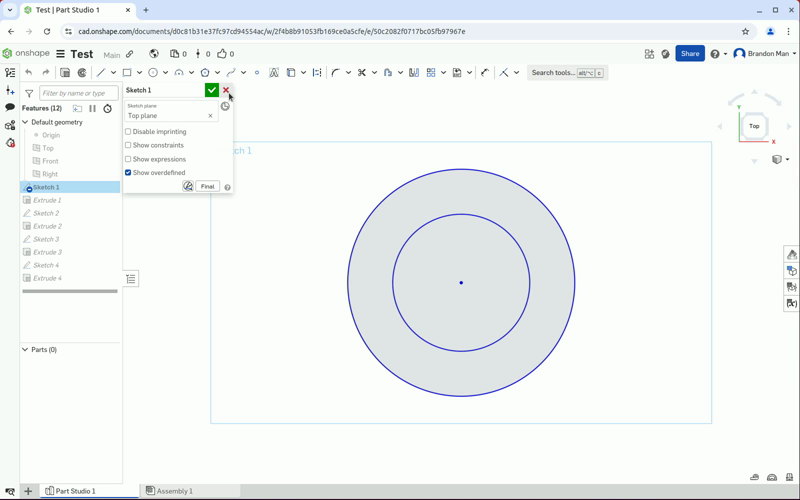
click(229, 92)
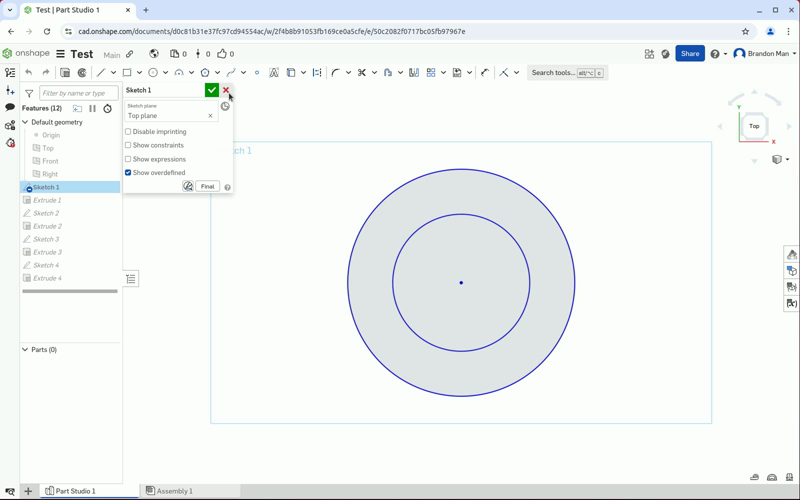
key(shift+s)
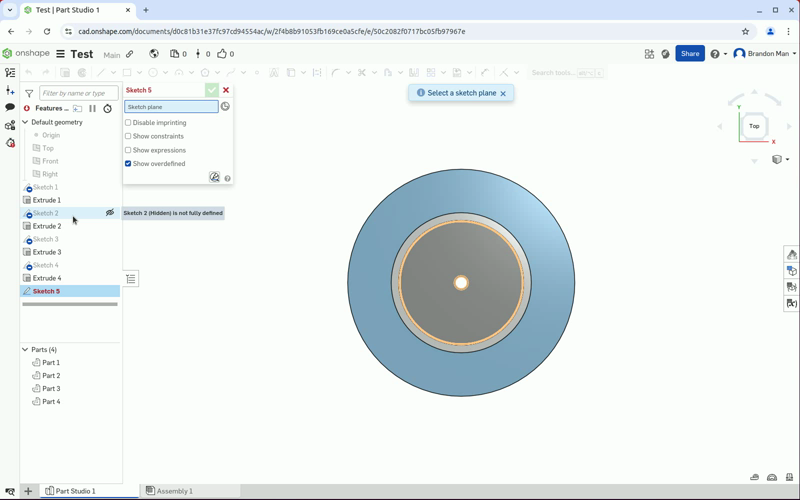
scroll(3)
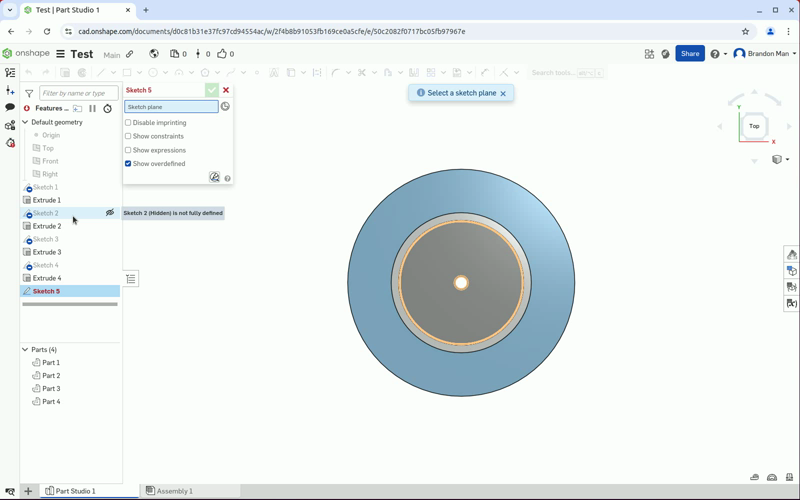
mouse_move(73, 150)
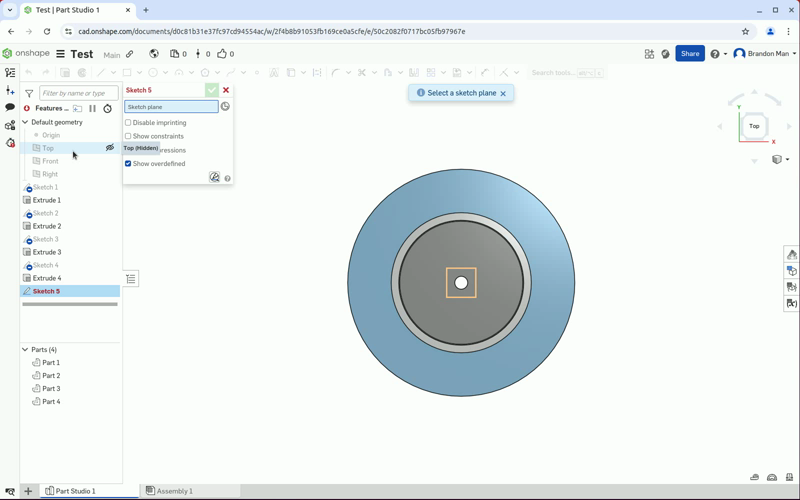
click(73, 150)
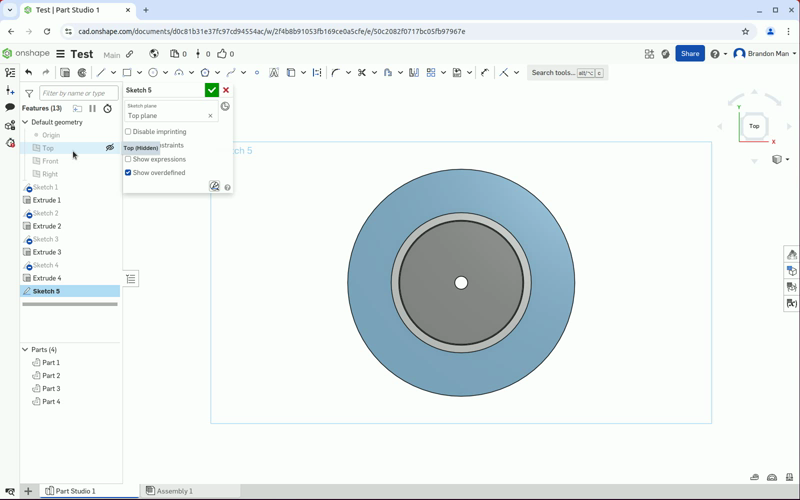
mouse_move(73, 352)
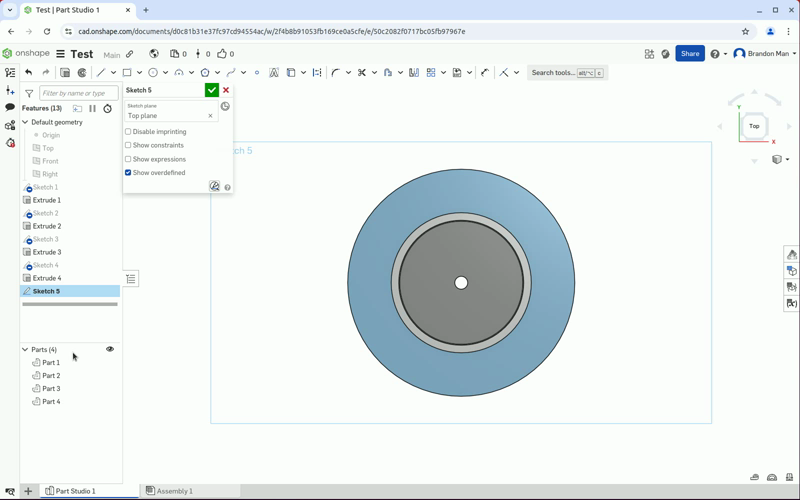
key(y)
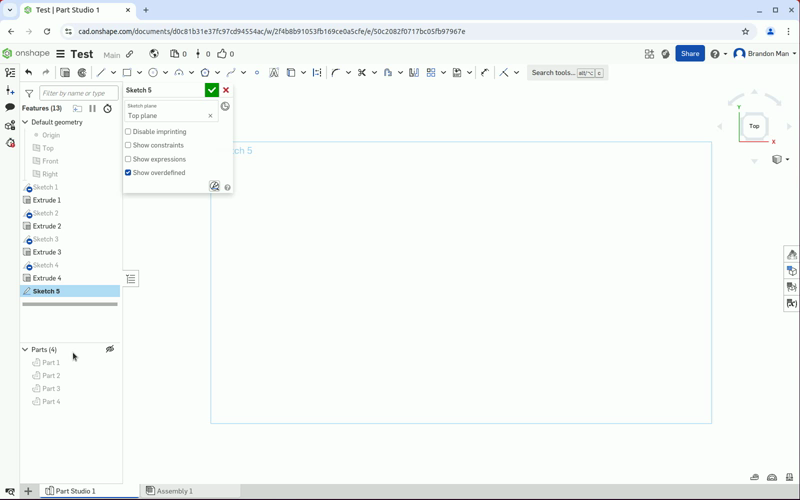
key(c)
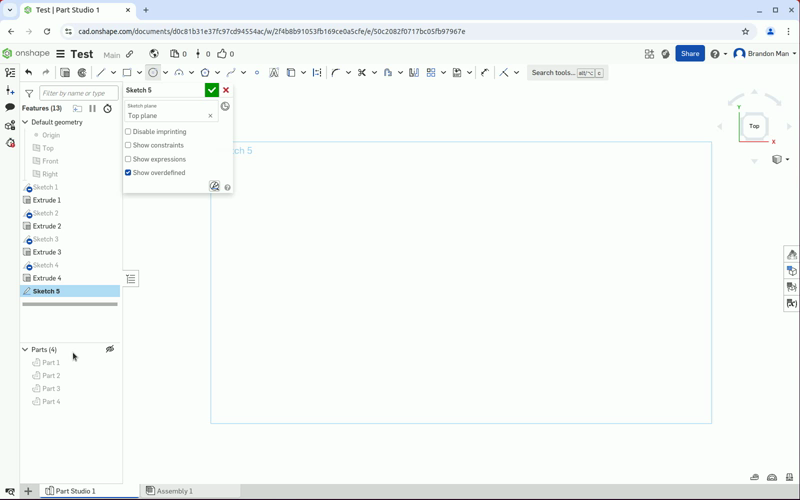
key_down(shift)
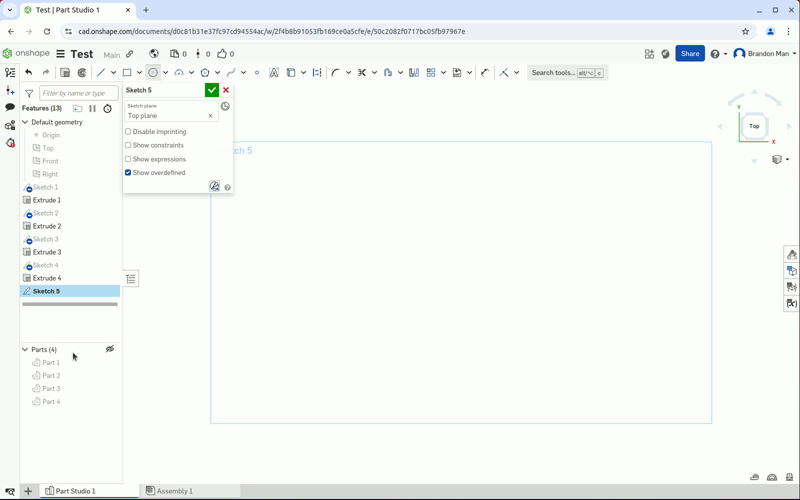
mouse_move(461, 282)
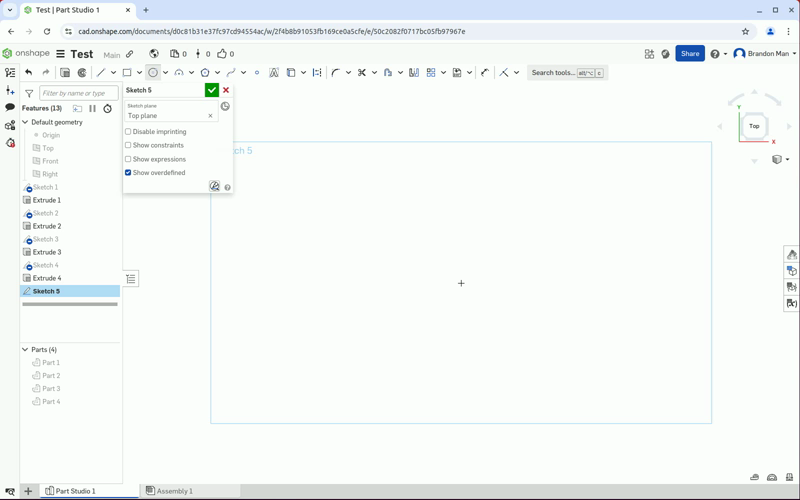
click(461, 282)
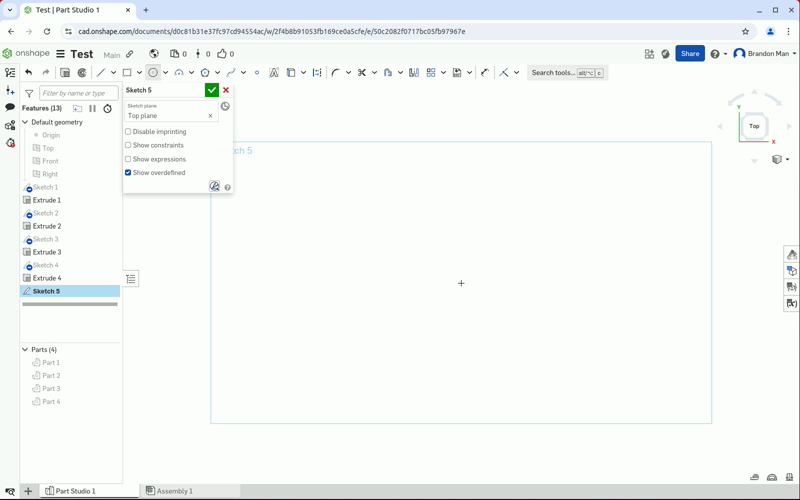
key_up(shift)
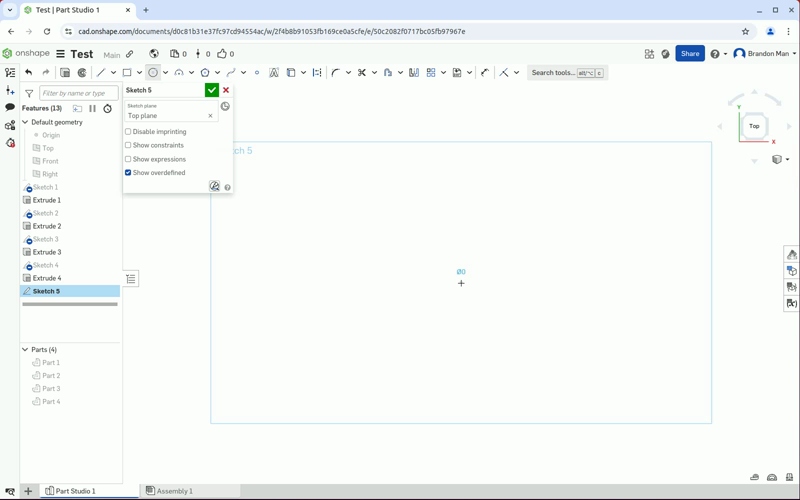
mouse_move(574, 282)
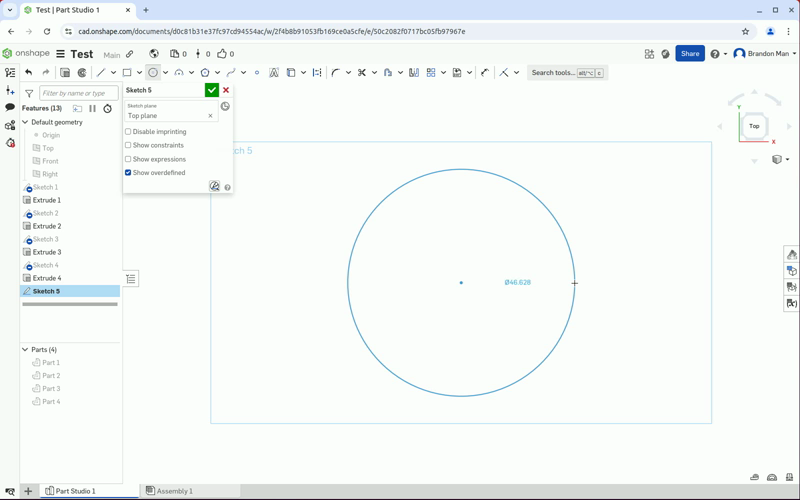
click(574, 282)
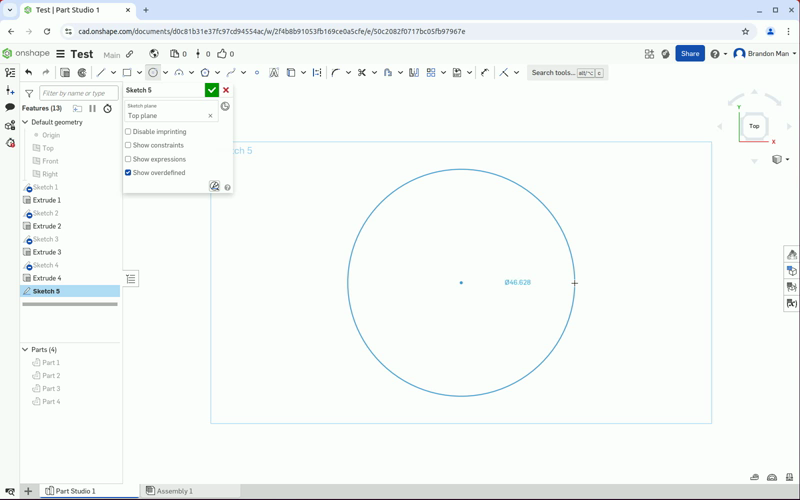
key(esc)
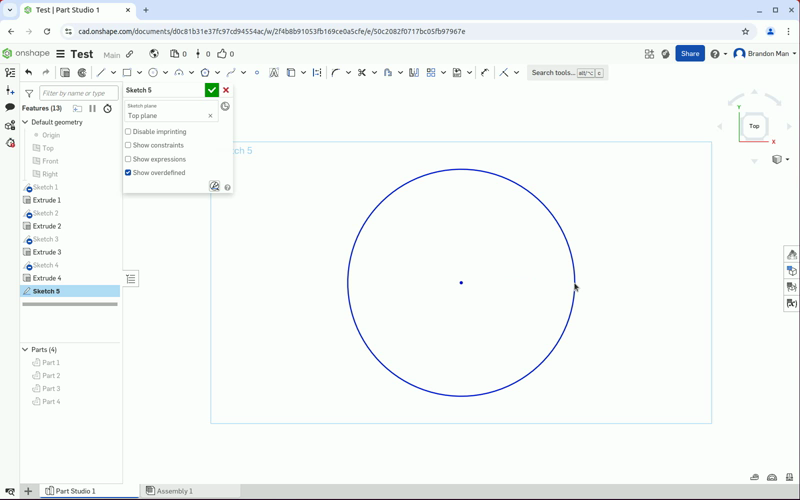
key(c)
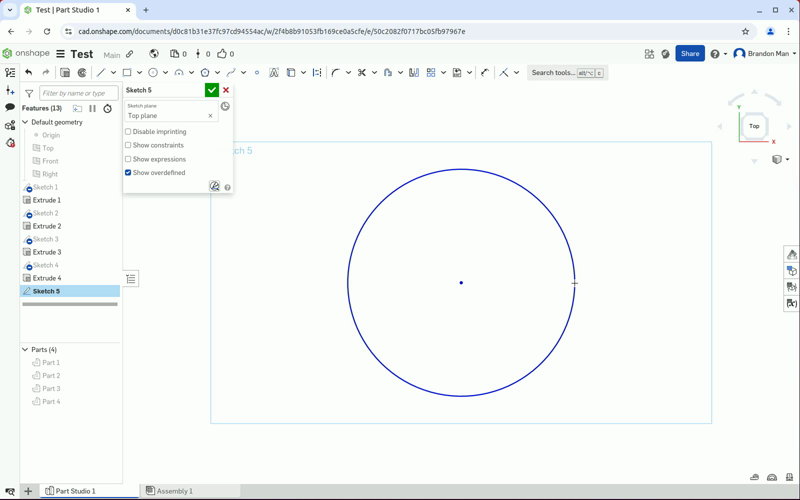
key_down(shift)
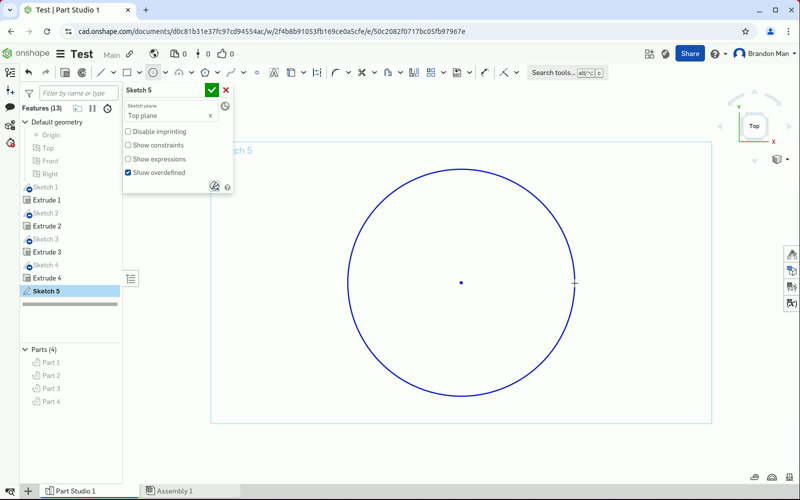
mouse_move(461, 282)
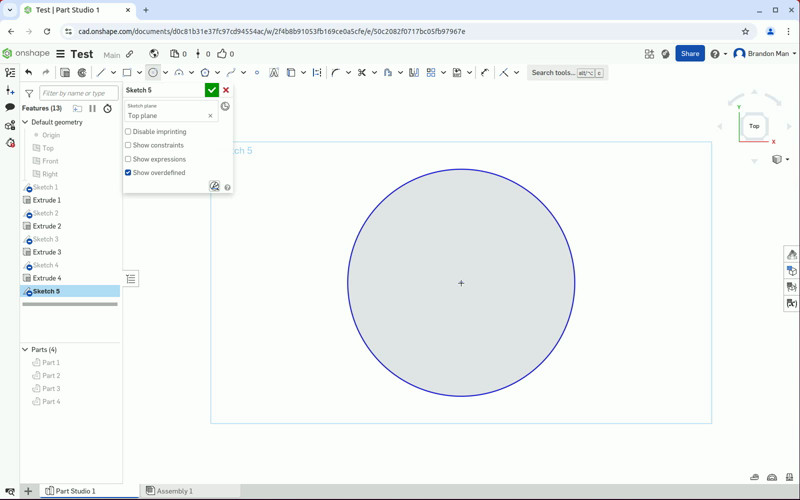
click(461, 282)
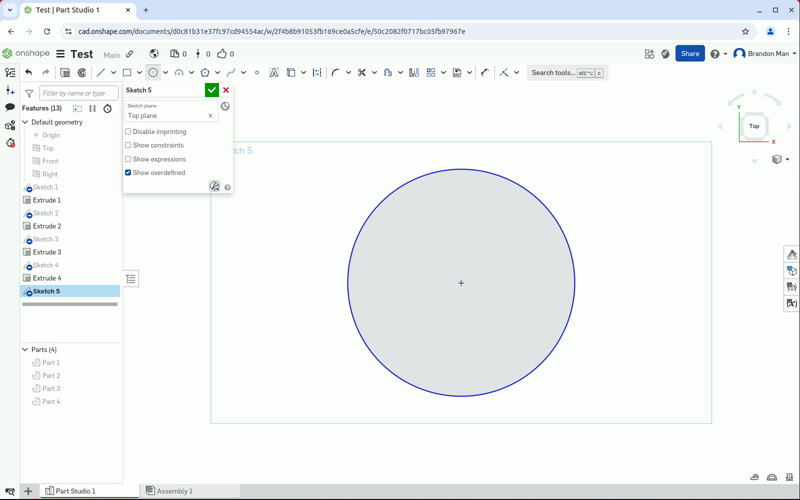
key_up(shift)
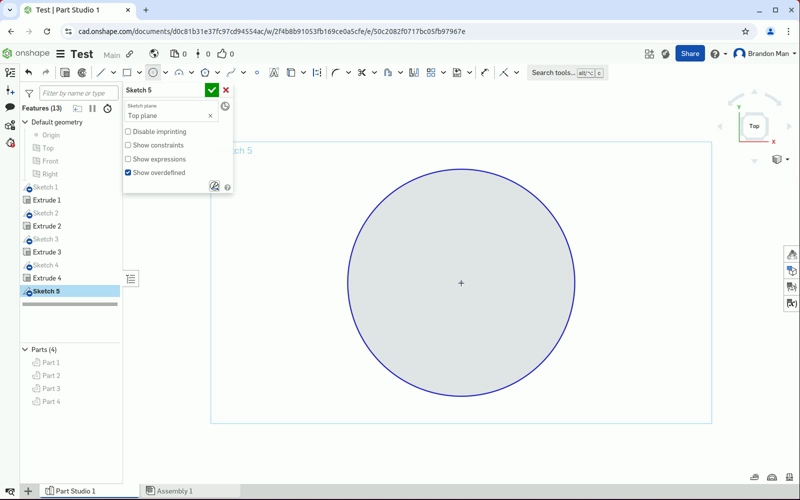
mouse_move(529, 282)
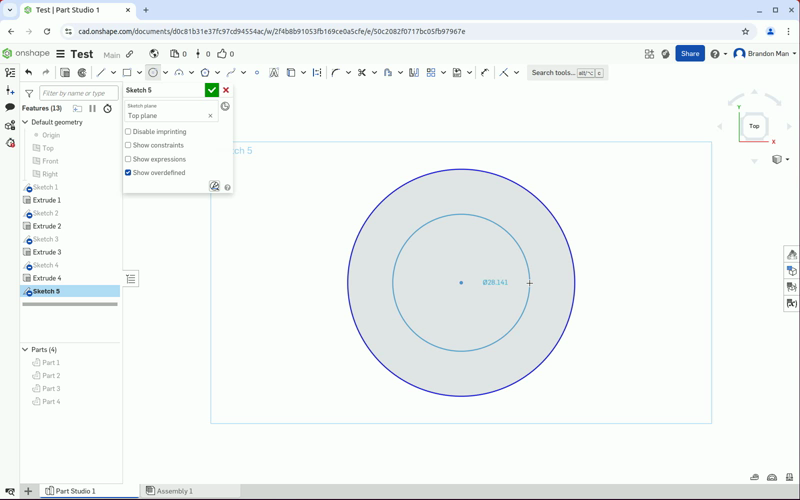
click(529, 282)
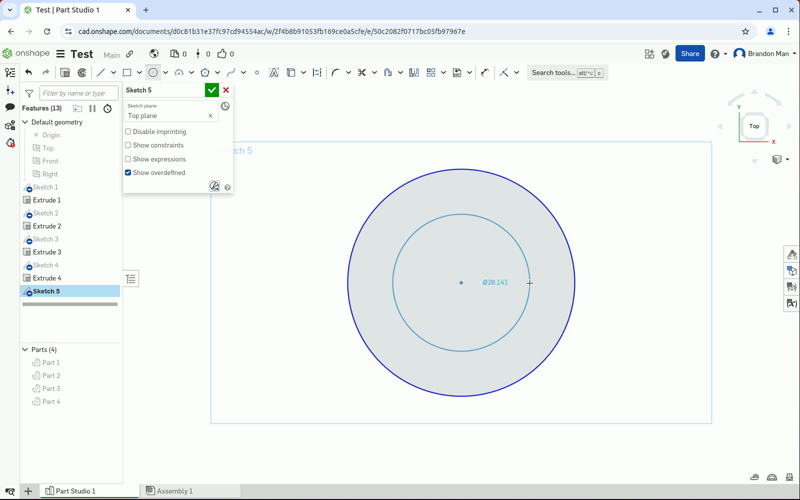
key(esc)
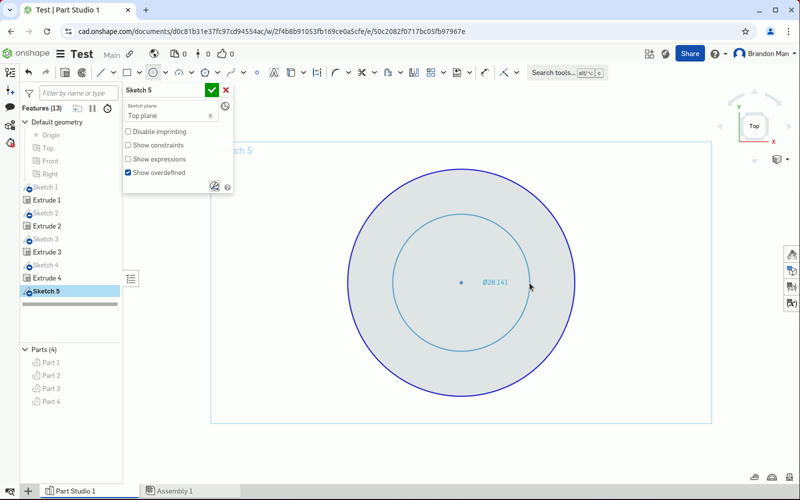
mouse_move(547, 257)
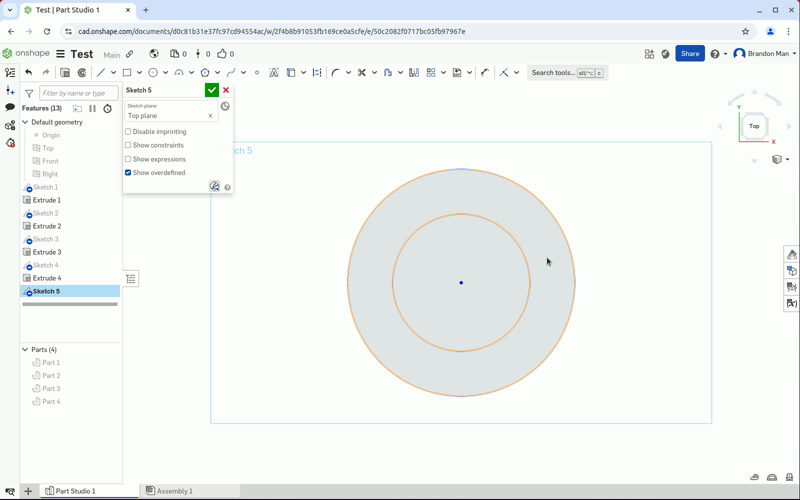
click(547, 257)
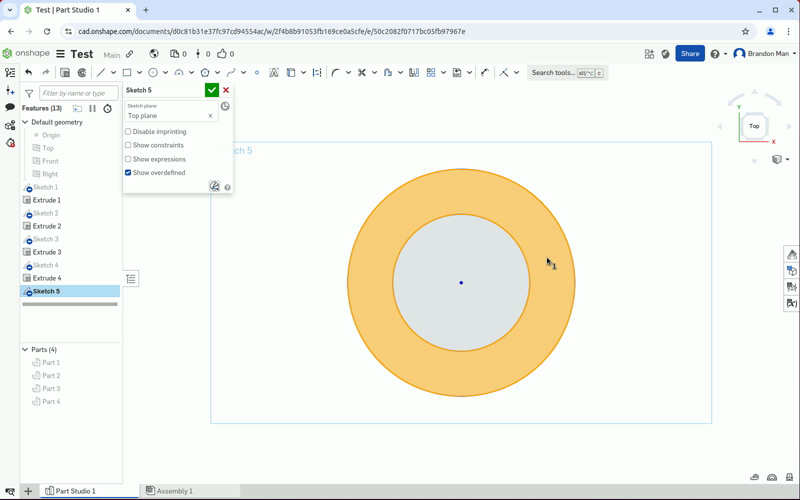
mouse_move(73, 352)
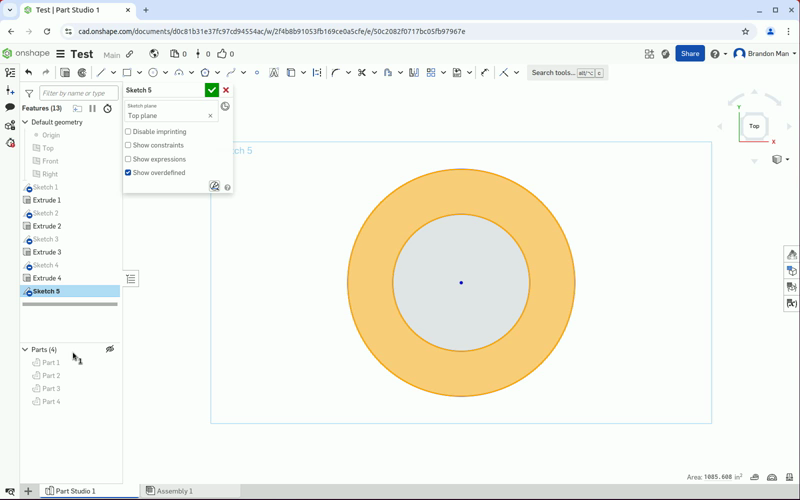
key(shift+y)
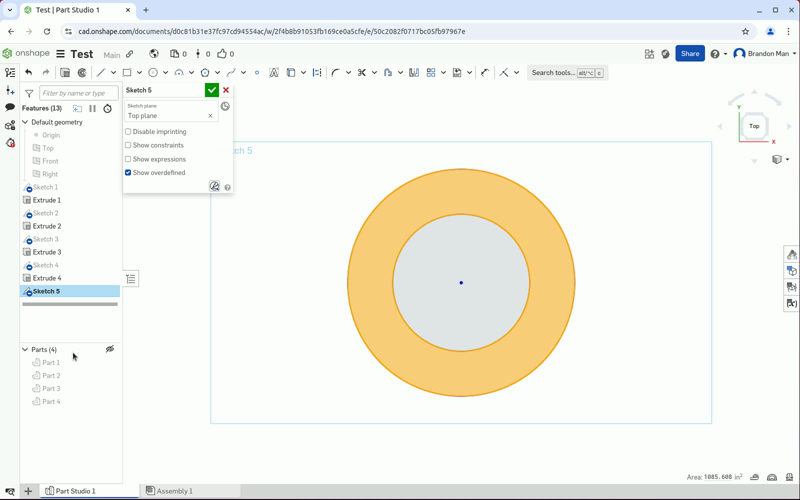
key(shift+e)
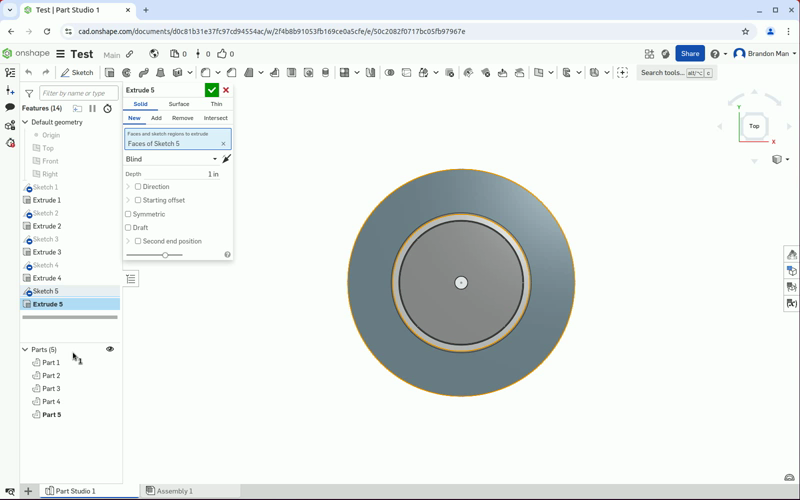
mouse_move(143, 106)
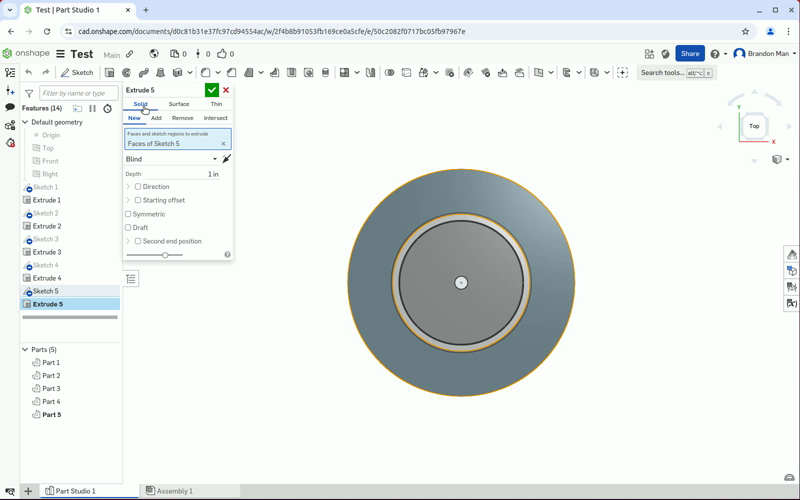
click(143, 106)
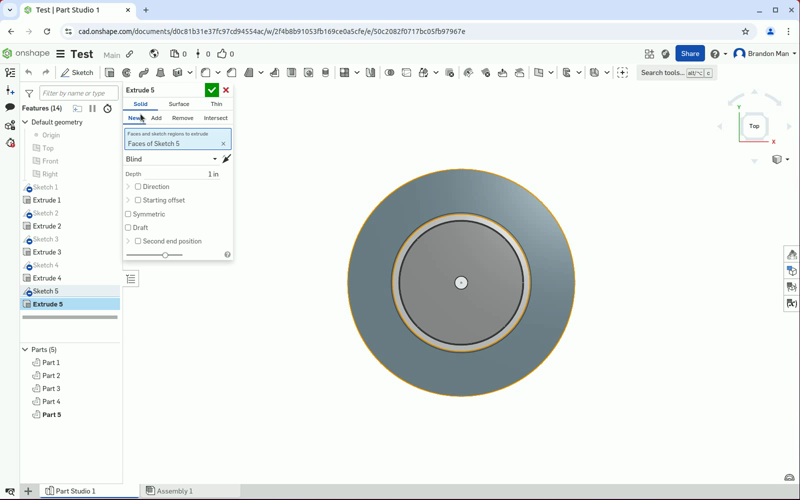
mouse_move(137, 120)
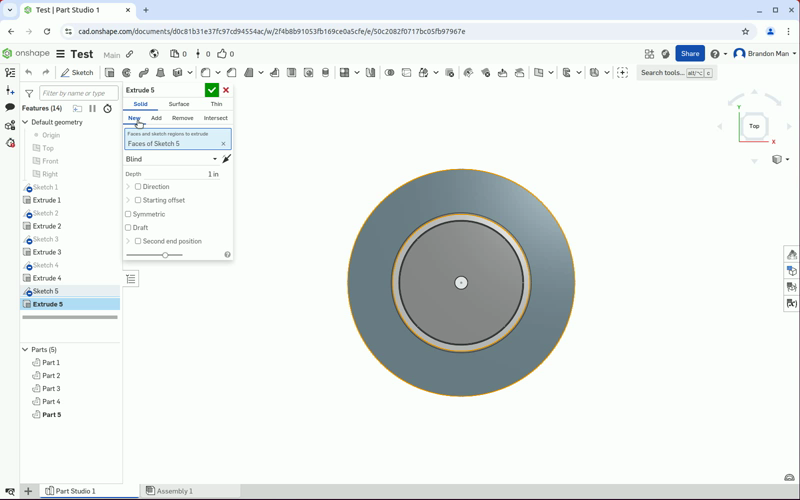
click(137, 120)
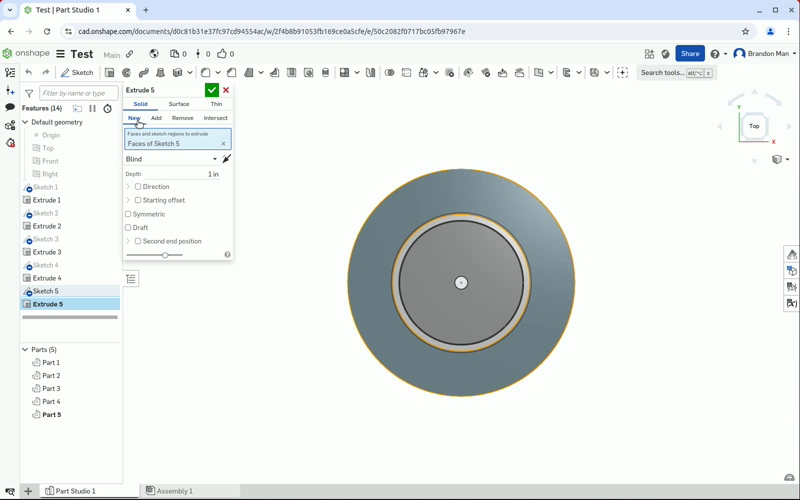
key(tab, 4)
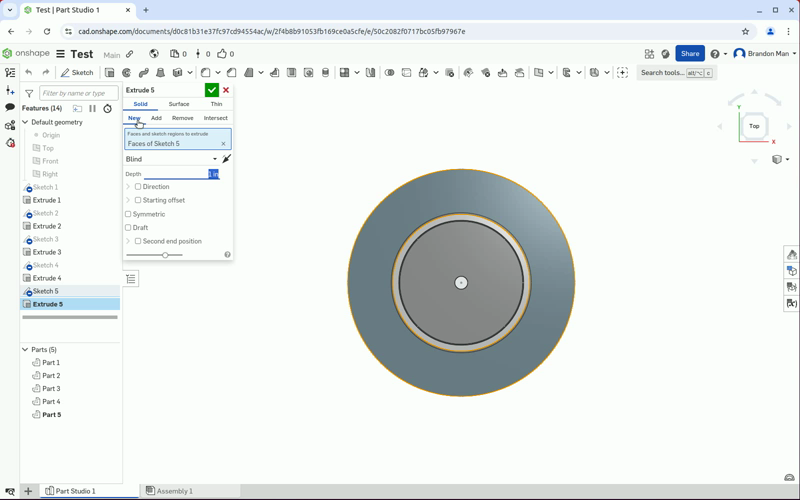
text(1.685)
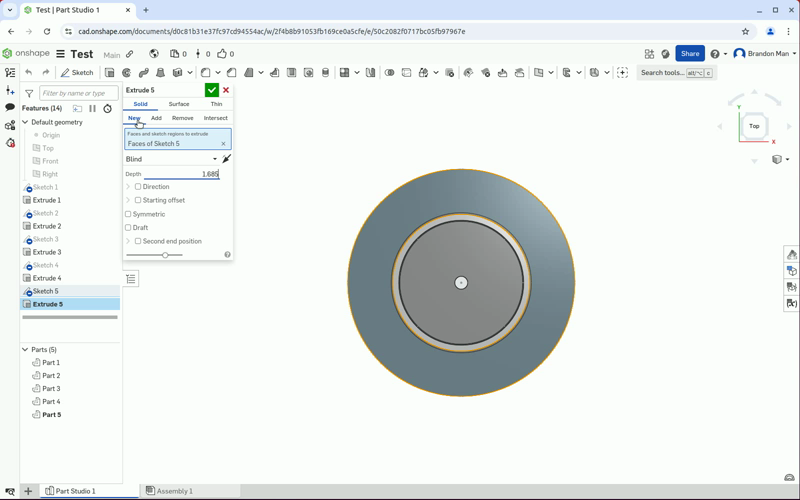
key(enter)
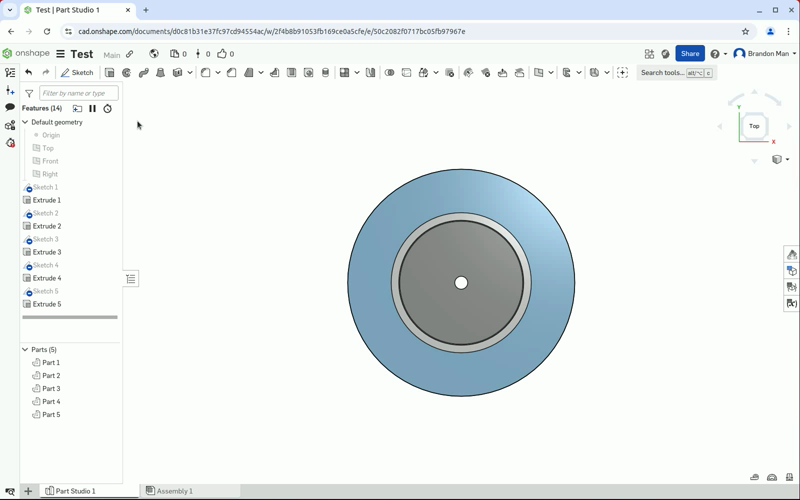
key(shift+h)
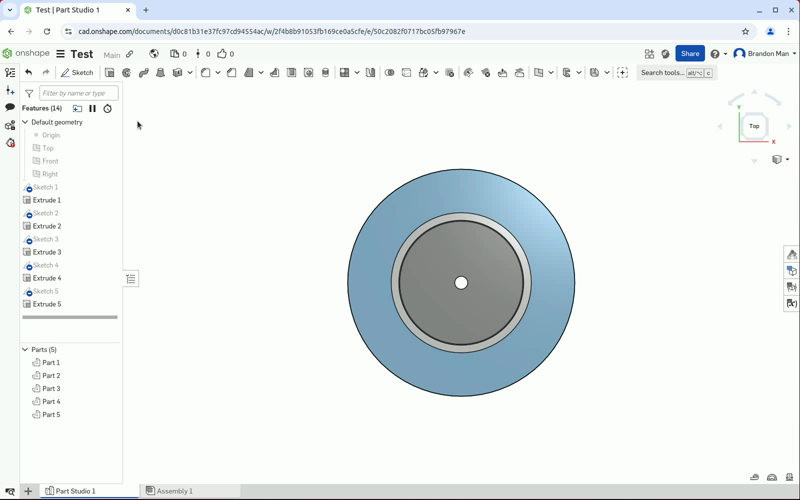
key(shift+h)
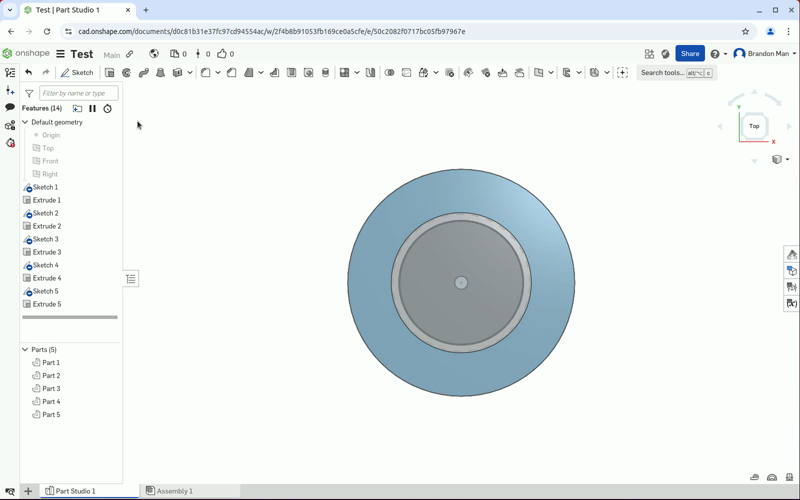
key(shift+7)
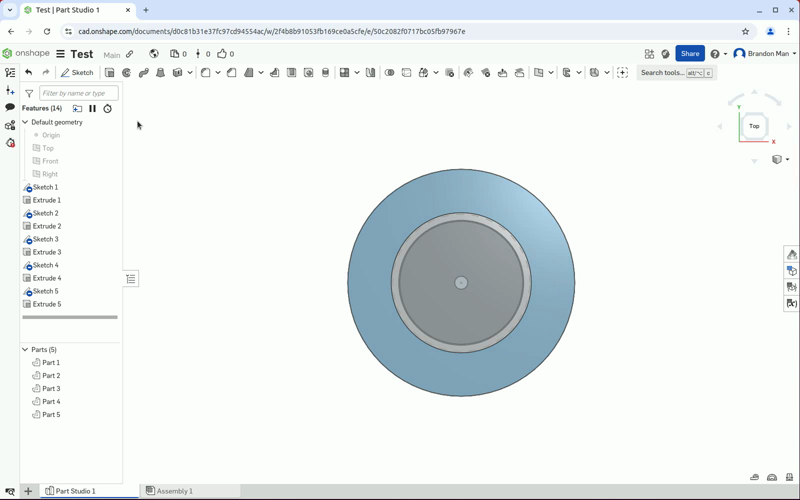
key(up, 3)
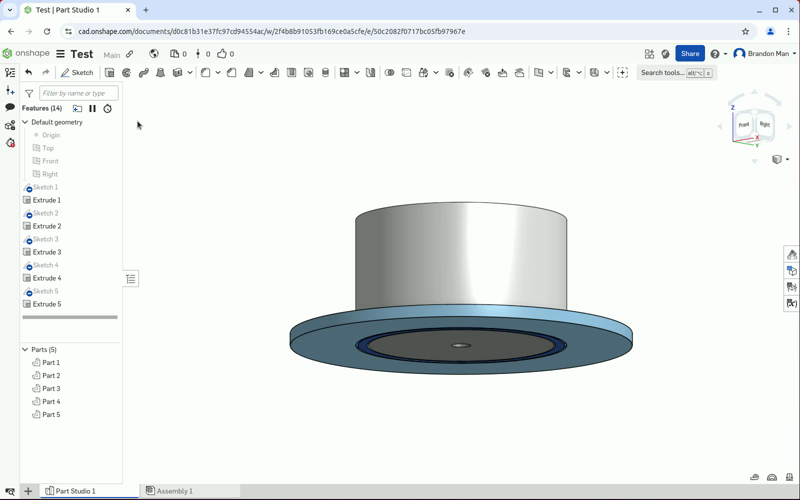
key(left, 3)
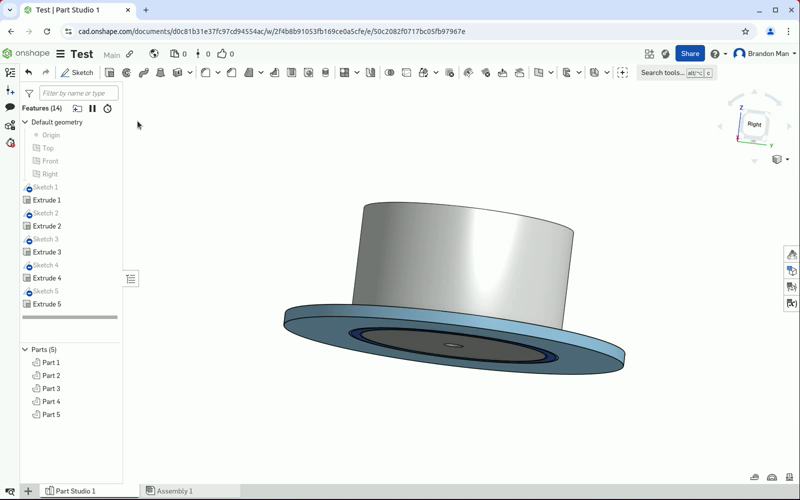
key(right, 3)
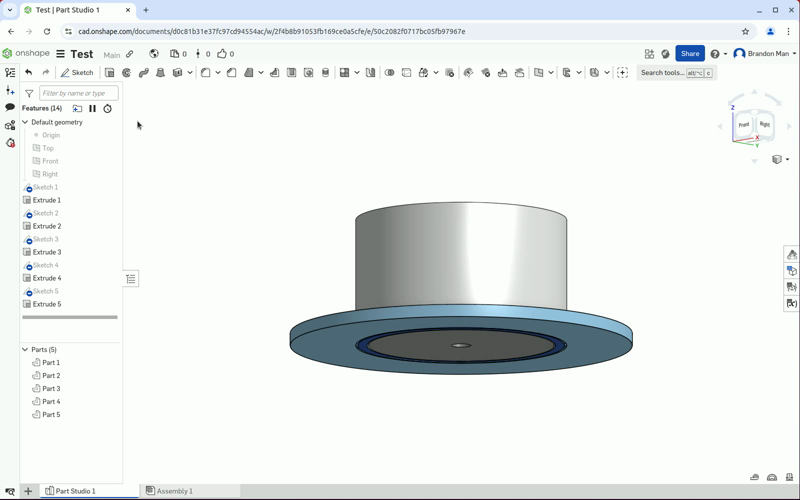
key(down, 3)
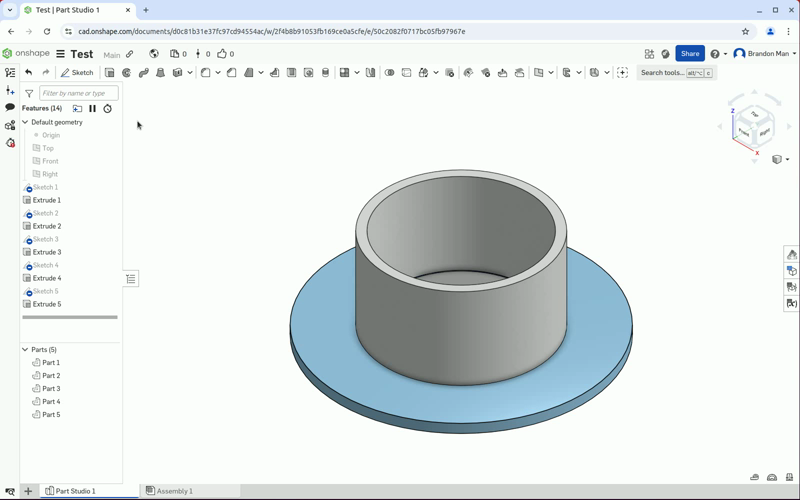
mouse_move(73, 189)
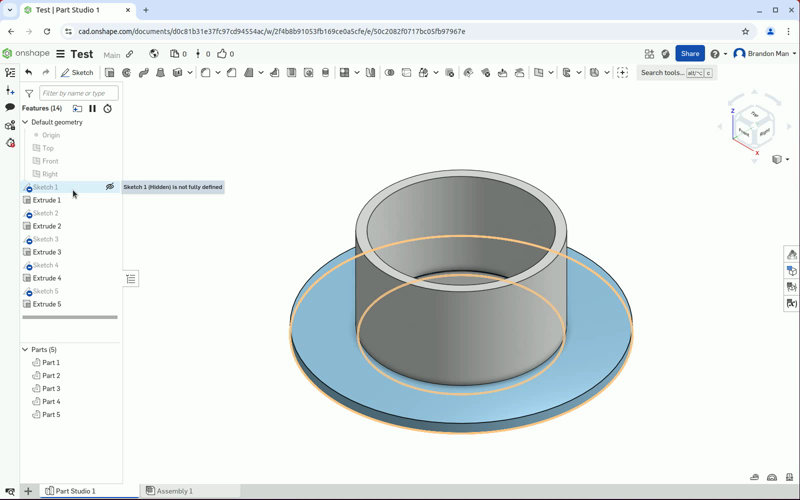
click(73, 189)